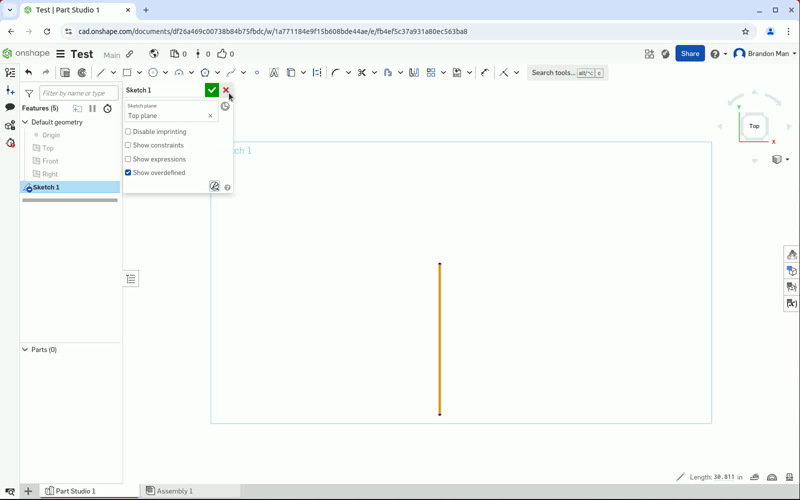
key(shift+h)
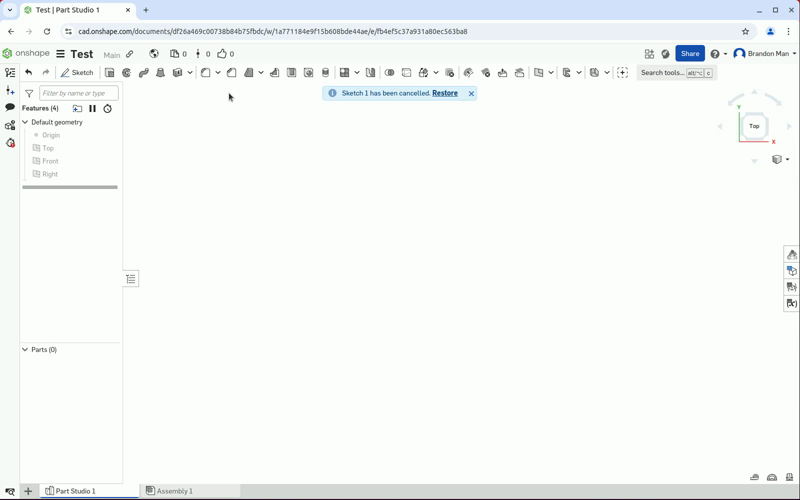
mouse_move(73, 352)
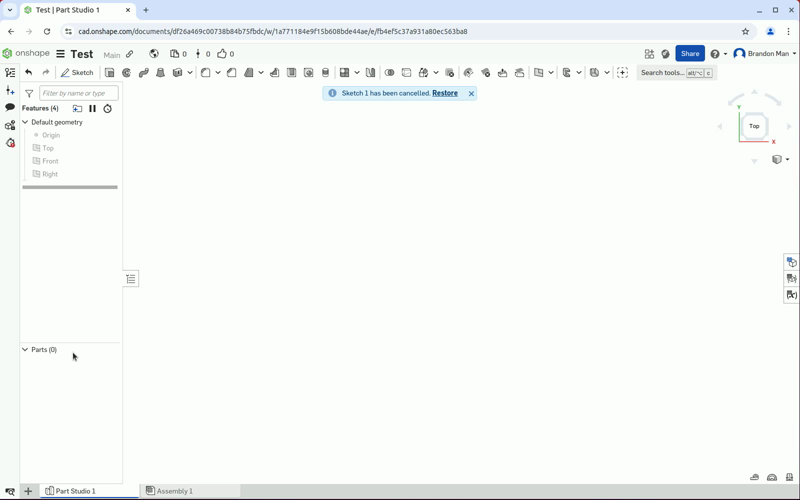
key(y)
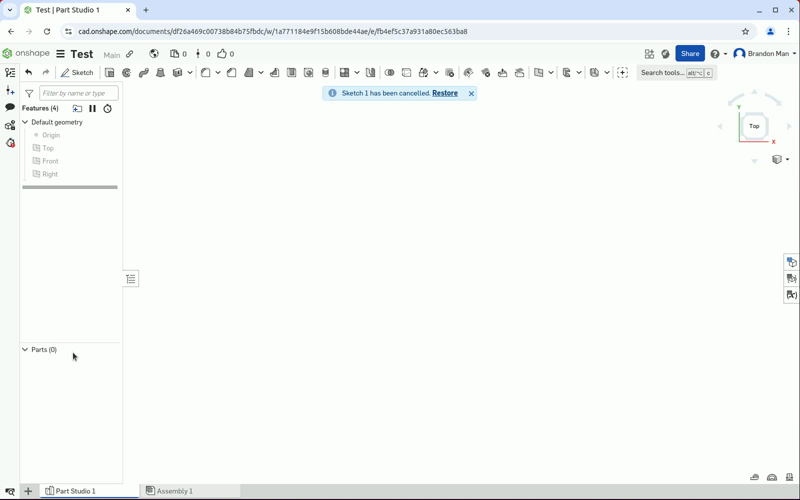
key(shift+p)
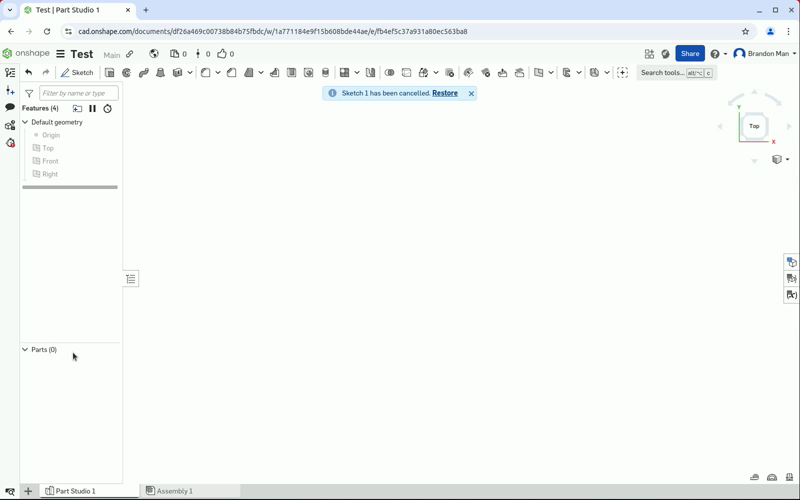
key(space)
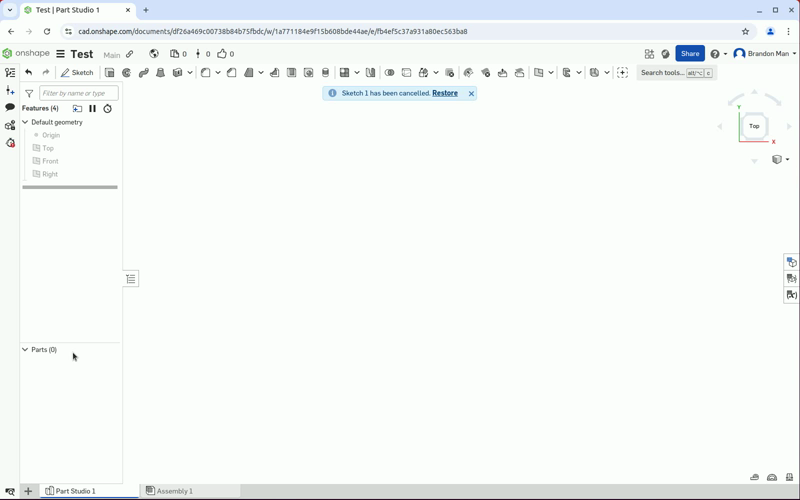
key_down(shift)
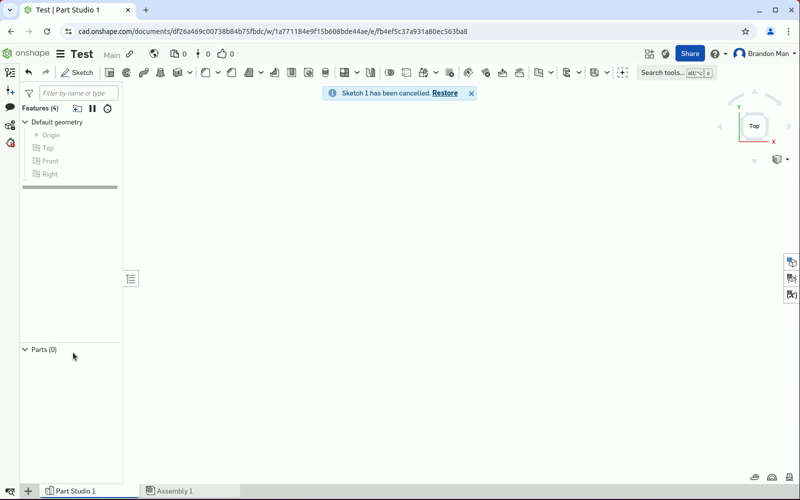
key(up)
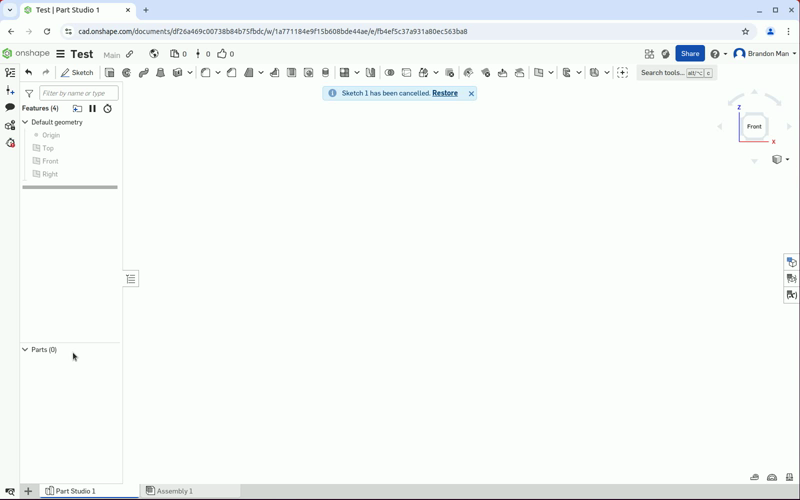
key_up(shift)
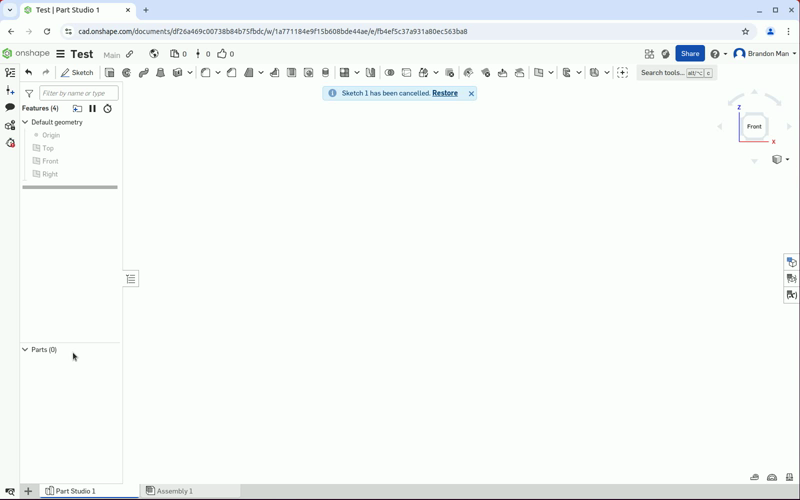
mouse_move(73, 352)
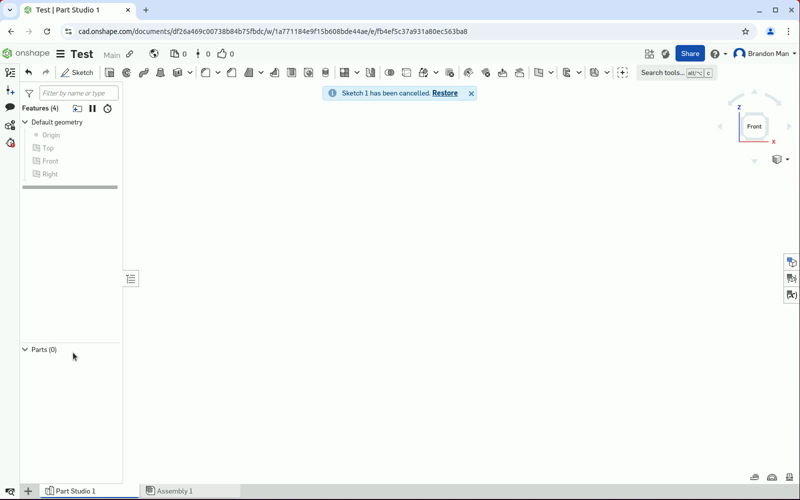
key(shift+y)
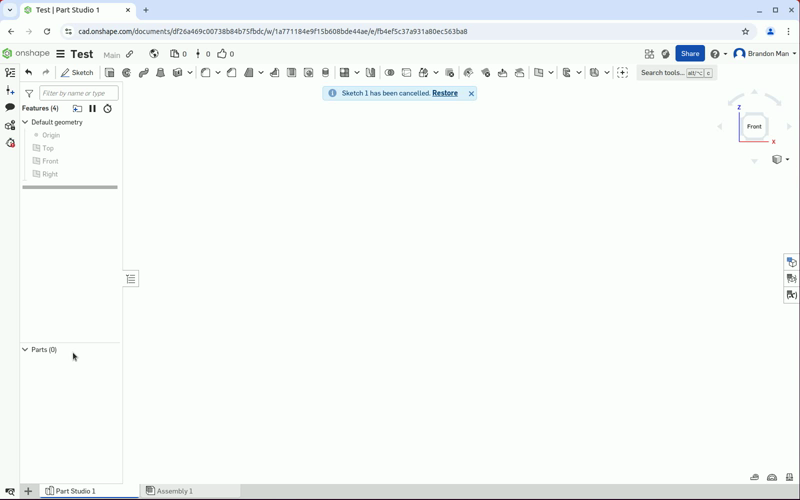
key(shift+s)
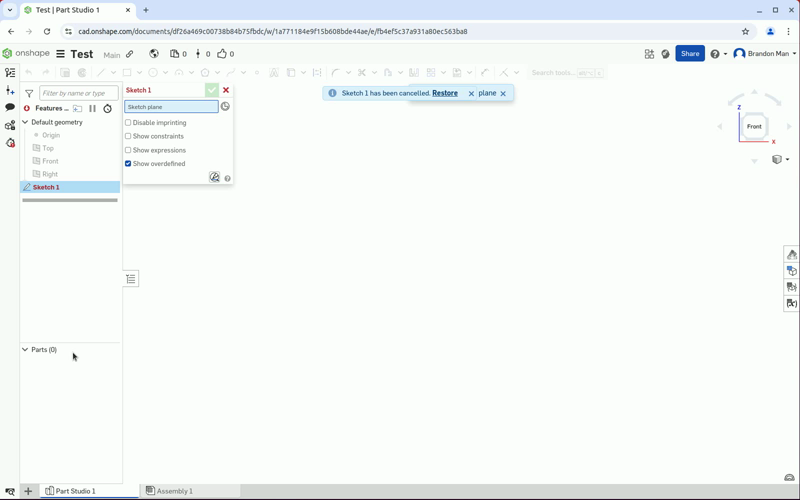
mouse_move(73, 163)
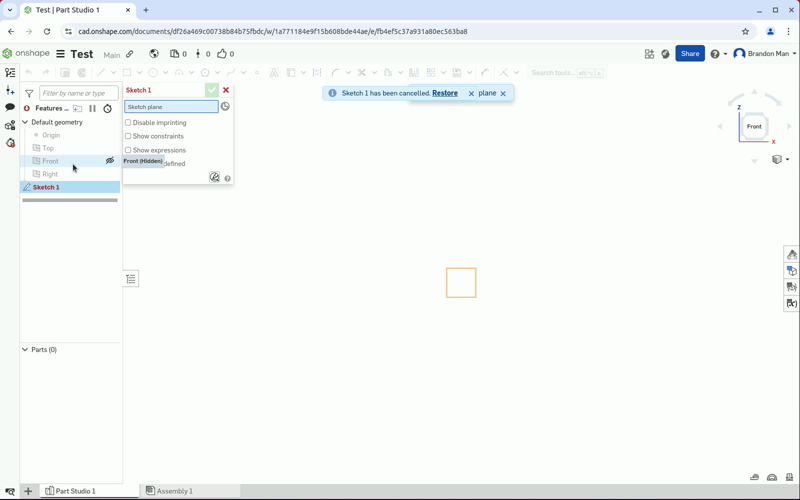
click(73, 163)
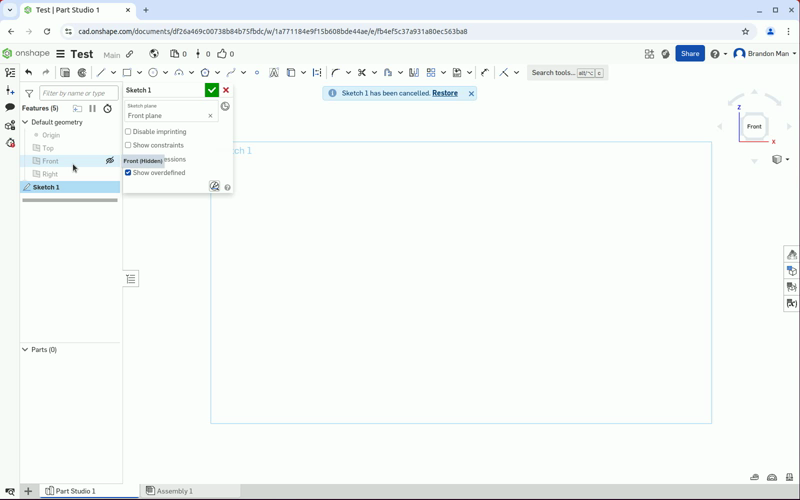
mouse_move(73, 352)
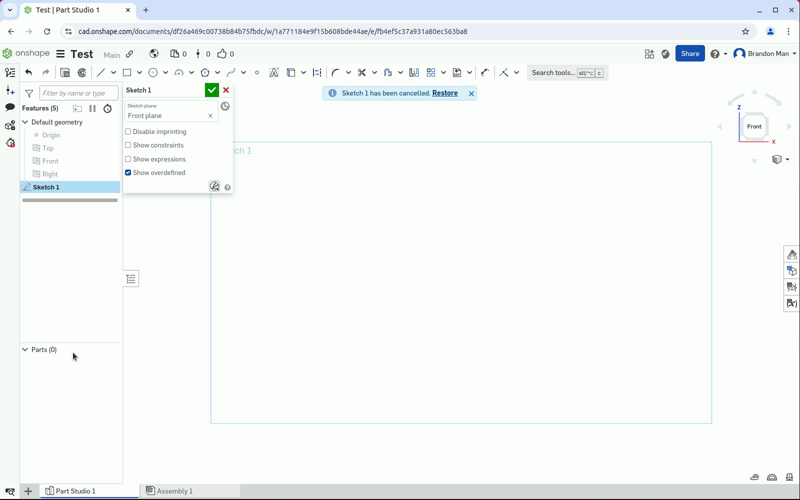
key(y)
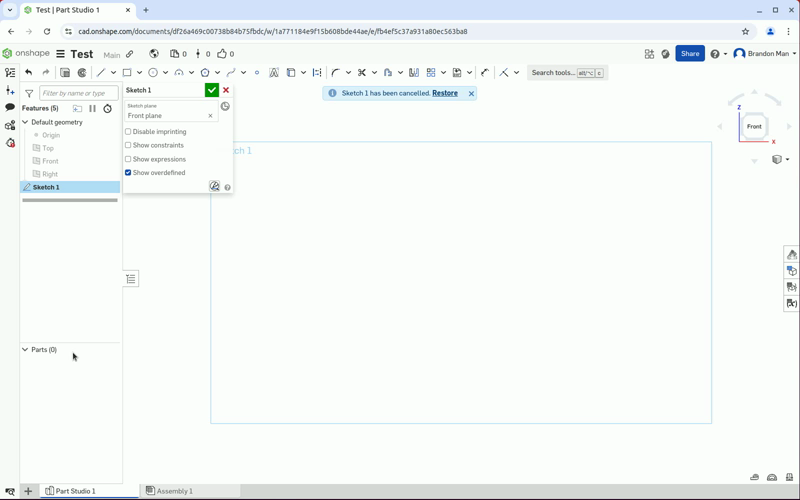
key(l)
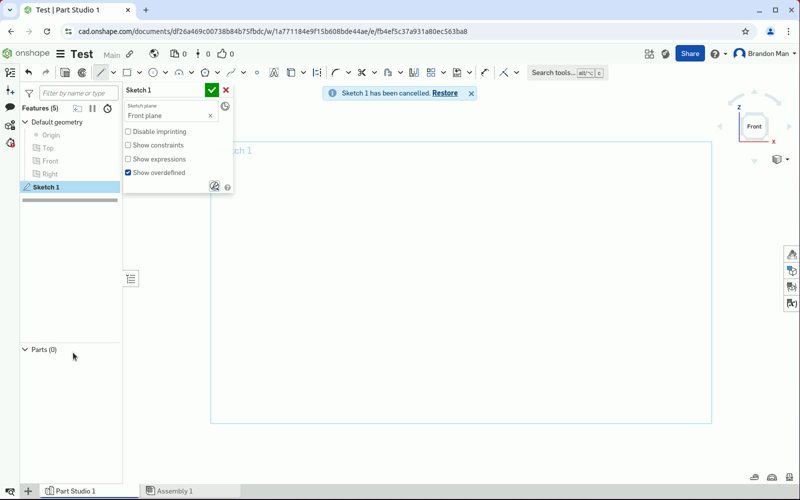
key_down(shift)
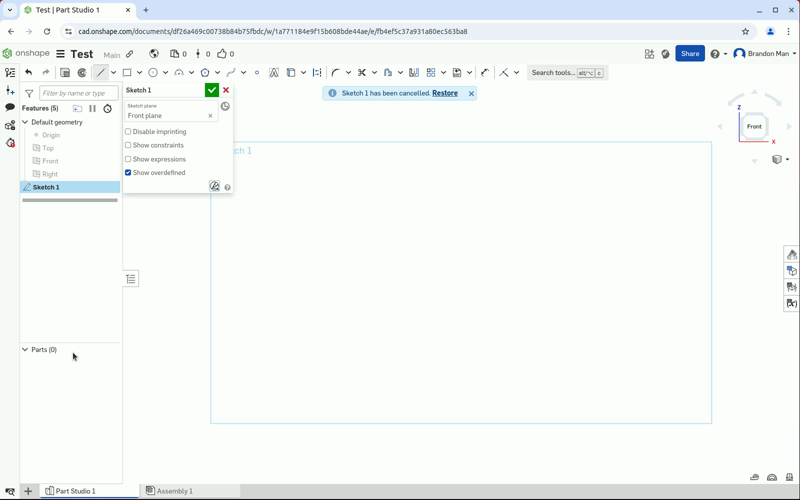
mouse_move(368, 342)
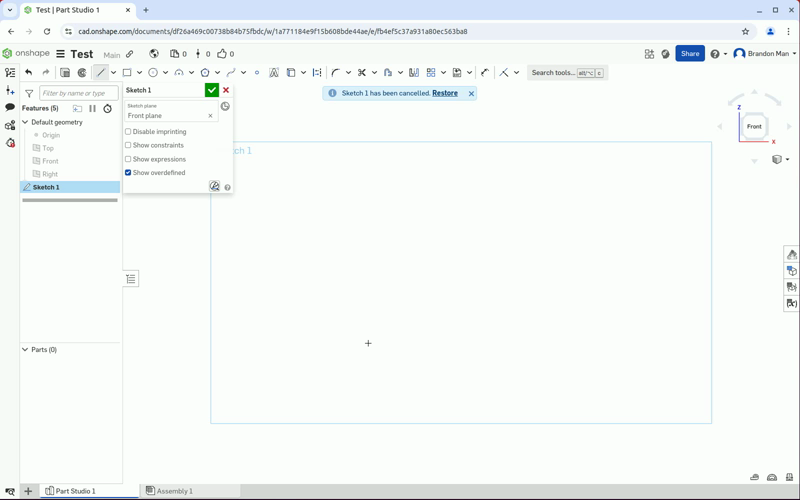
click(368, 342)
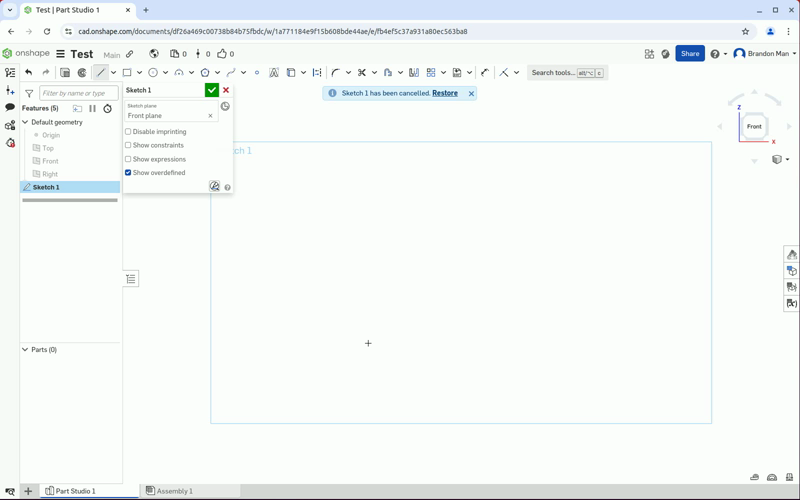
key_up(shift)
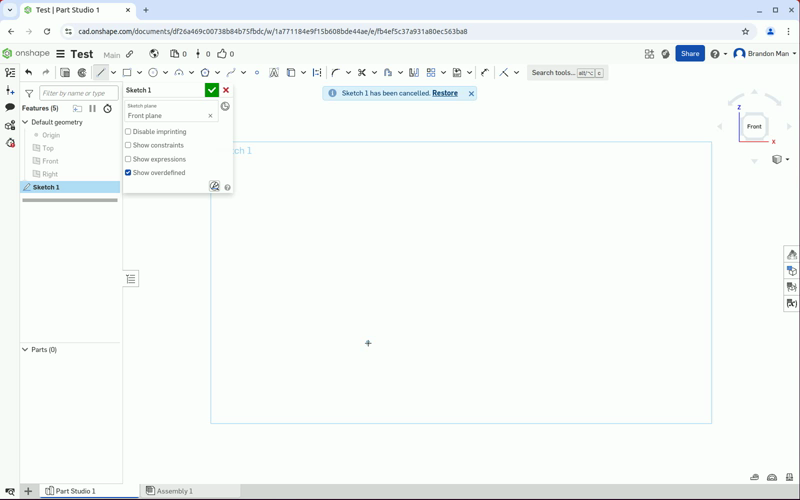
key_down(shift)
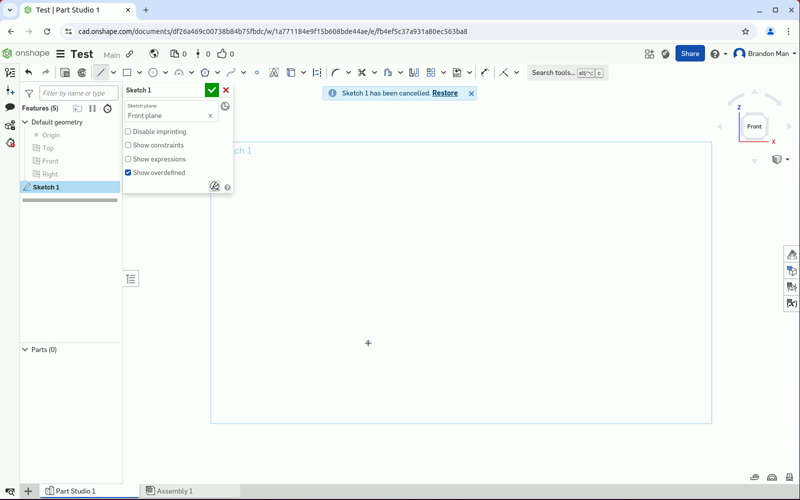
mouse_move(572, 342)
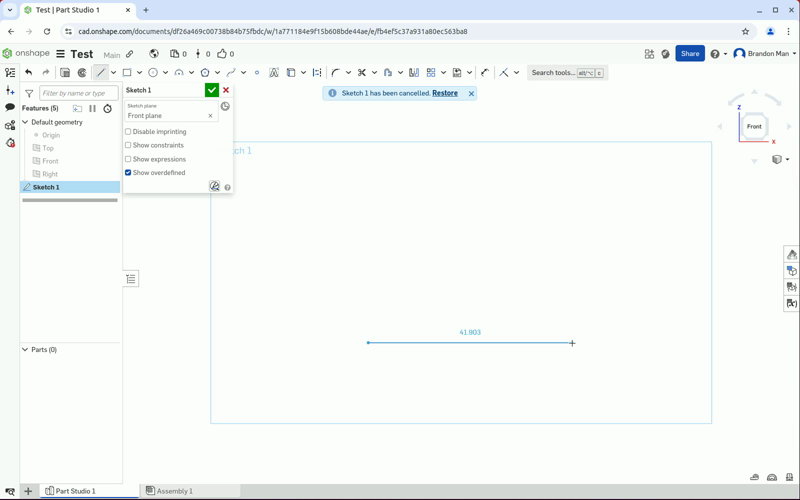
click(572, 342)
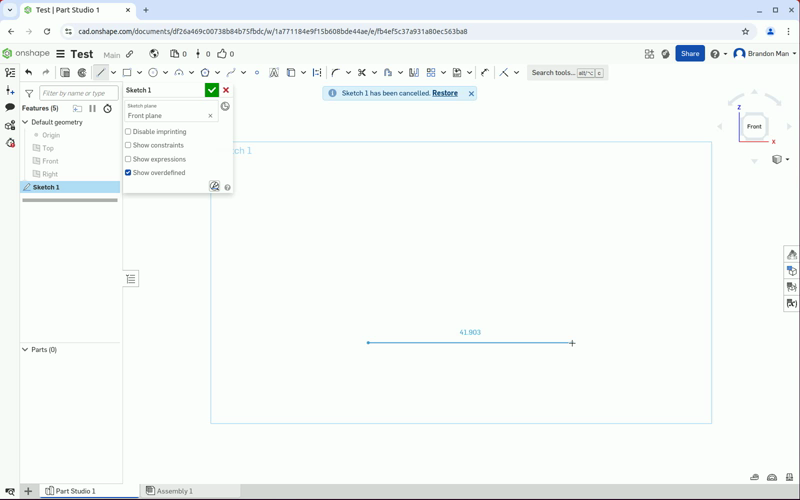
key_up(shift)
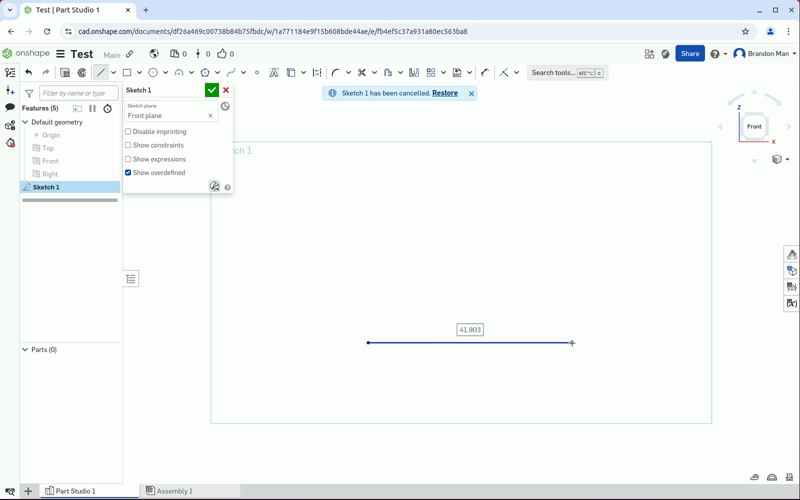
key_down(shift)
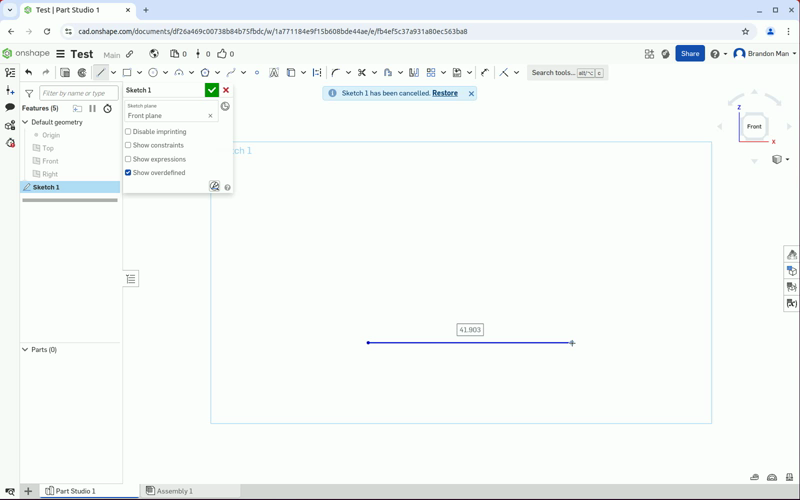
mouse_move(589, 342)
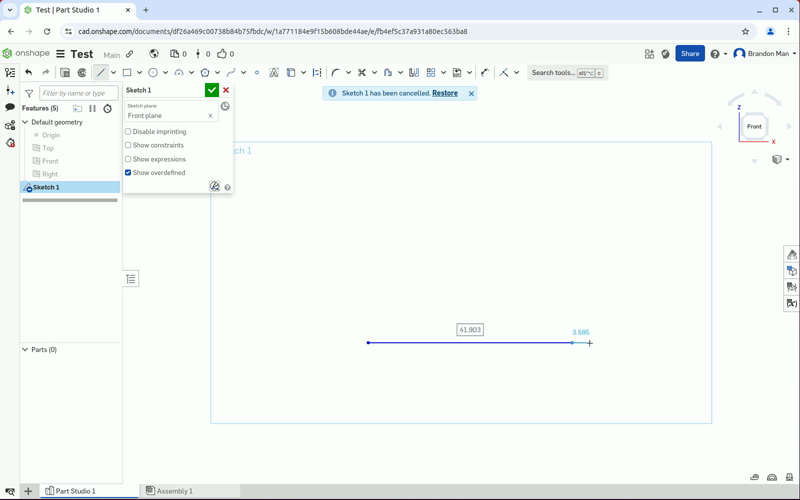
mouse_move(572, 306)
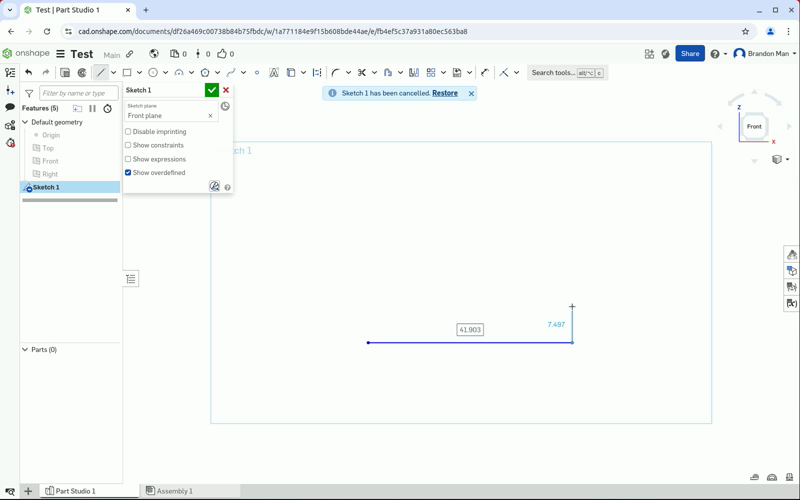
click(572, 306)
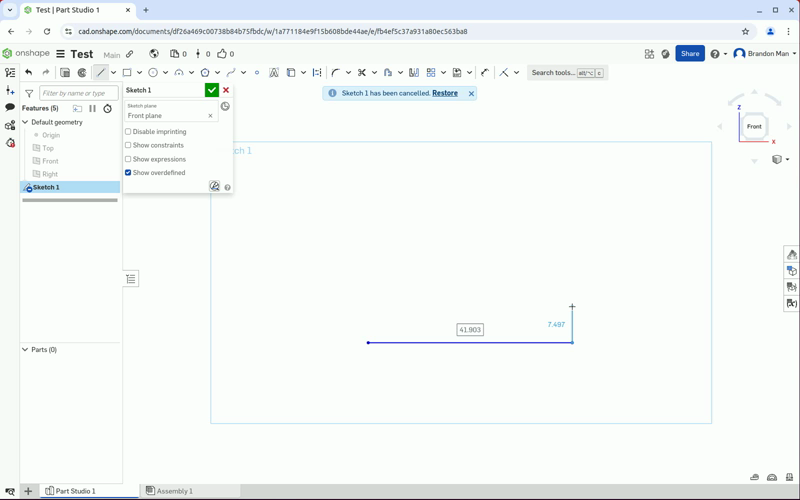
key_up(shift)
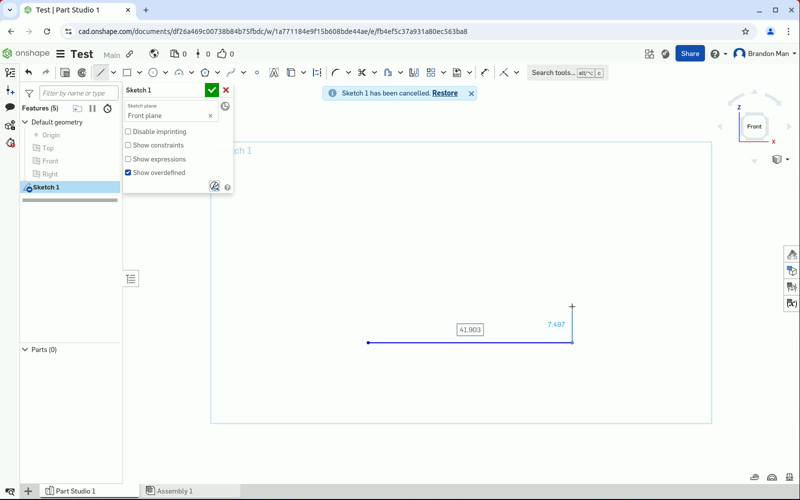
key_down(shift)
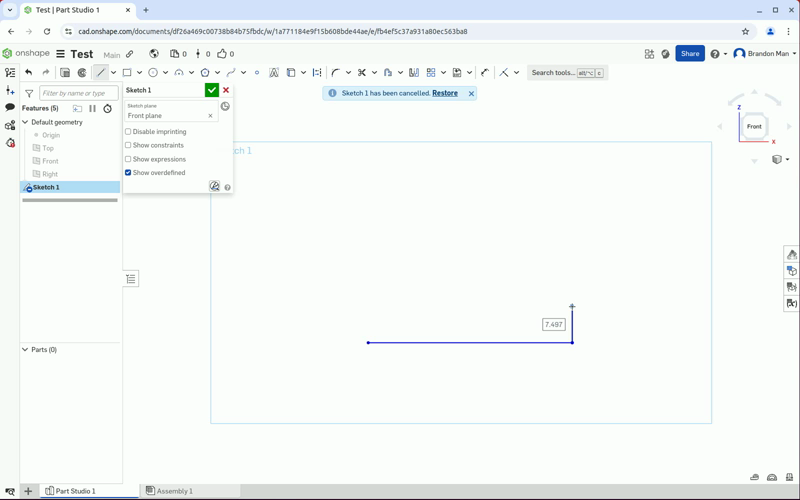
mouse_move(495, 231)
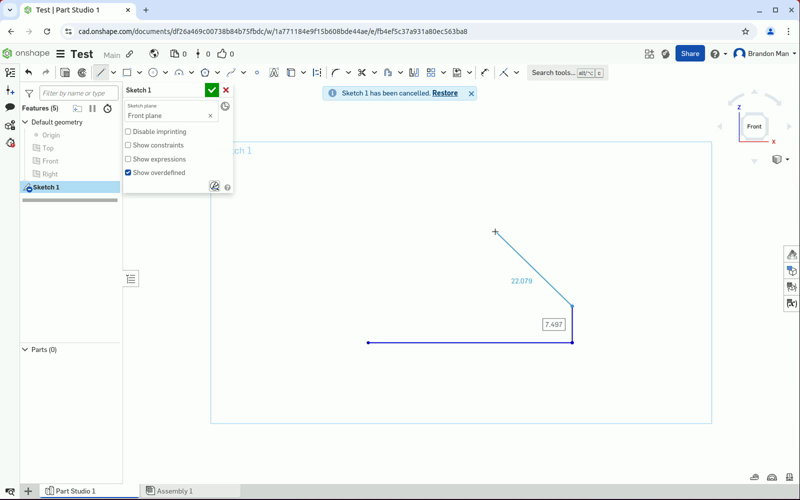
click(495, 231)
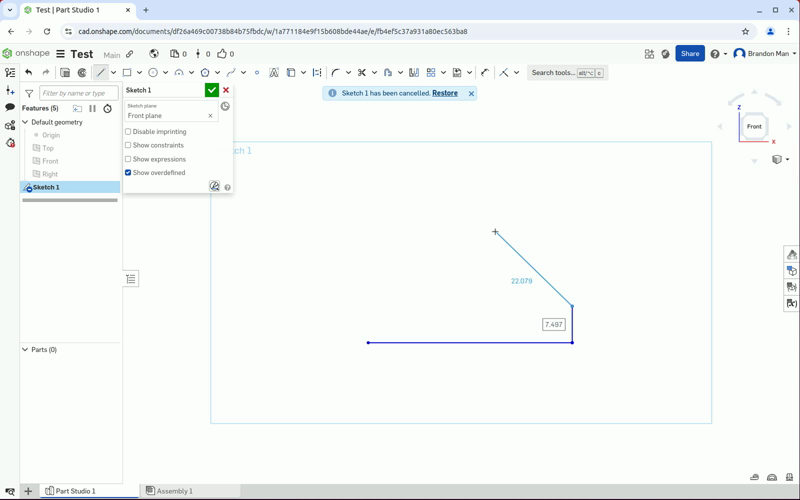
key_up(shift)
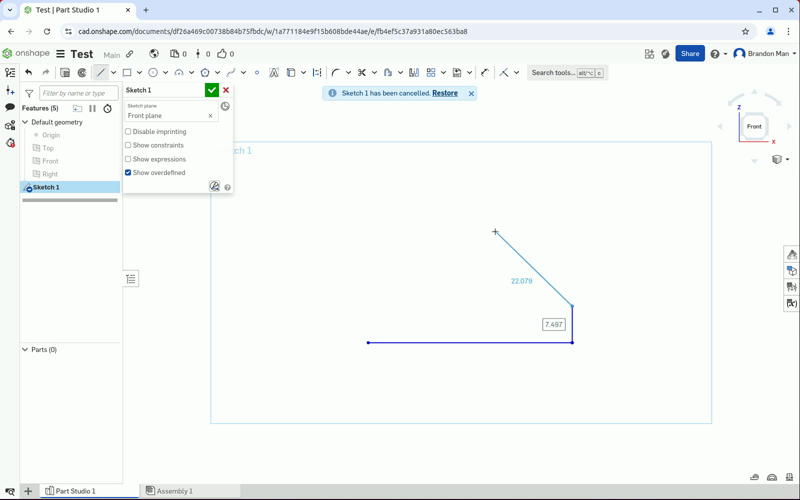
key_down(shift)
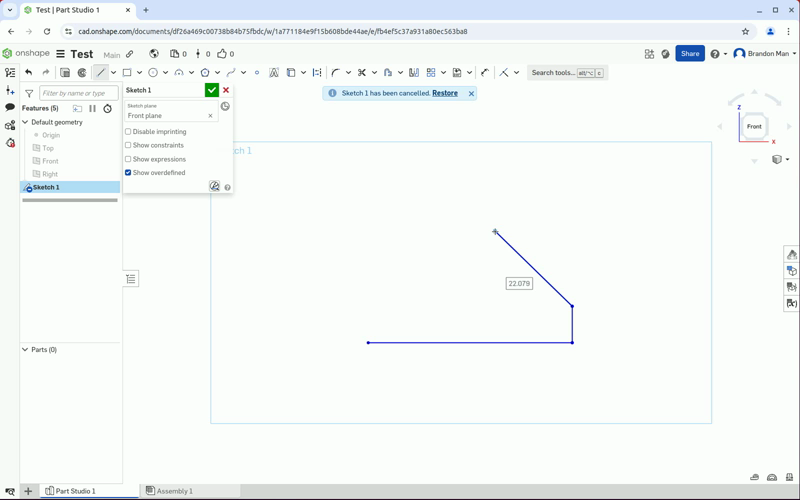
mouse_move(525, 231)
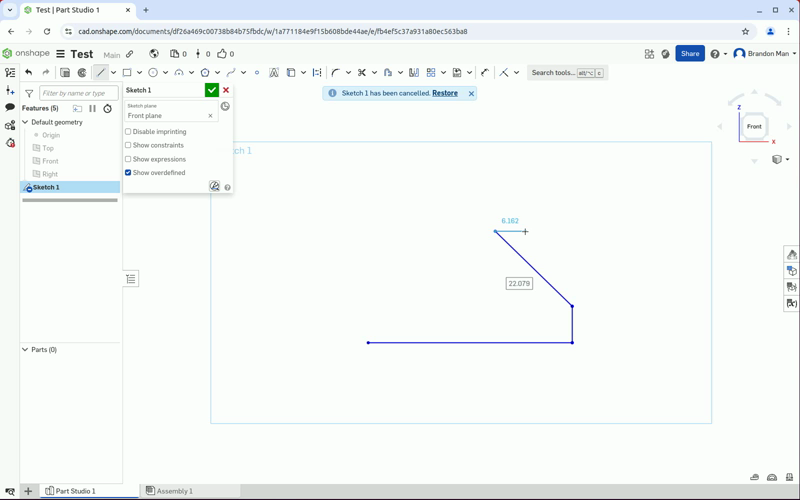
mouse_move(445, 231)
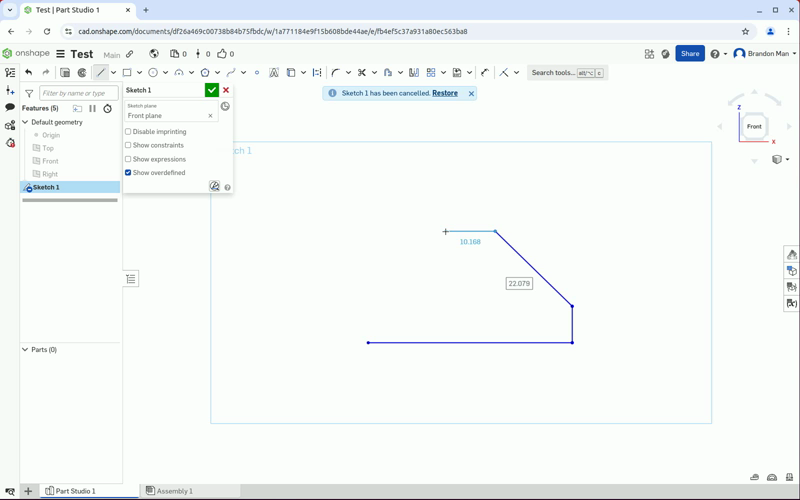
click(445, 231)
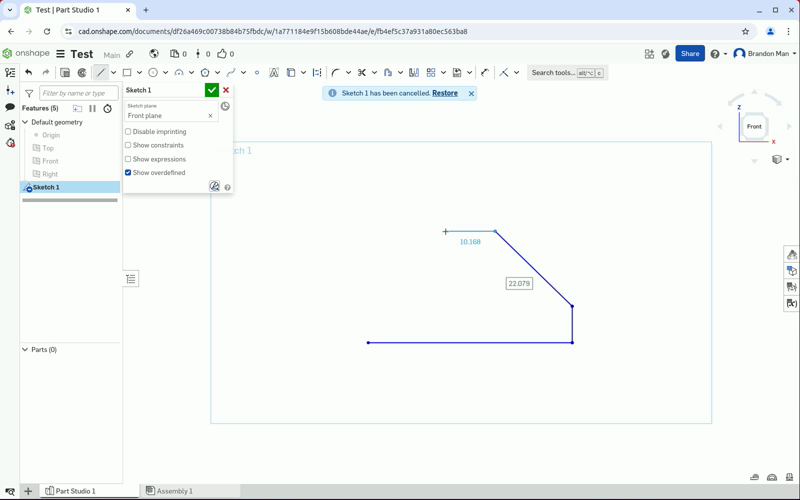
key_up(shift)
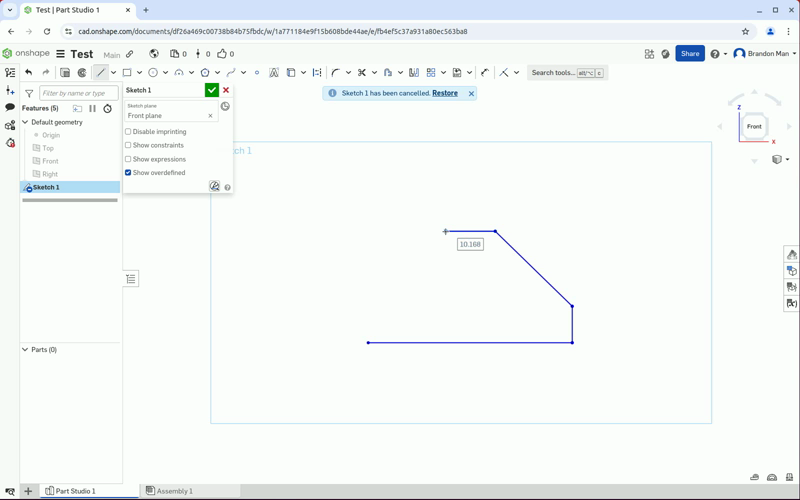
key_down(shift)
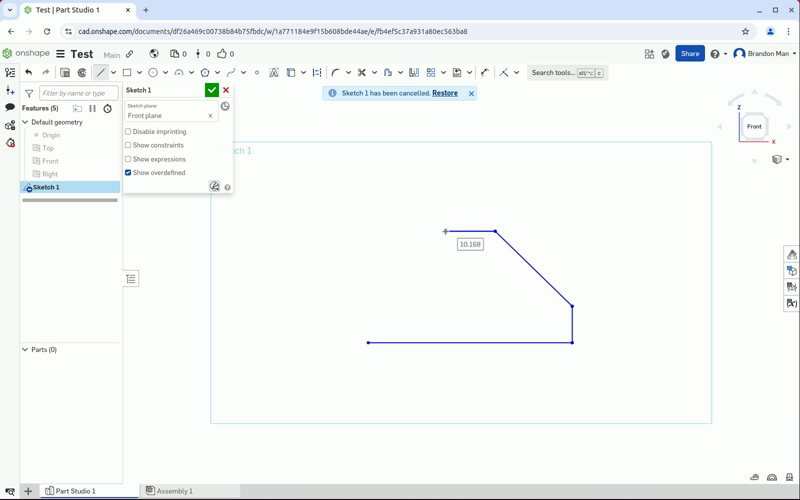
mouse_move(368, 306)
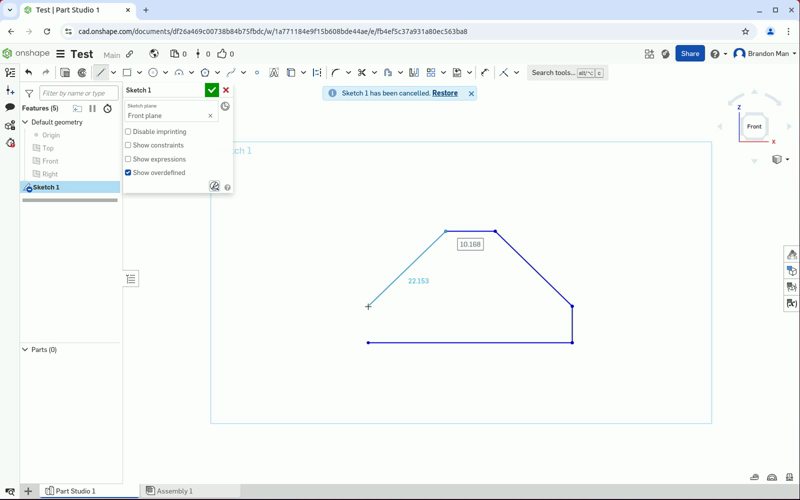
click(368, 306)
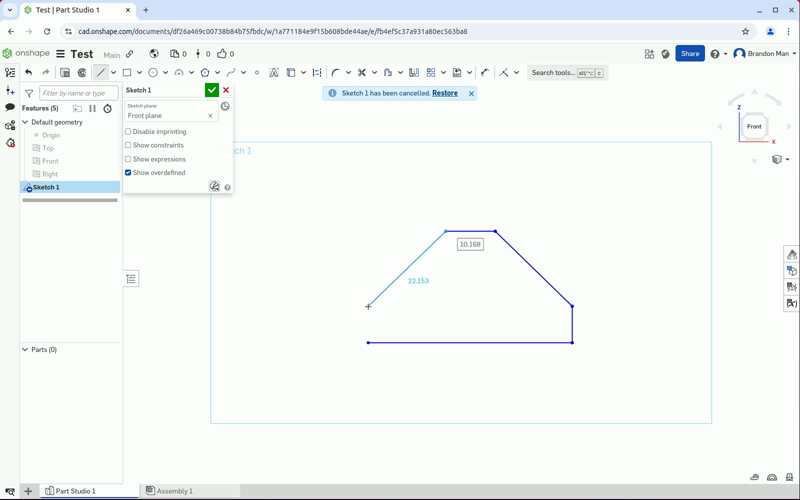
key_up(shift)
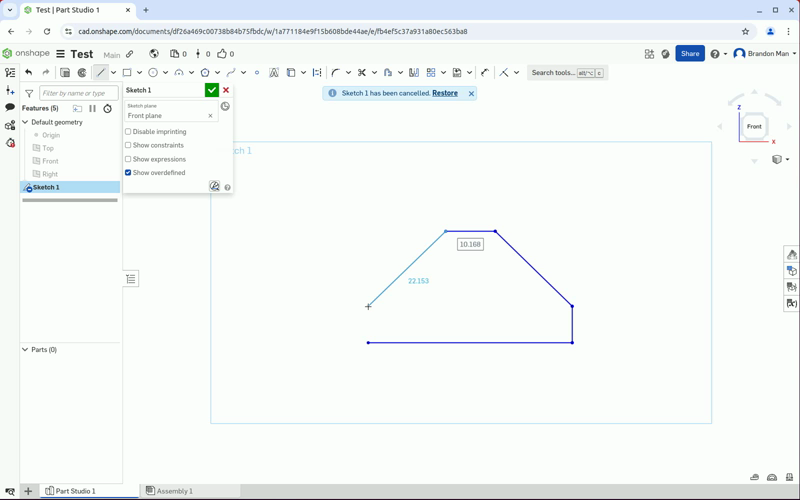
mouse_move(398, 306)
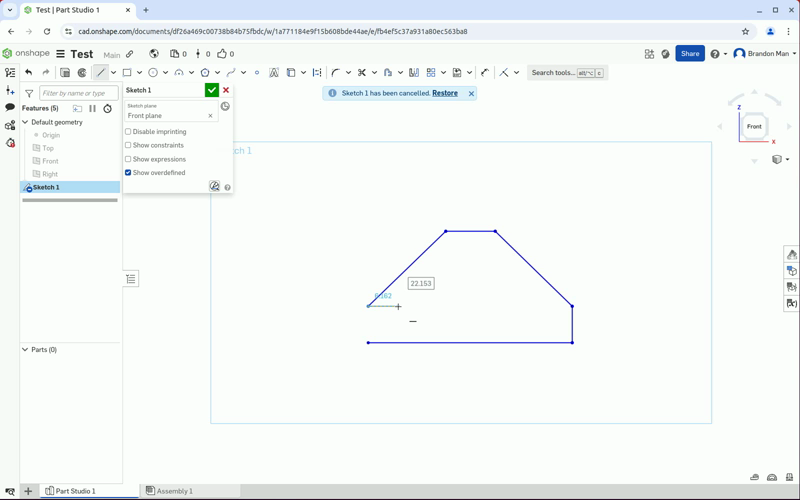
key_down(shift)
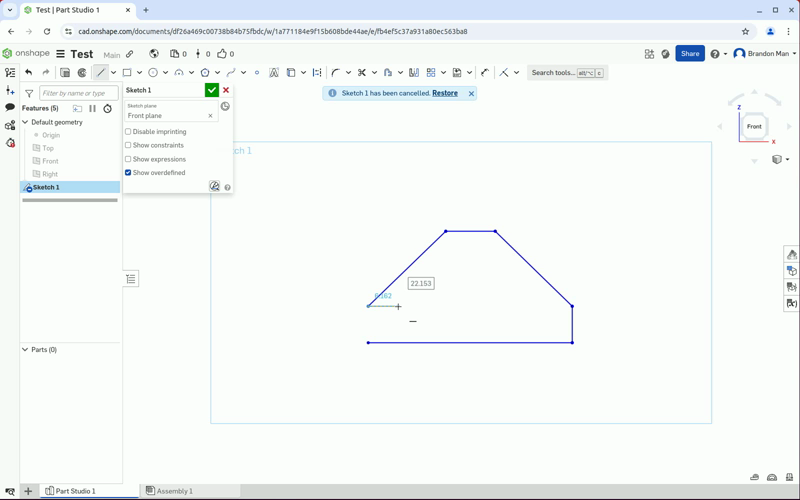
mouse_move(368, 342)
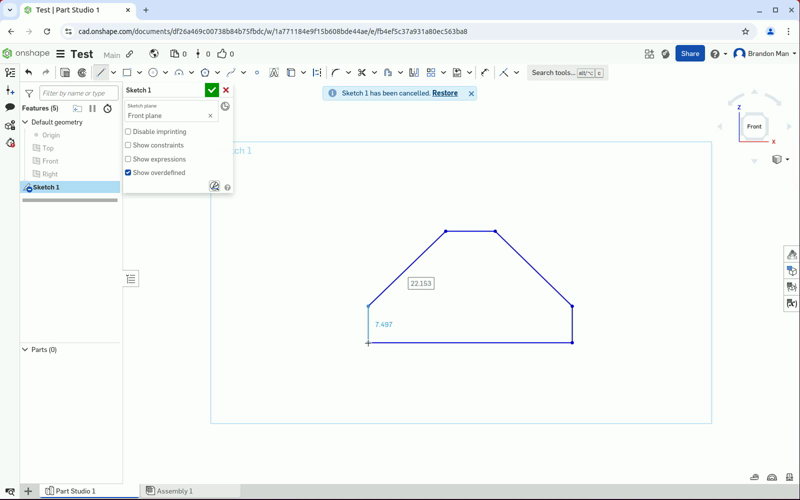
key_up(shift)
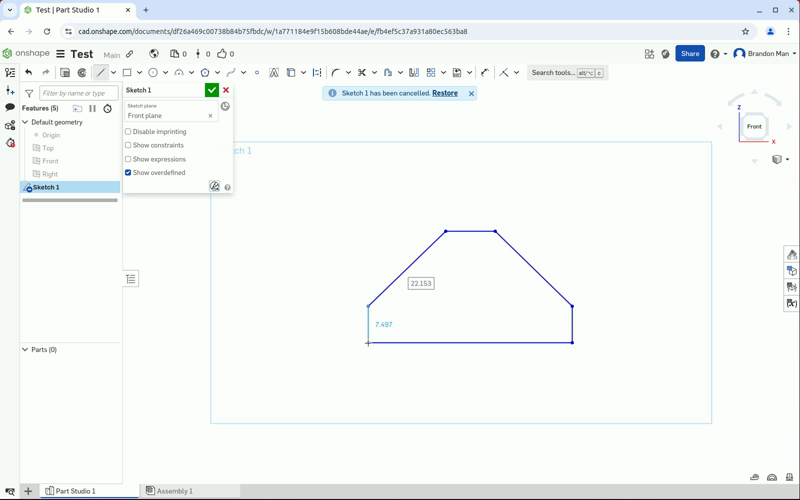
click(368, 342)
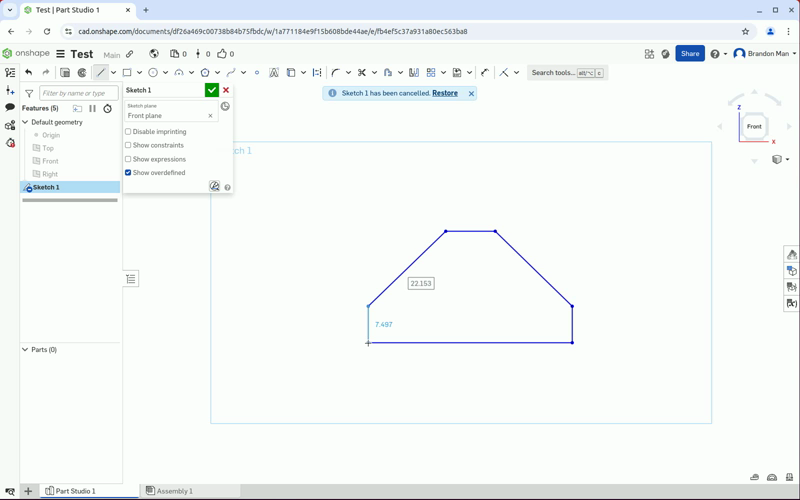
key(esc)
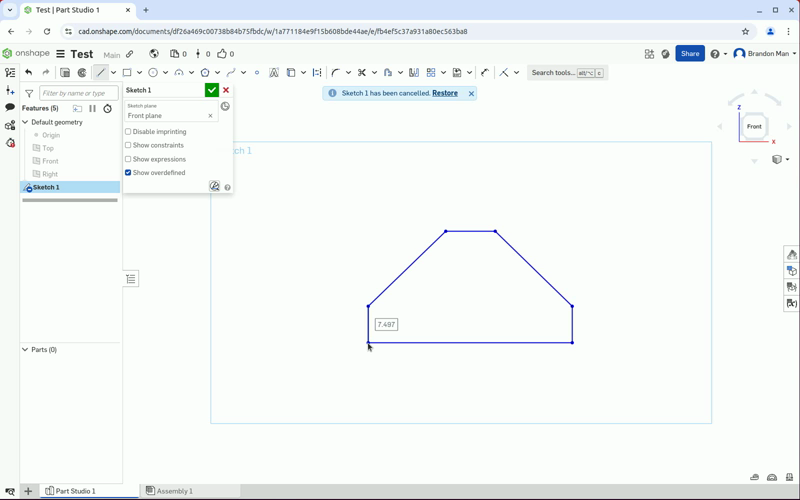
mouse_move(484, 316)
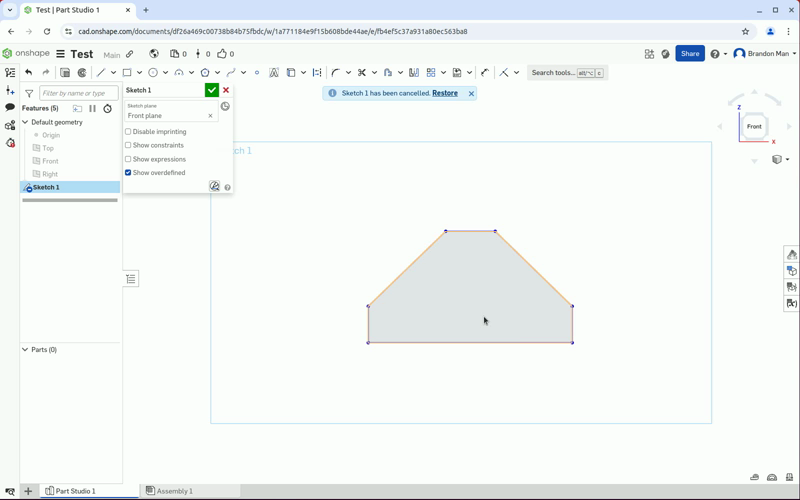
click(484, 316)
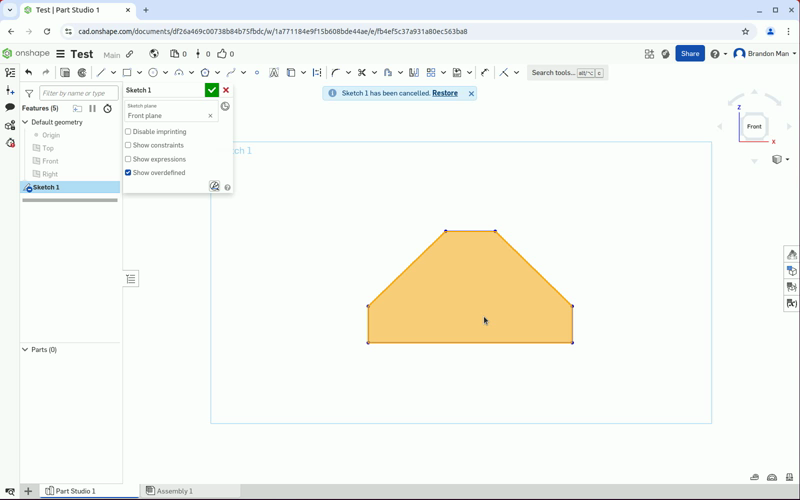
mouse_move(73, 352)
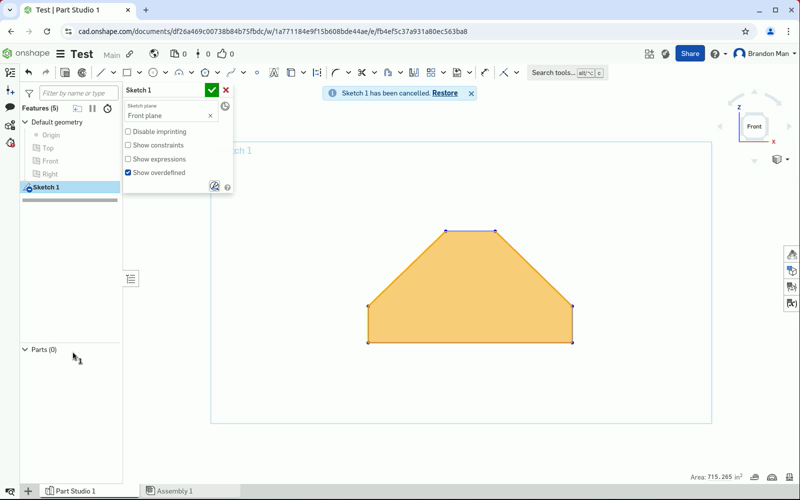
key(shift+y)
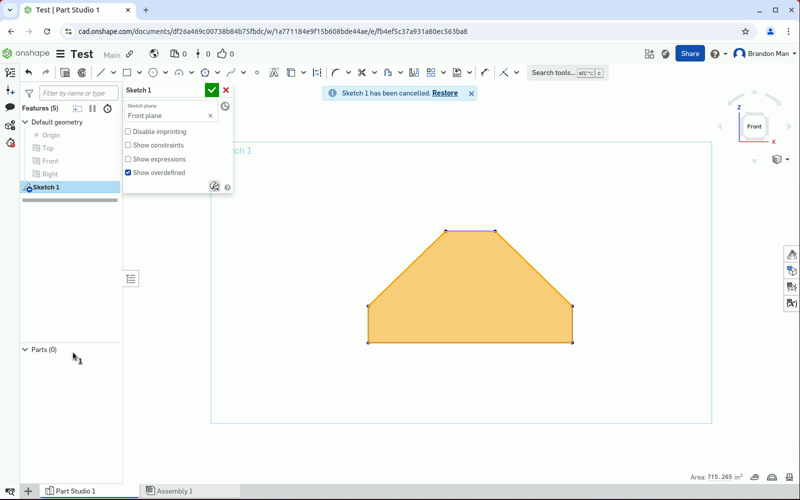
key(shift+e)
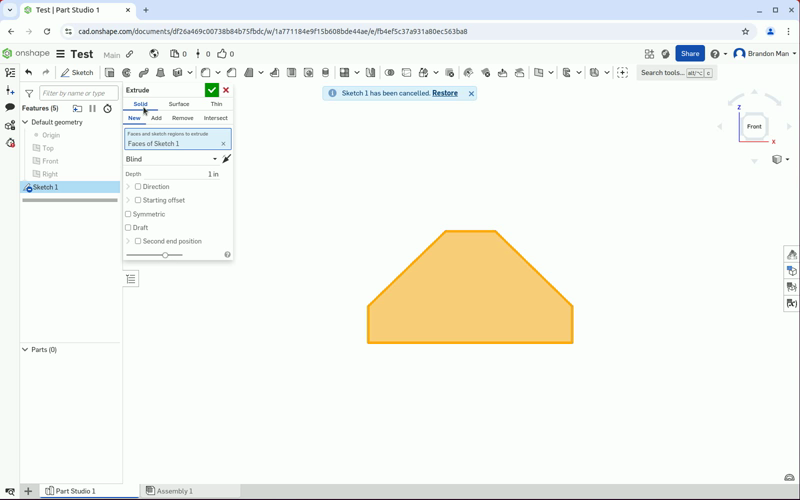
mouse_move(143, 106)
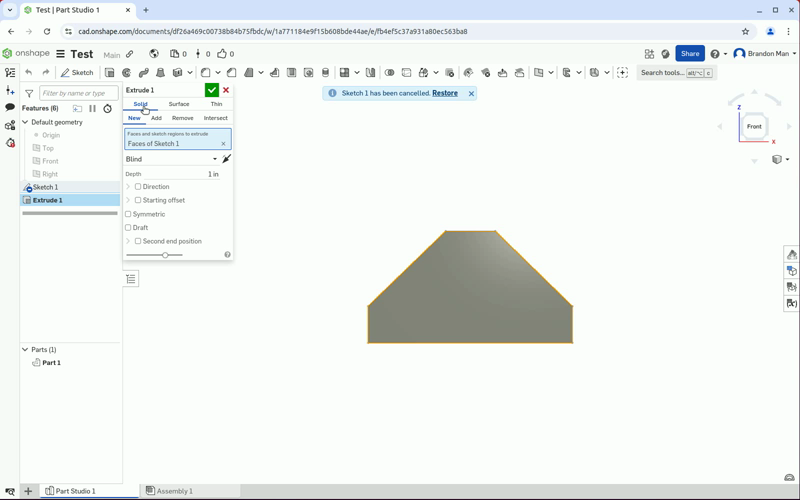
click(143, 106)
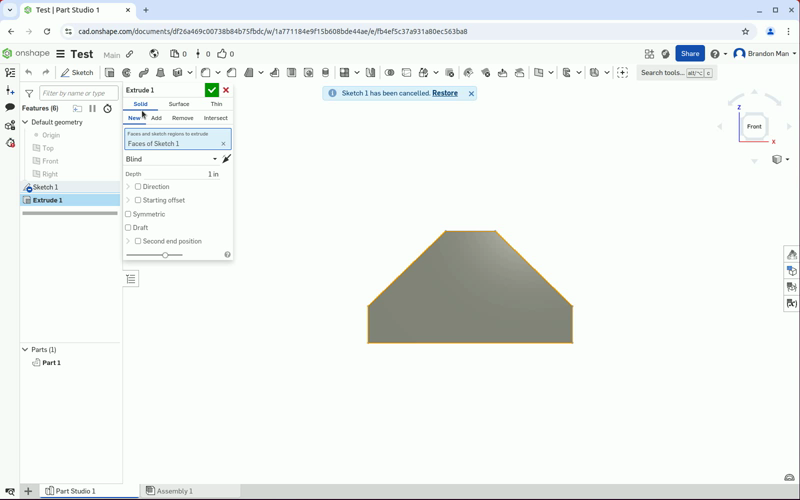
mouse_move(137, 120)
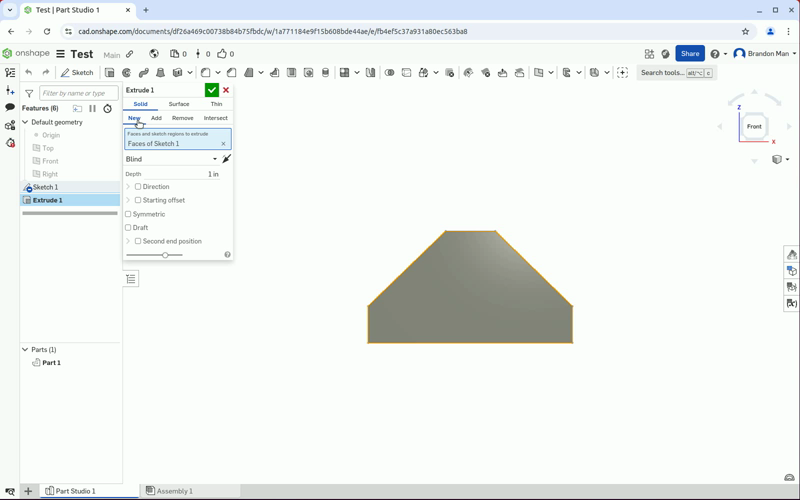
click(137, 120)
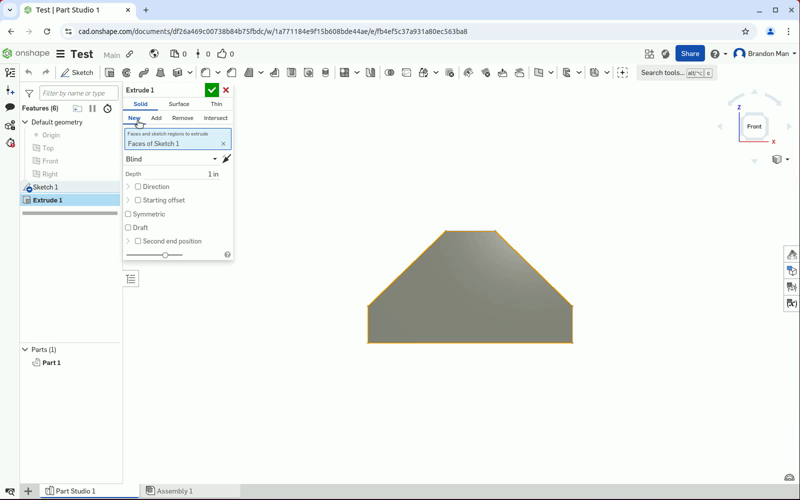
key(tab, 4)
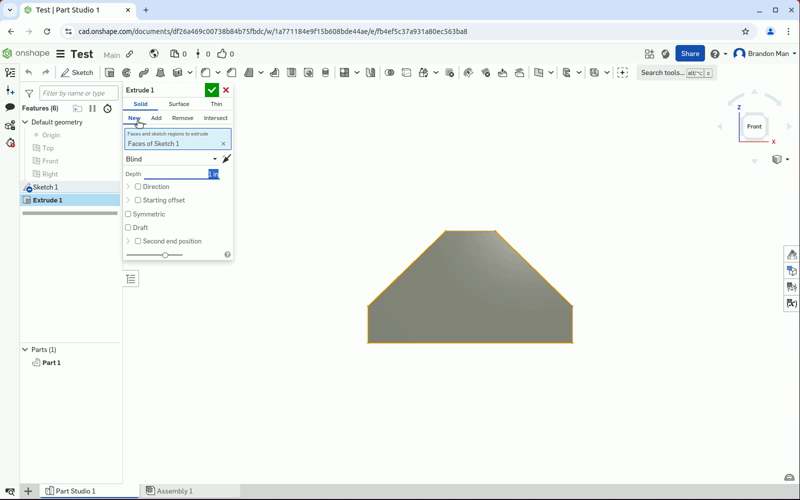
text(4.333)
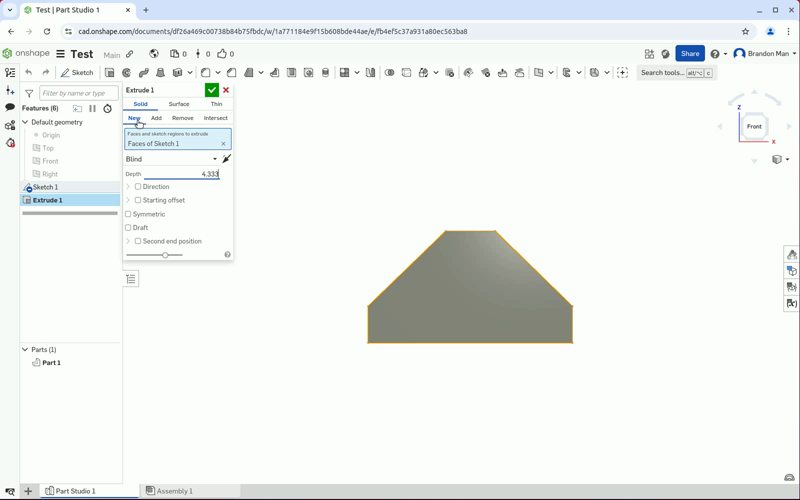
key(enter)
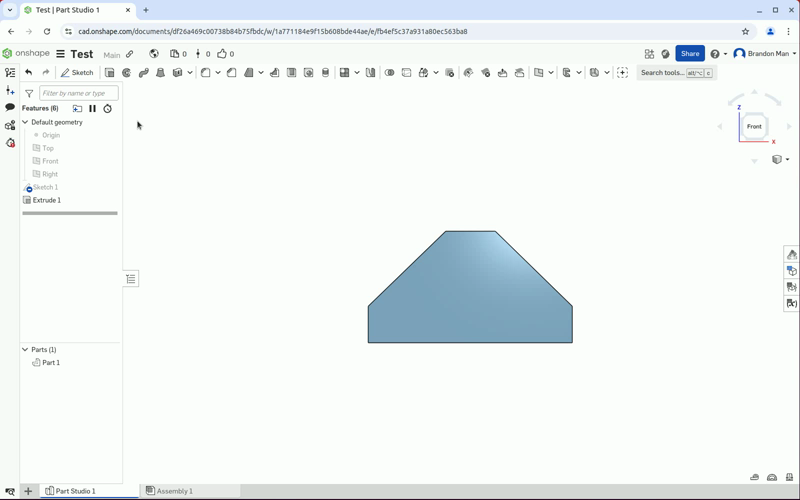
key(shift+h)
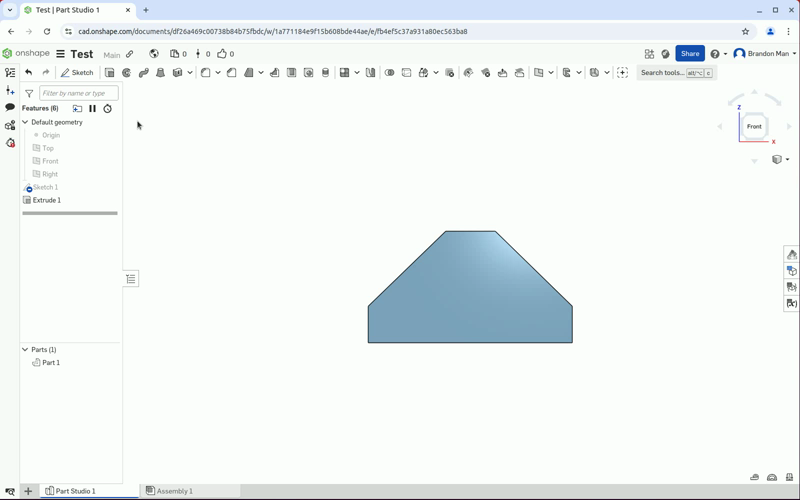
key(shift+h)
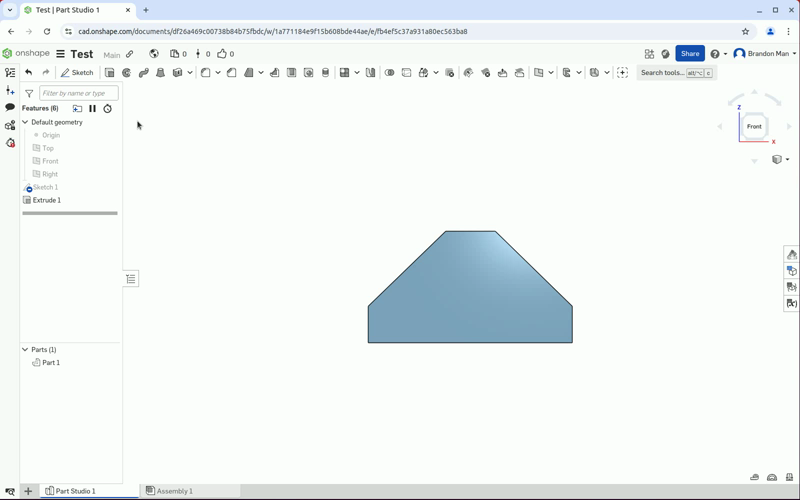
mouse_move(73, 189)
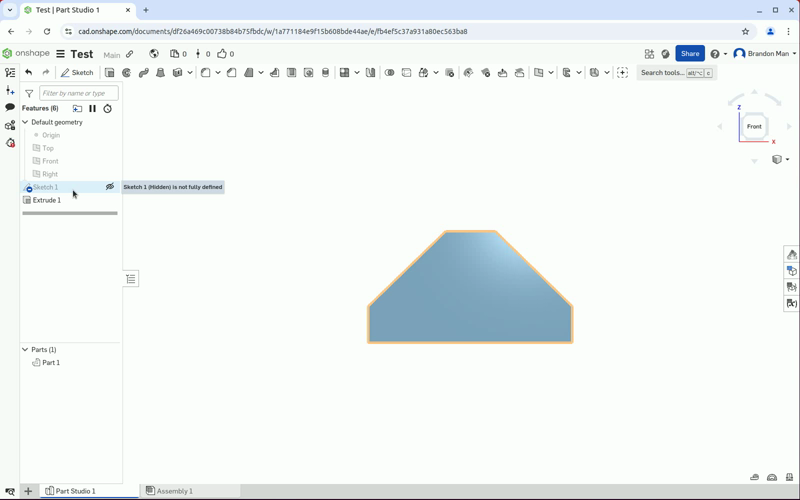
click(73, 189)
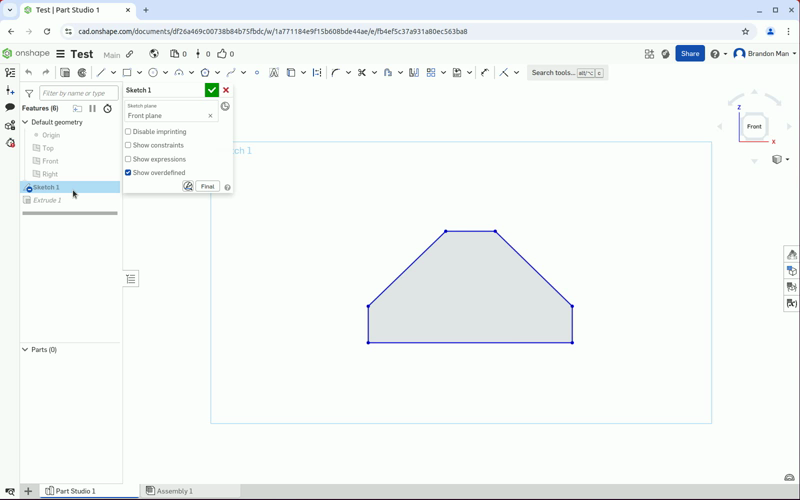
mouse_move(229, 92)
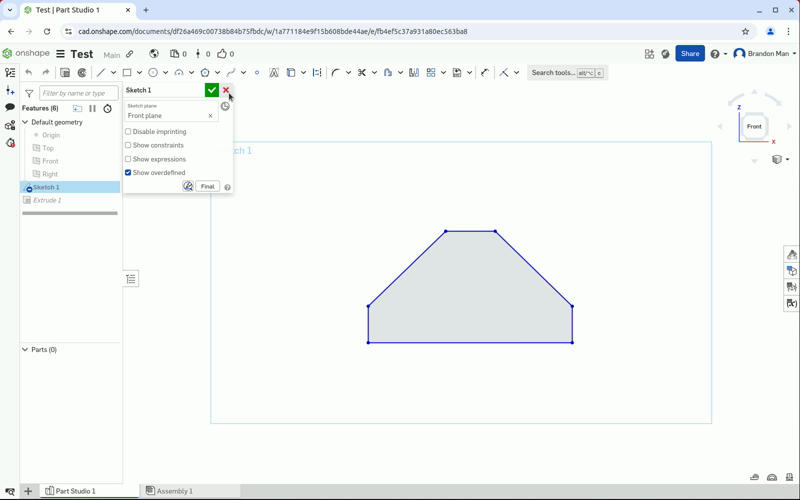
click(229, 92)
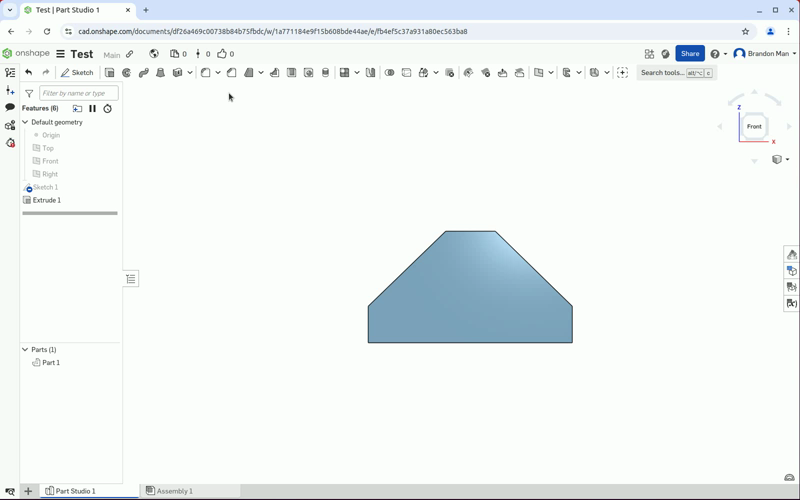
mouse_move(541, 75)
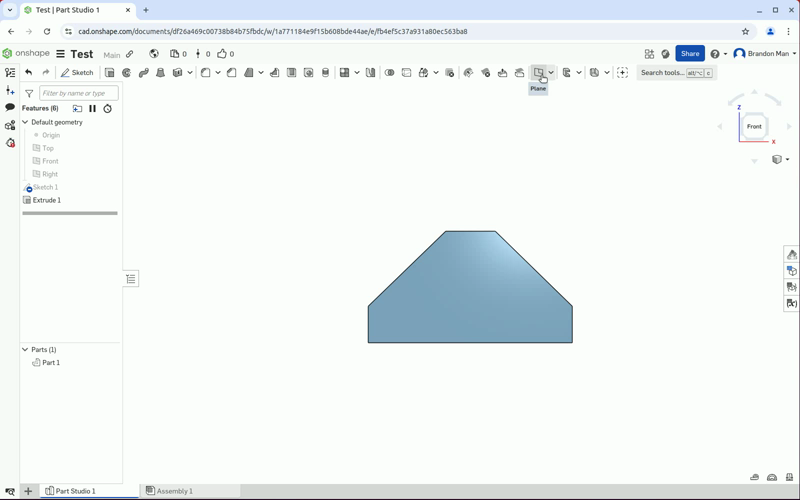
click(541, 75)
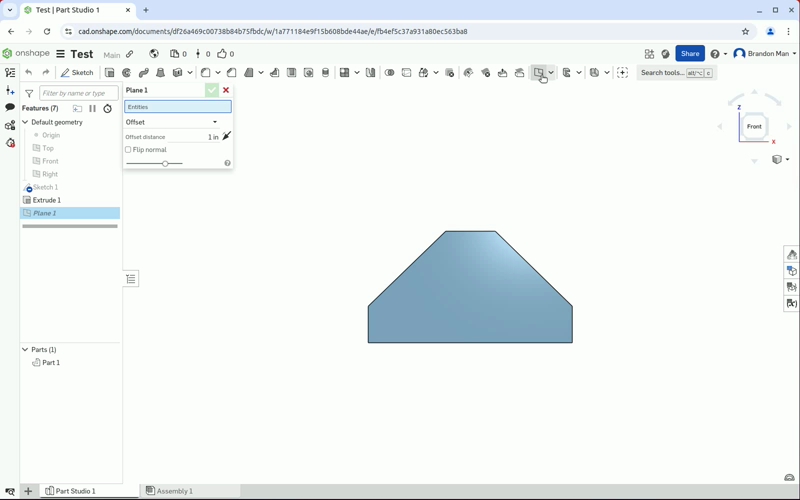
mouse_move(73, 163)
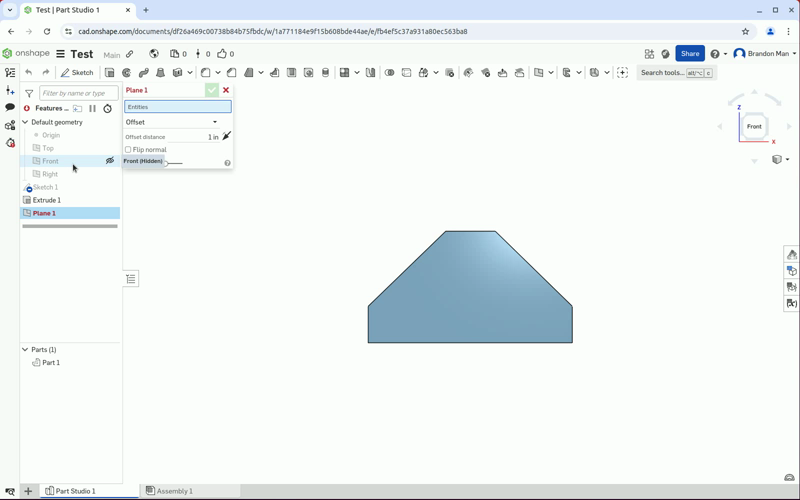
click(73, 163)
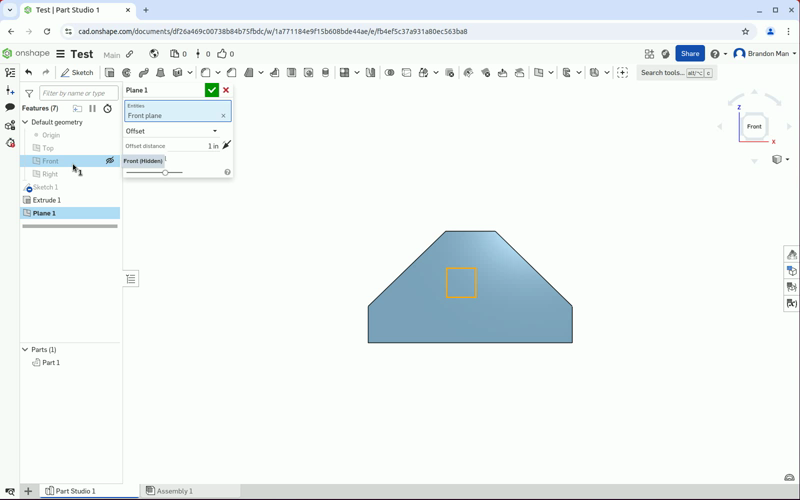
key(tab, 2)
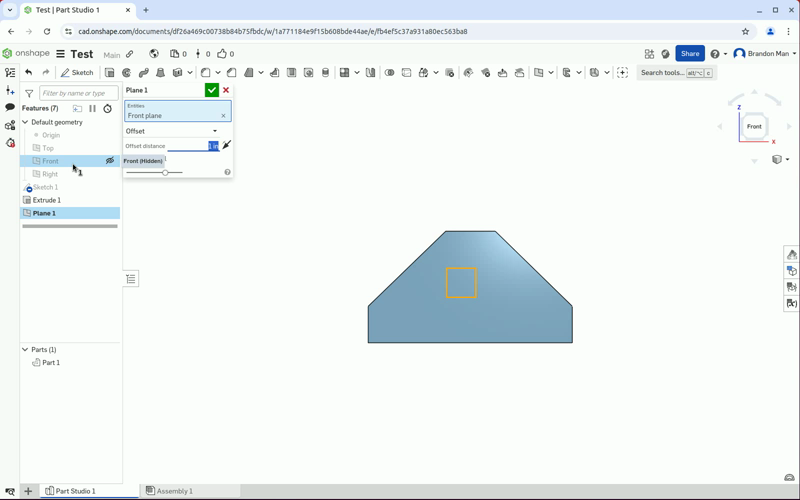
text(4.344)
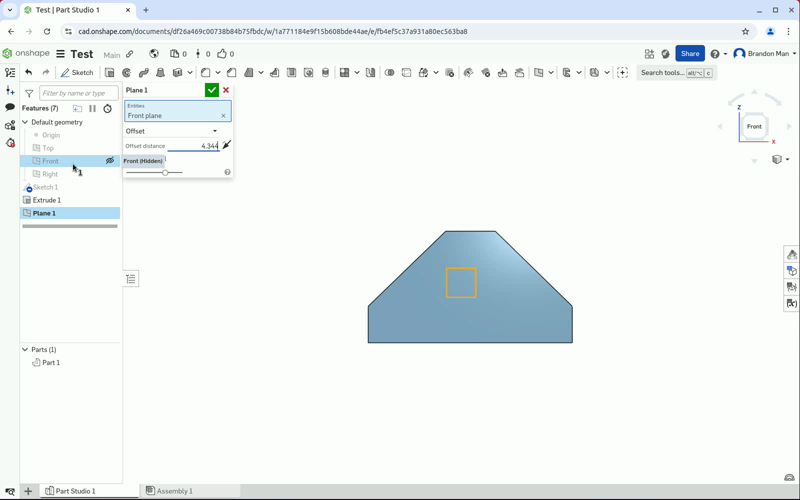
key(enter, 2)
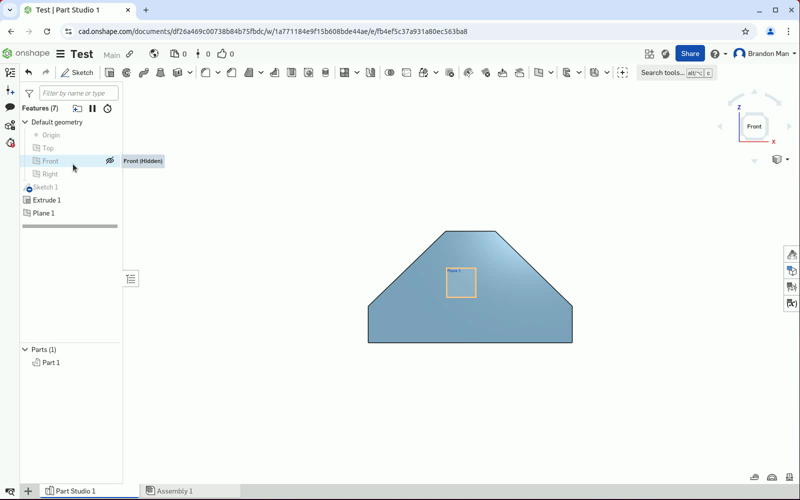
key(shift+s)
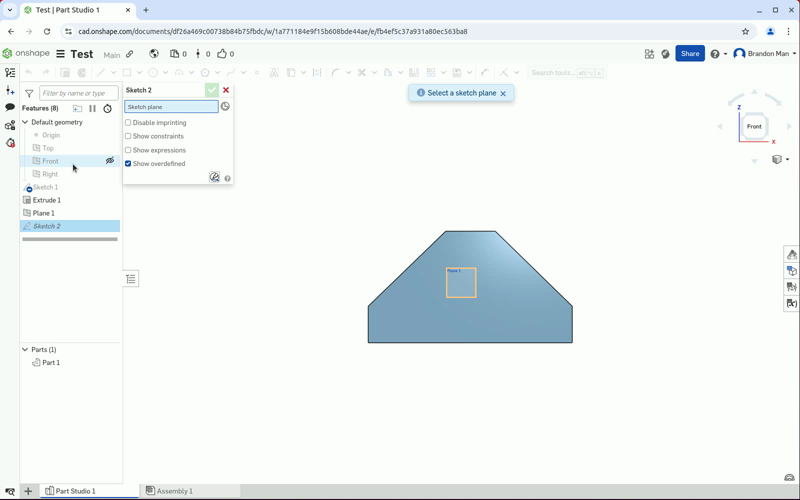
mouse_move(73, 215)
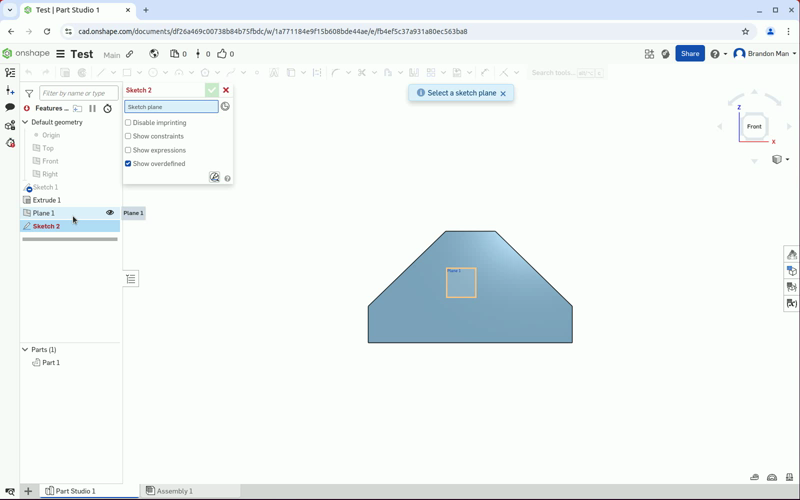
click(73, 215)
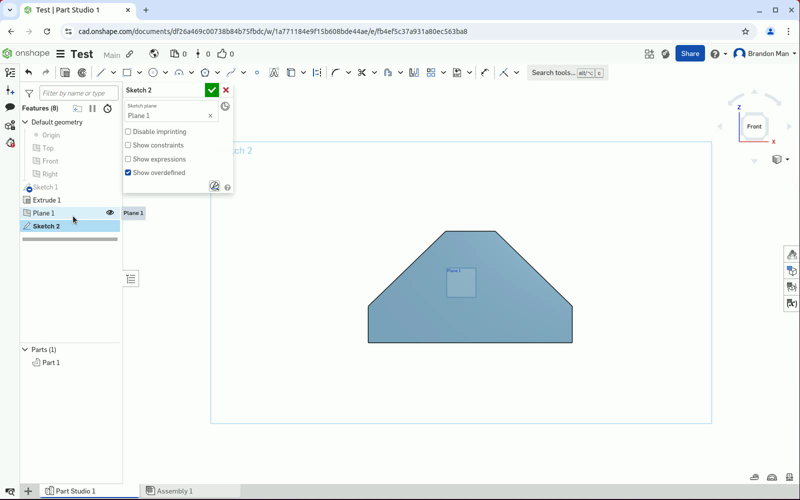
mouse_move(73, 352)
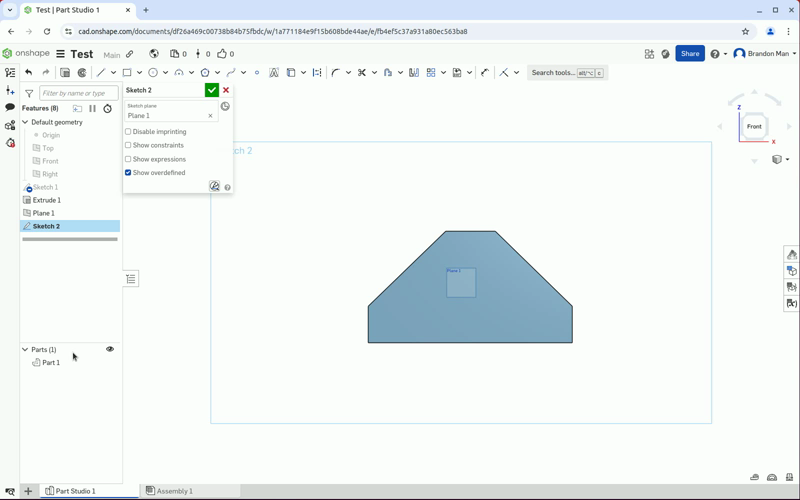
key(y)
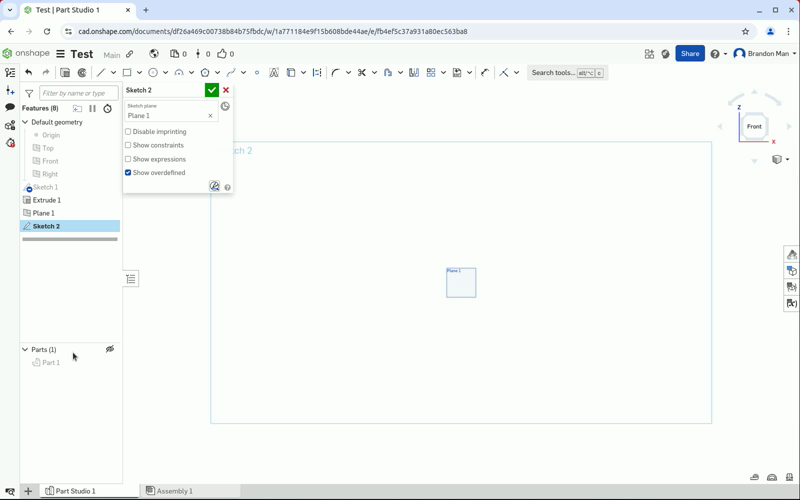
key(l)
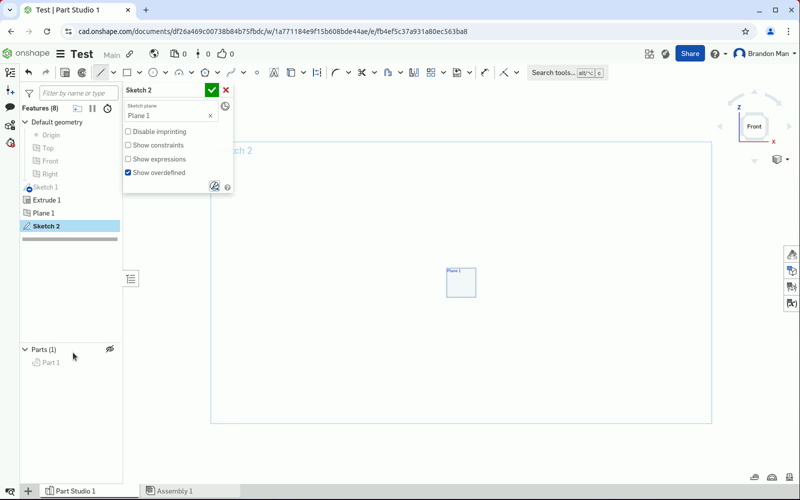
key_down(shift)
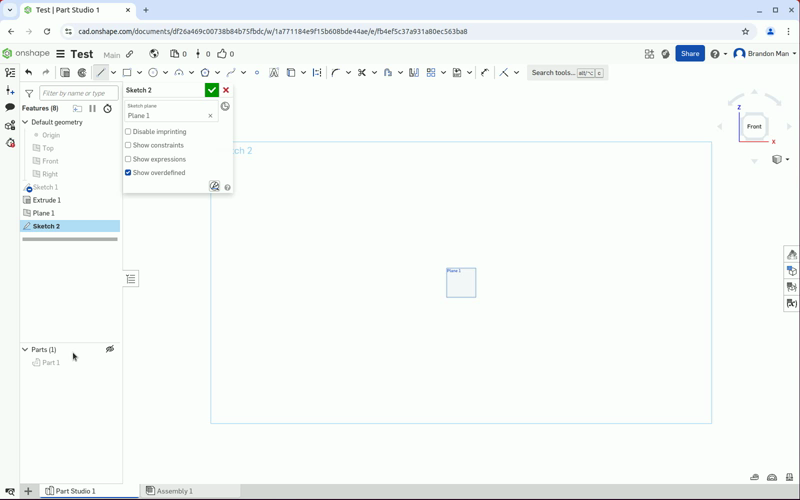
mouse_move(419, 321)
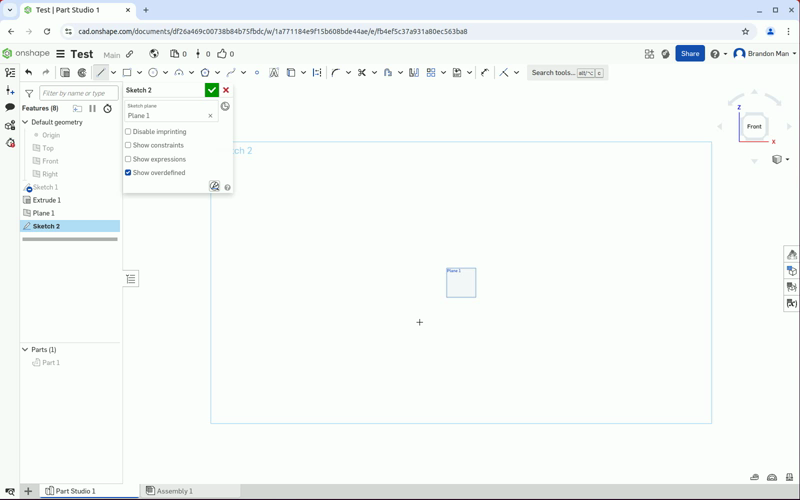
click(419, 321)
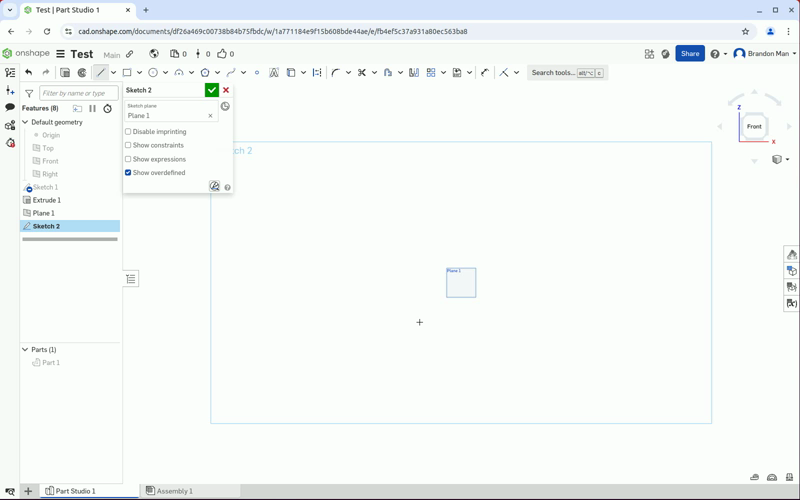
key_up(shift)
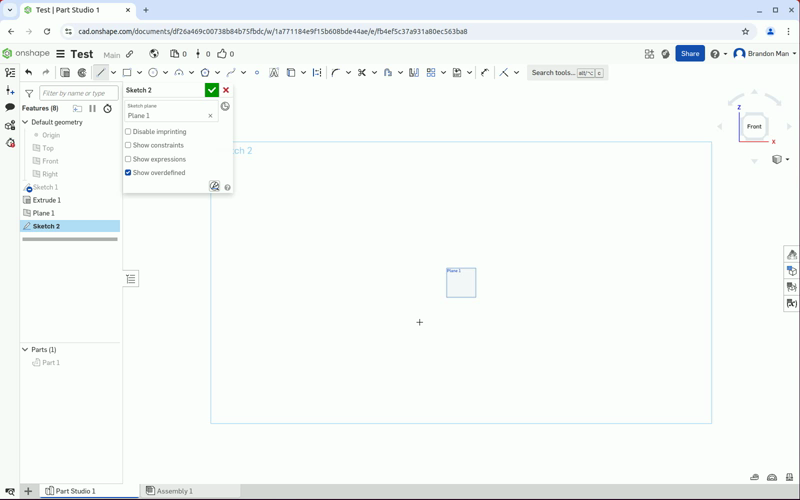
key_down(shift)
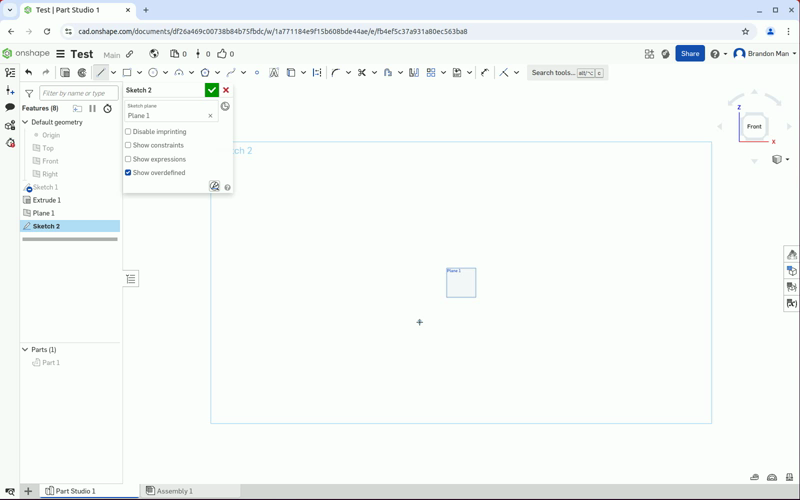
mouse_move(449, 321)
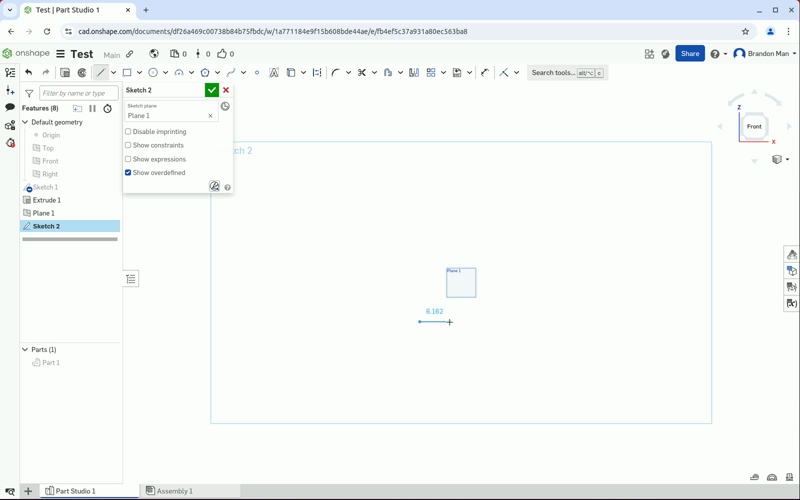
mouse_move(451, 321)
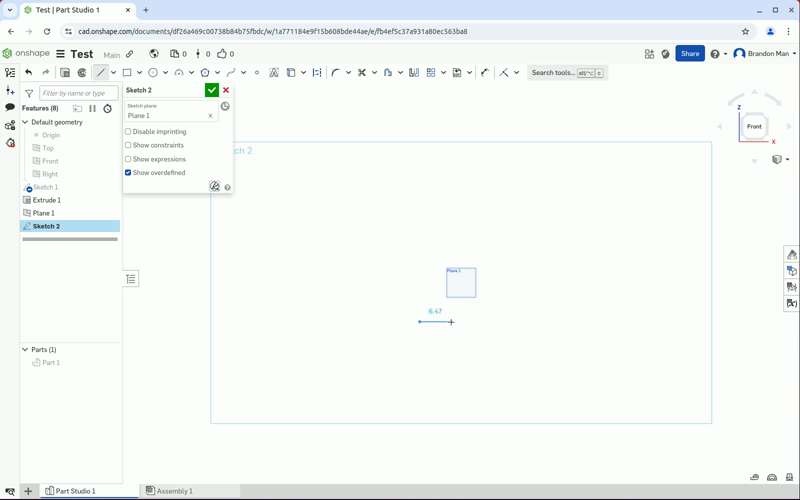
click(451, 321)
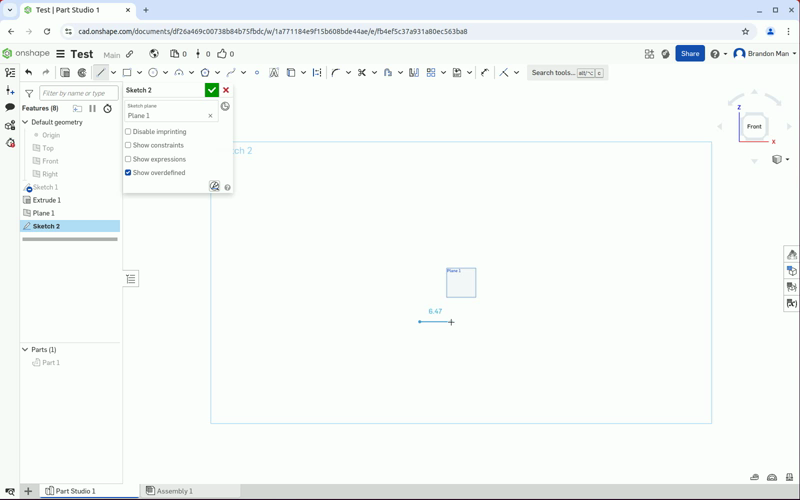
key_up(shift)
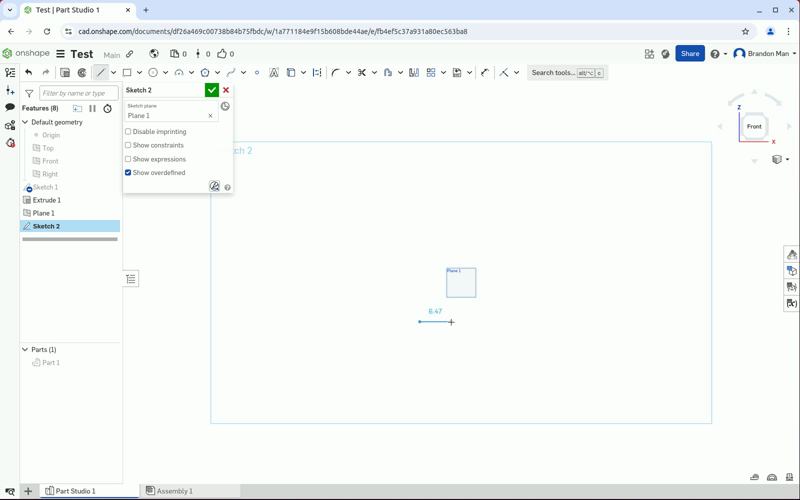
key_down(shift)
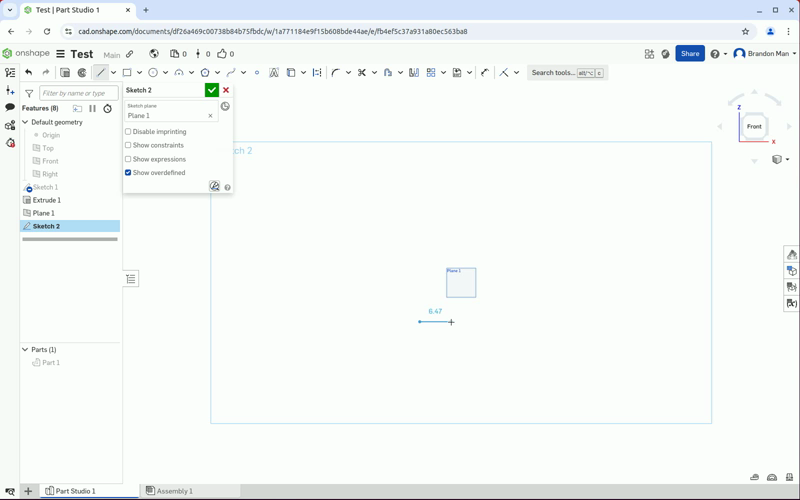
mouse_move(481, 321)
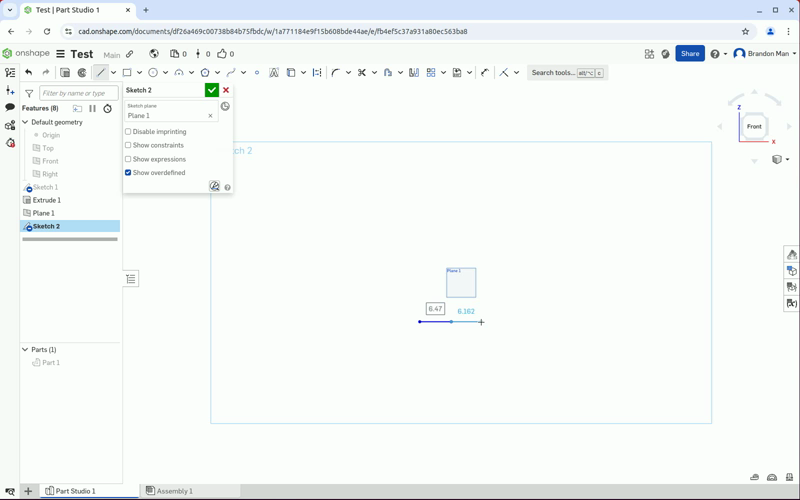
mouse_move(451, 290)
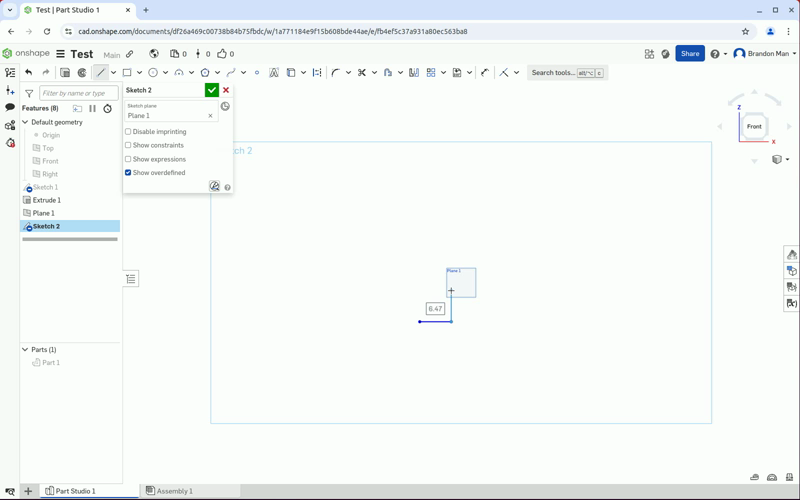
click(451, 290)
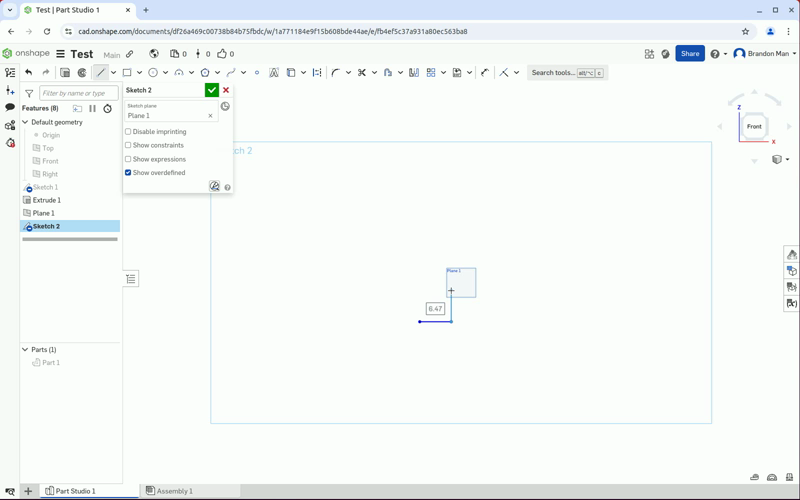
key_up(shift)
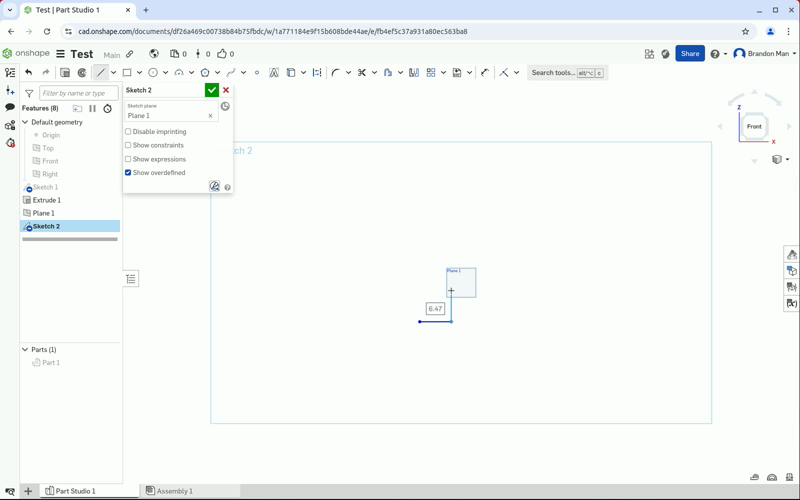
mouse_move(481, 290)
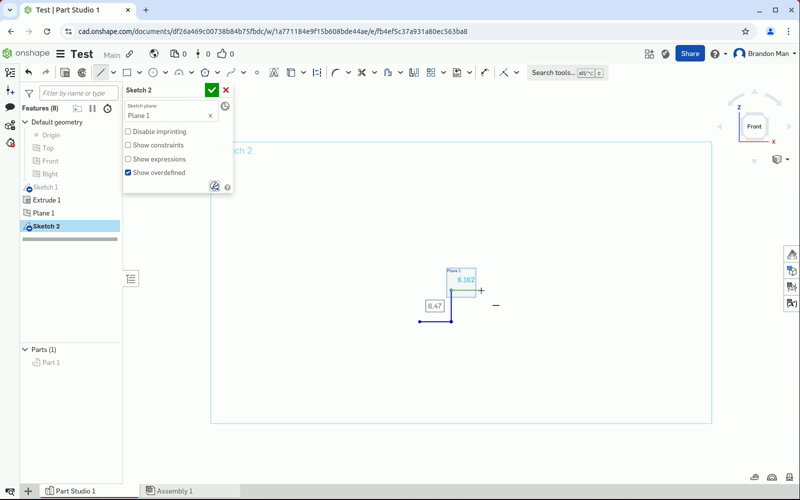
key_down(shift)
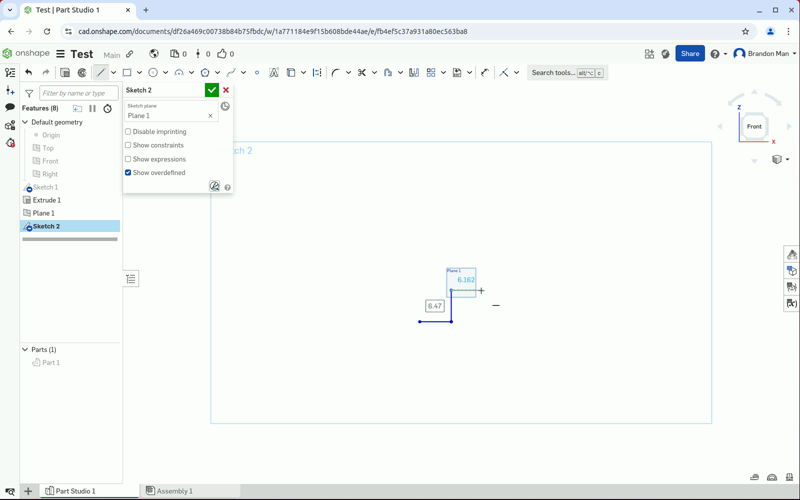
mouse_move(419, 321)
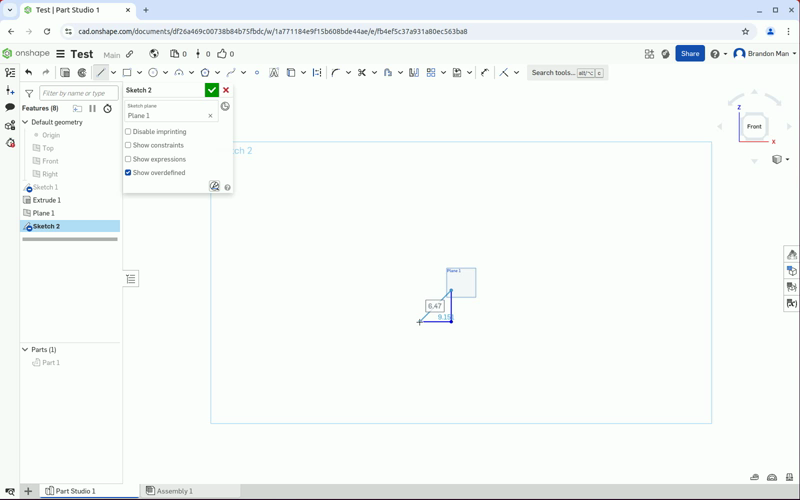
key_up(shift)
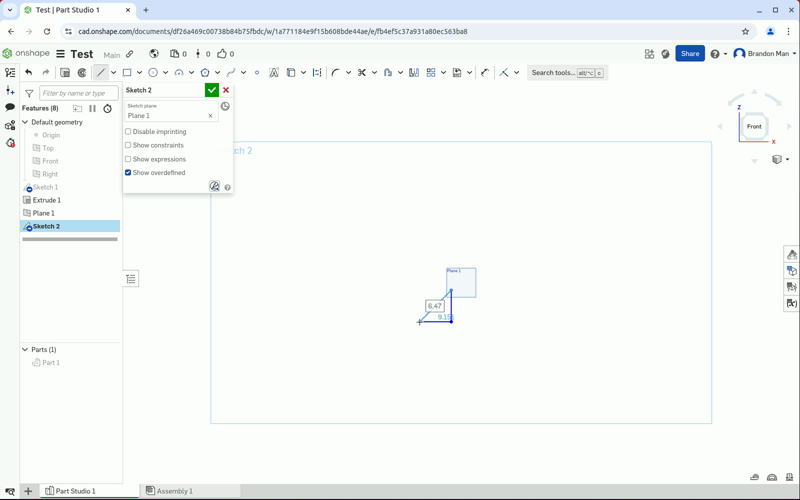
click(419, 321)
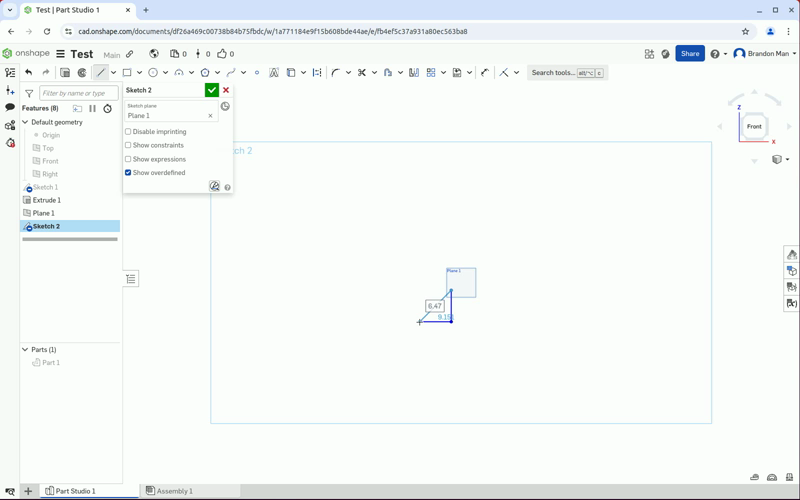
key(esc)
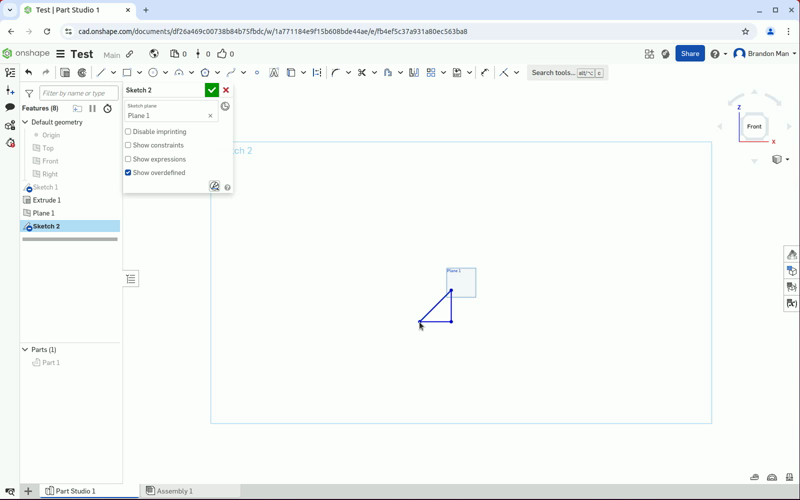
mouse_move(443, 310)
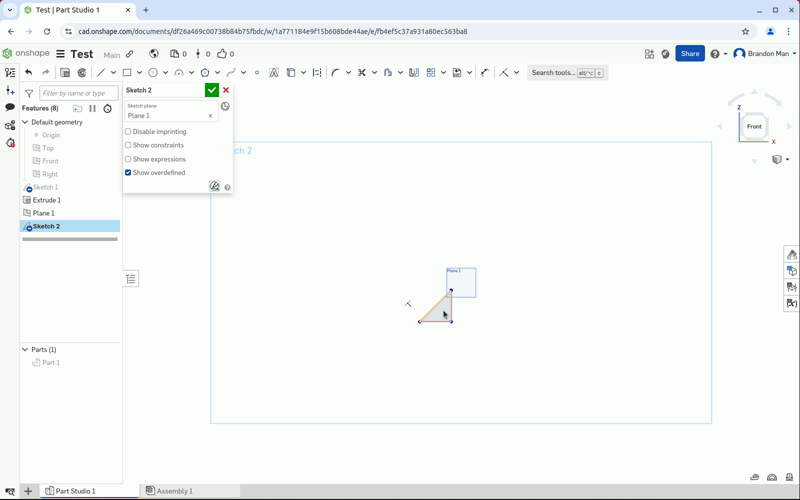
scroll(6)
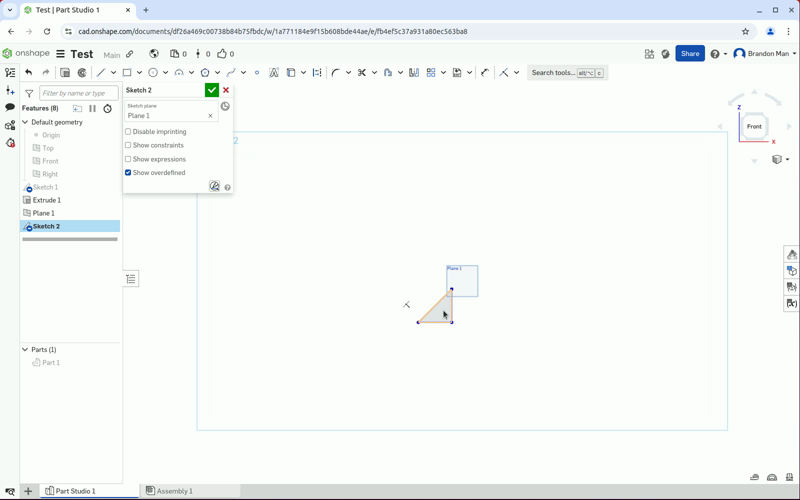
scroll(6)
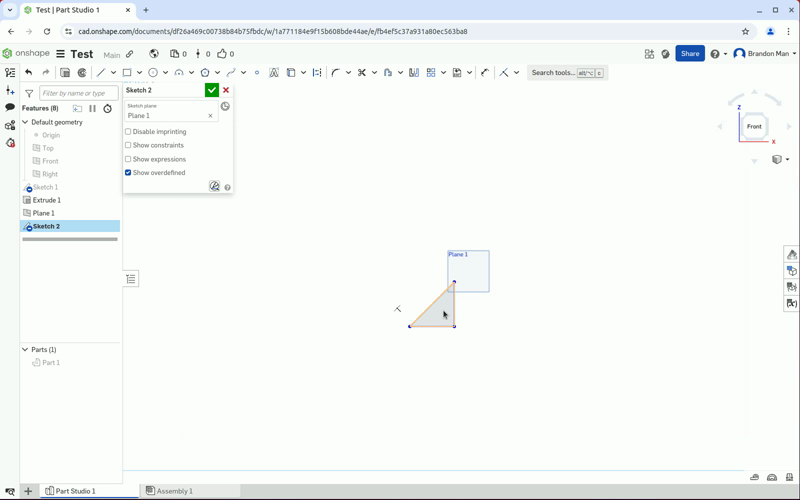
scroll(6)
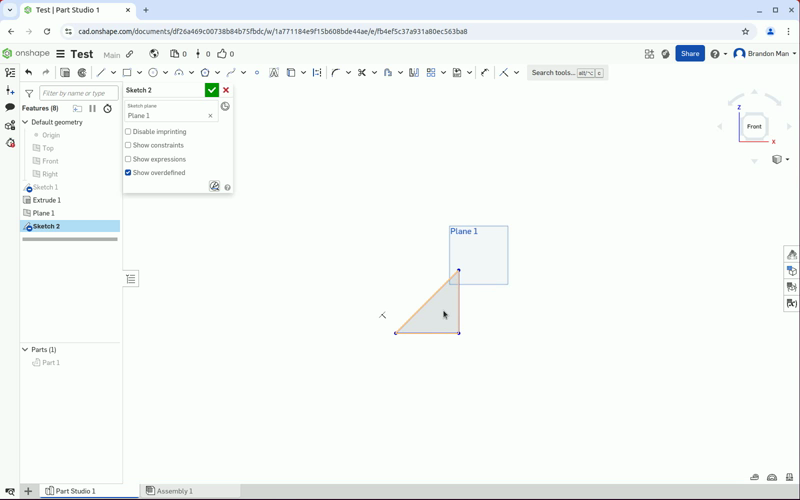
scroll(6)
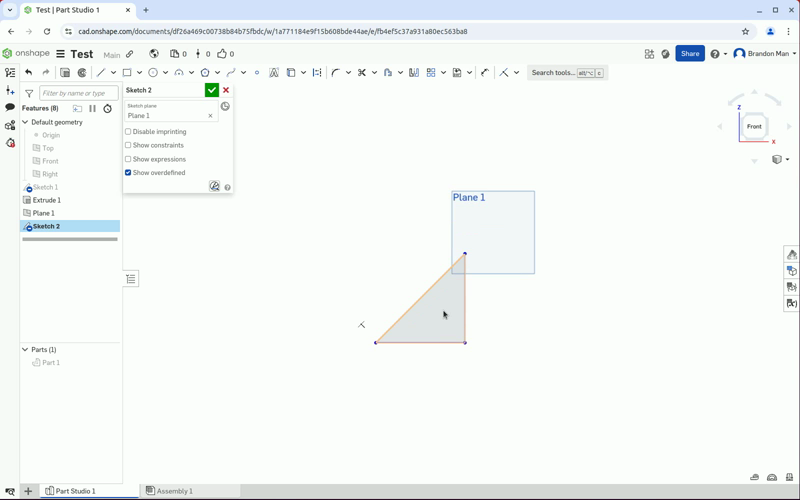
scroll(6)
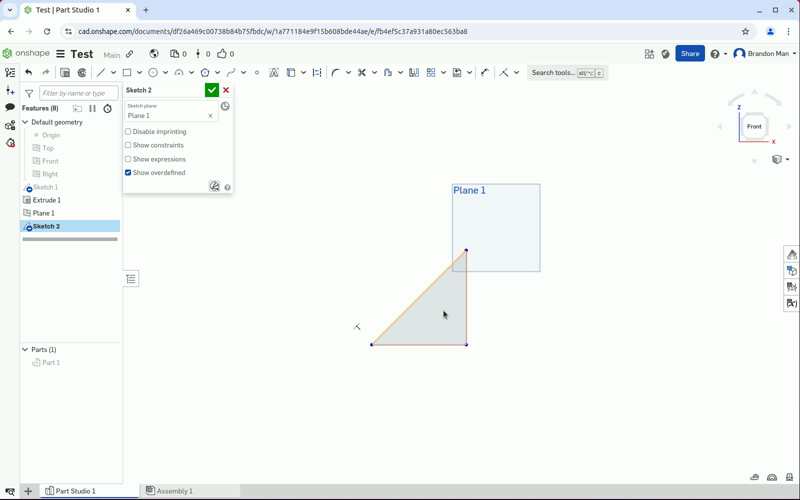
scroll(6)
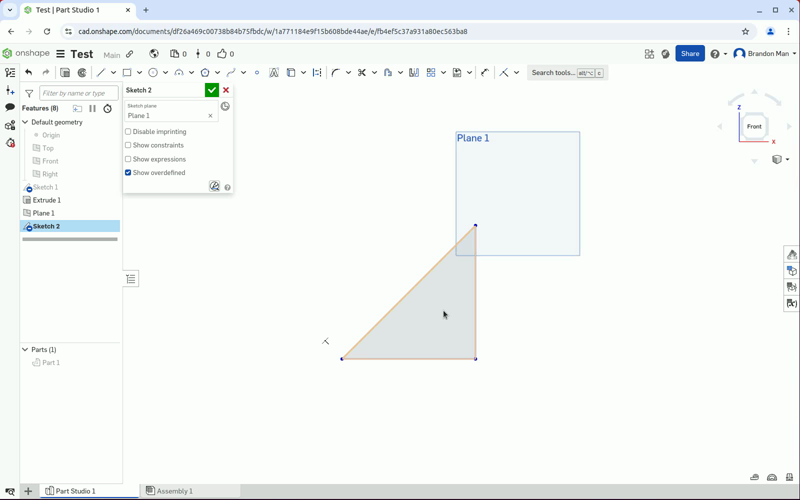
scroll(6)
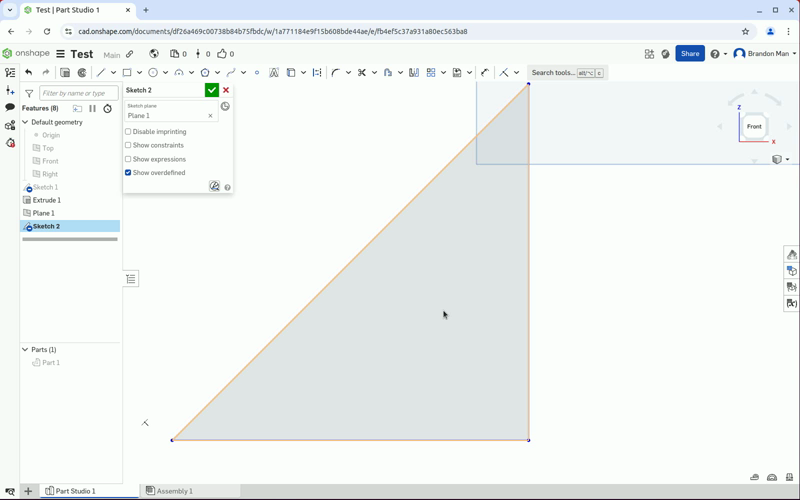
click(443, 310)
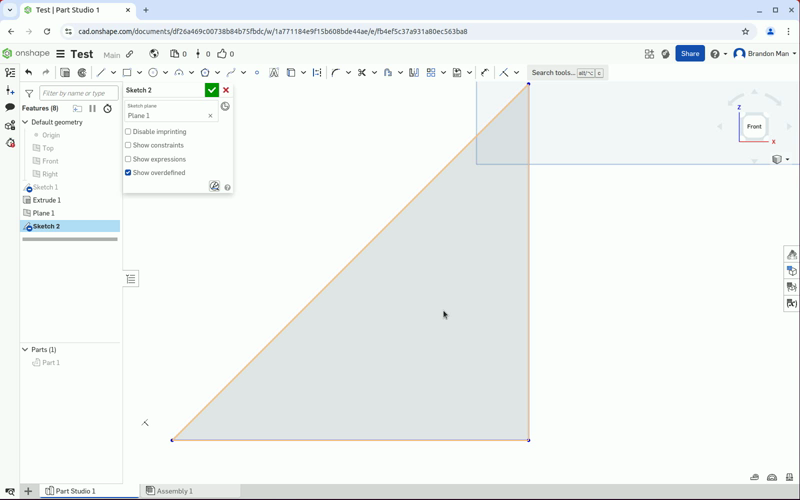
scroll(-6)
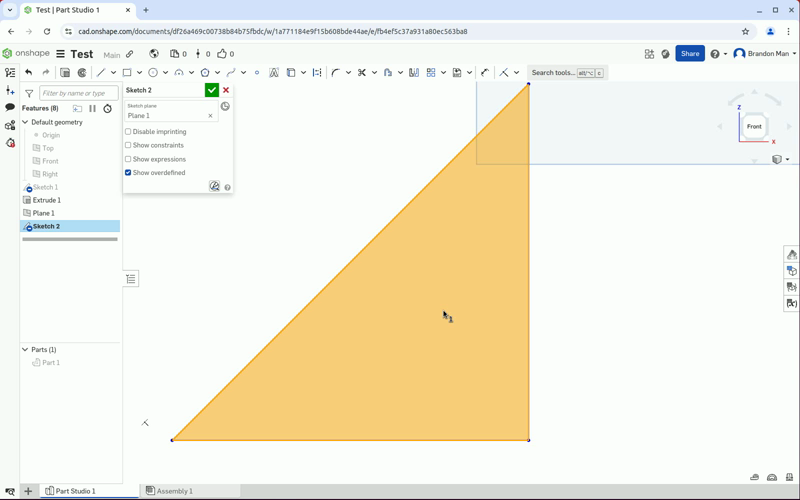
scroll(-6)
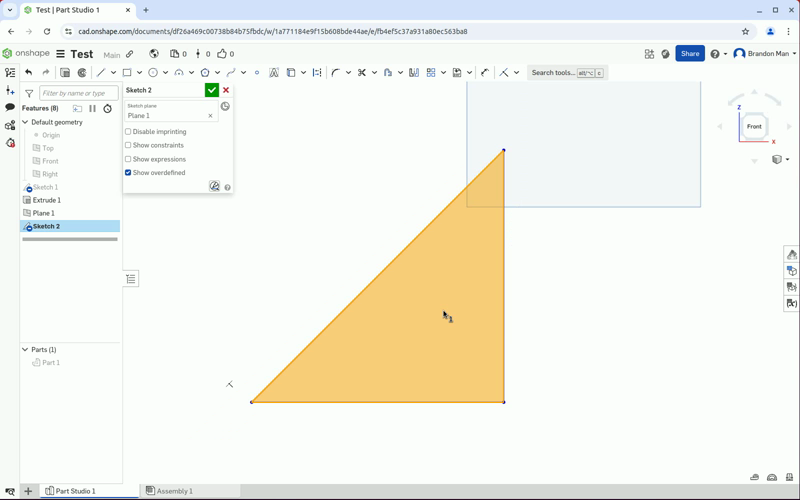
scroll(-6)
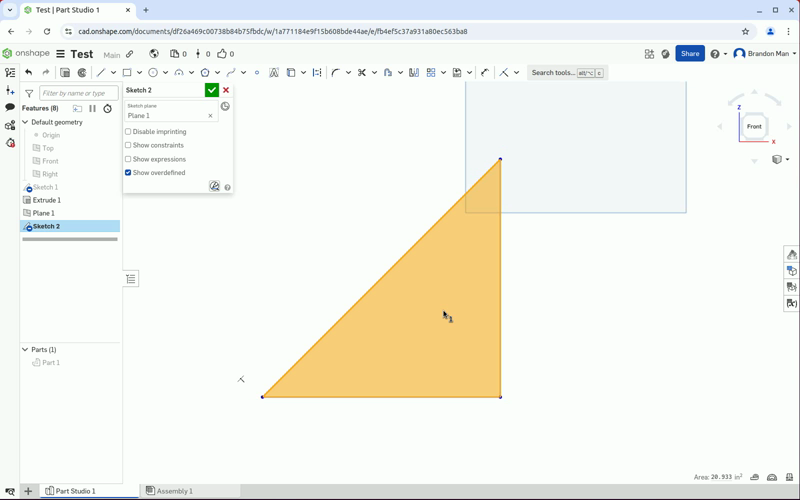
scroll(-6)
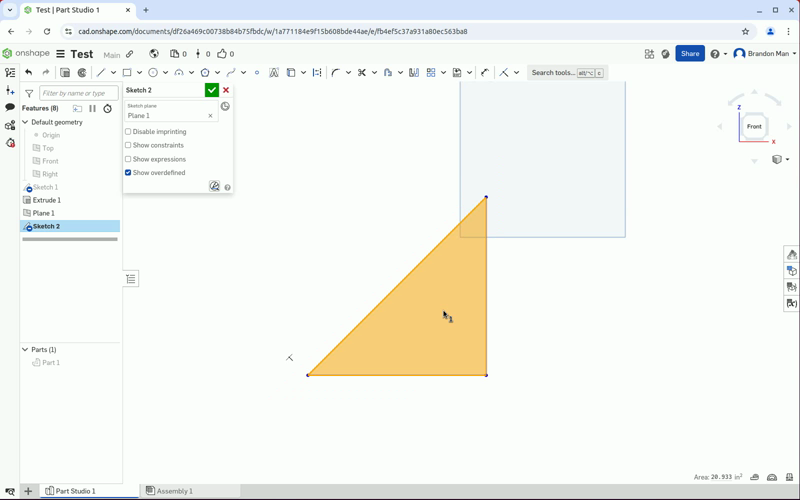
scroll(-6)
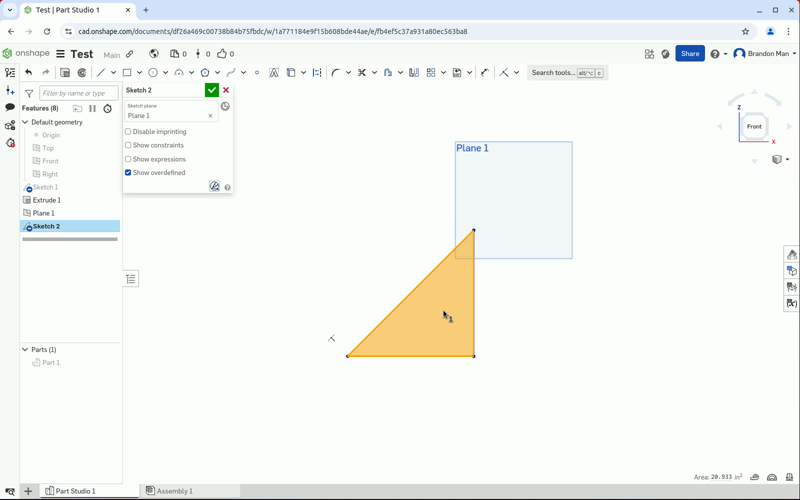
scroll(-6)
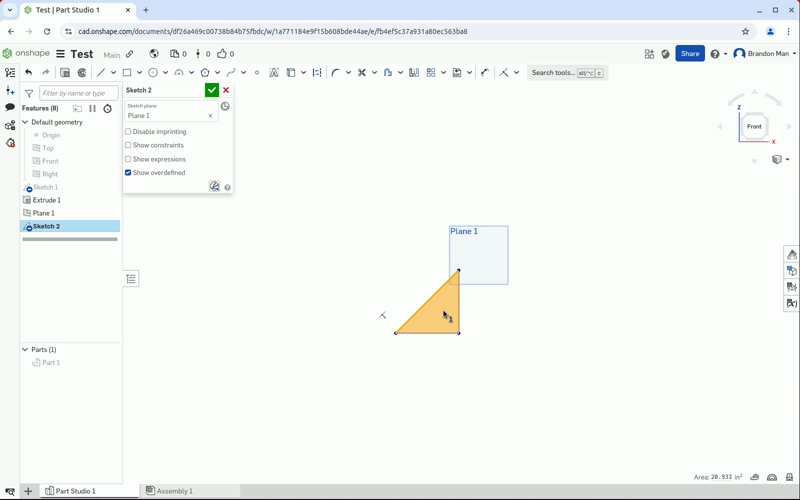
scroll(-6)
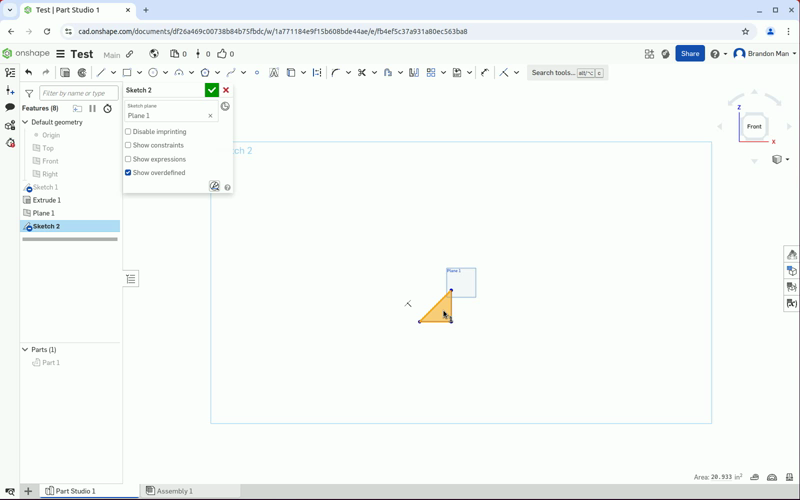
mouse_move(73, 352)
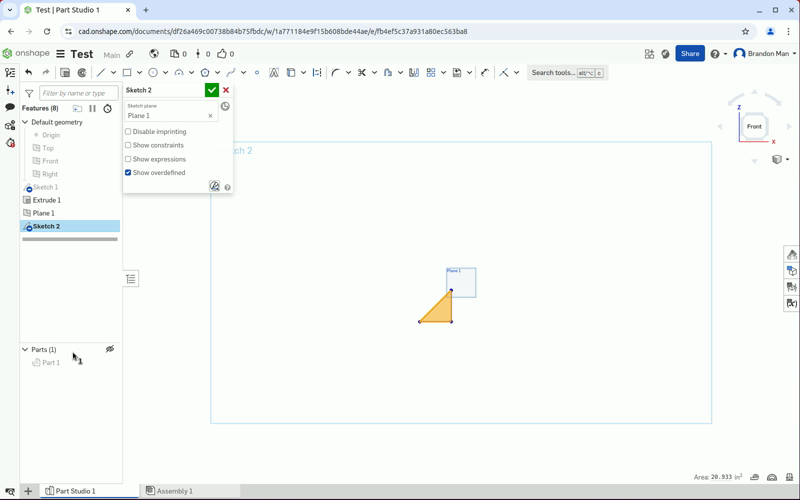
key(shift+y)
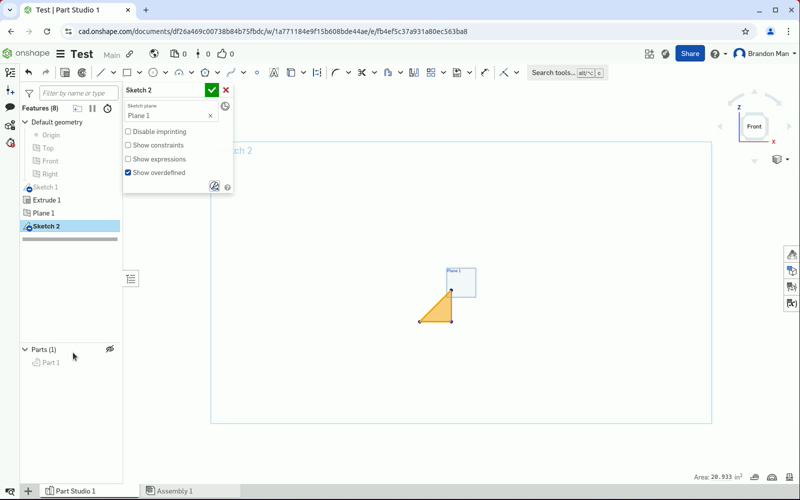
key(shift+e)
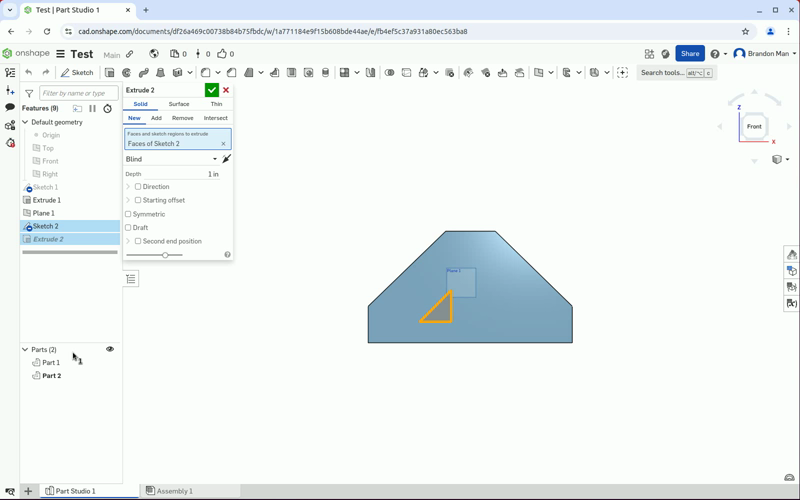
mouse_move(143, 106)
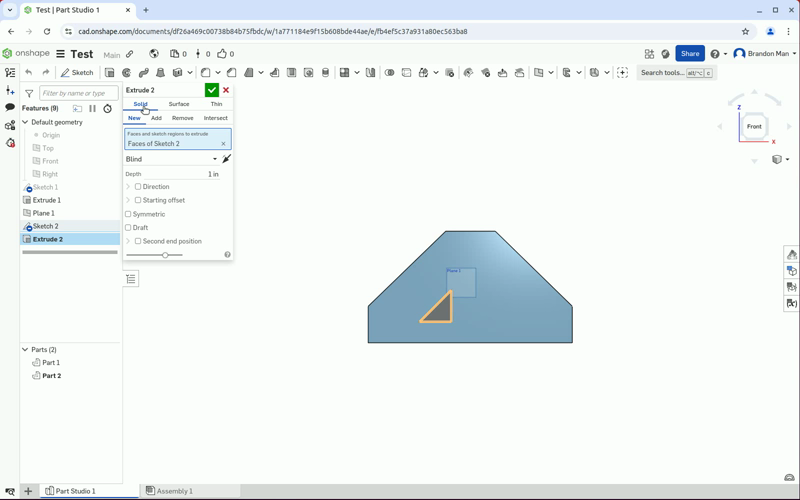
click(143, 106)
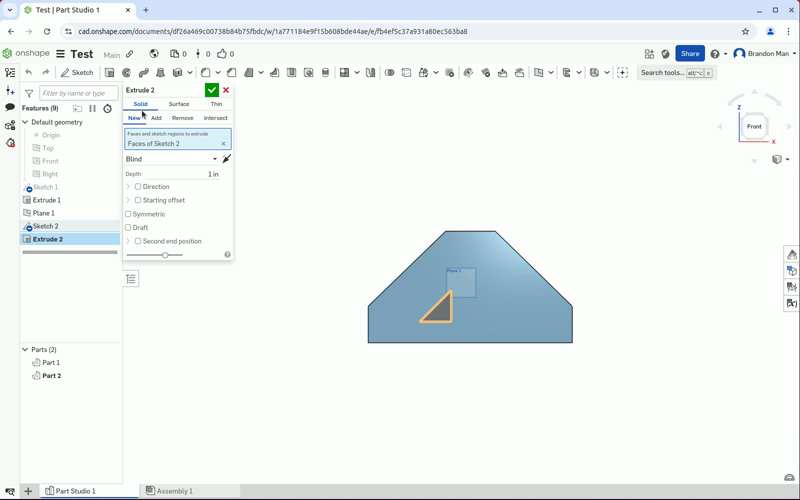
mouse_move(137, 120)
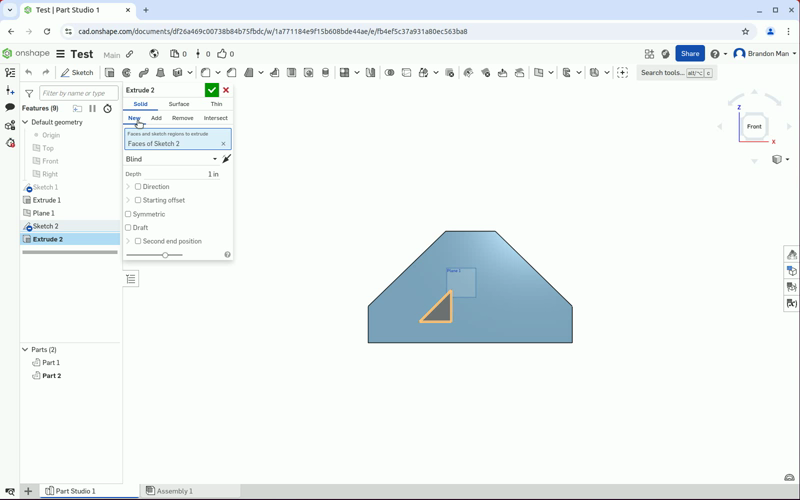
click(137, 120)
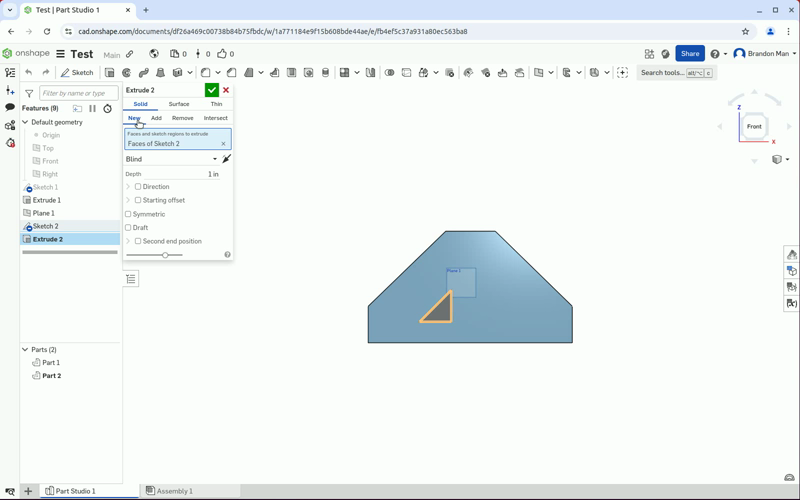
key(tab, 4)
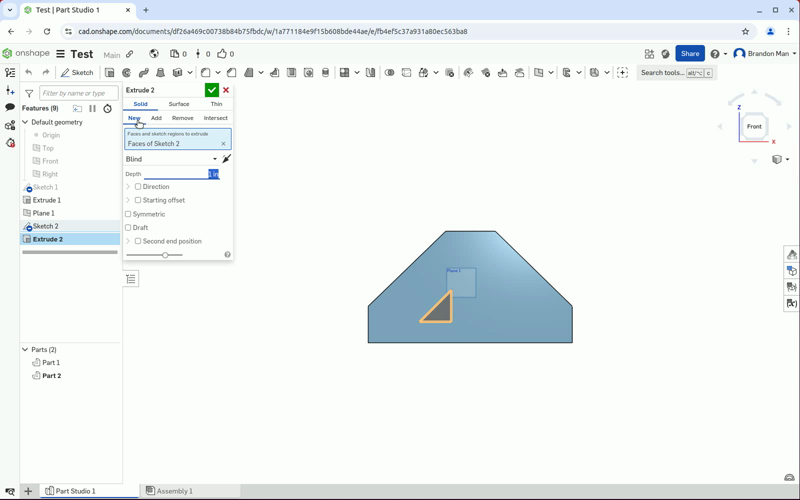
text(10.591)
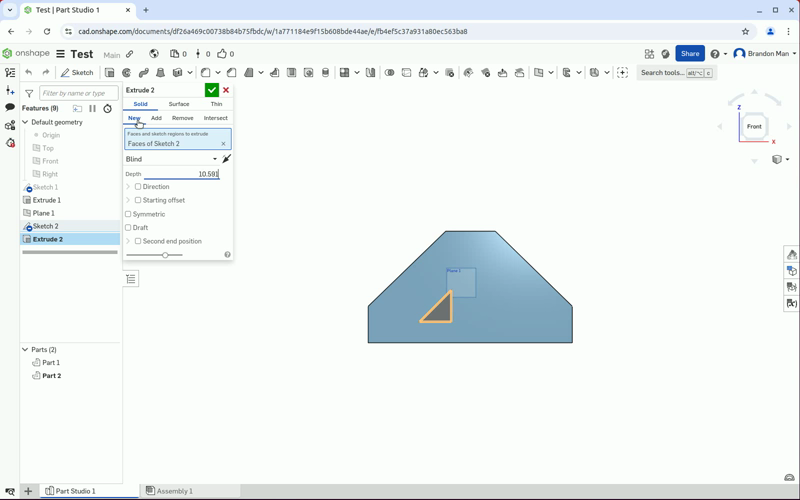
key(enter)
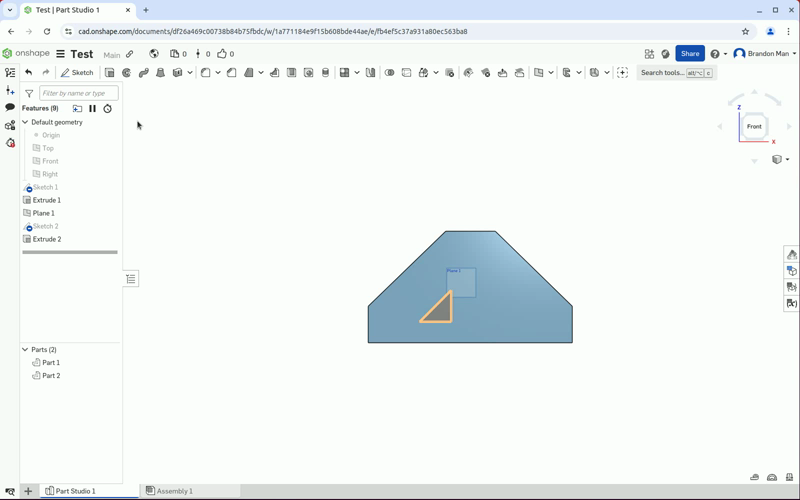
key(shift+h)
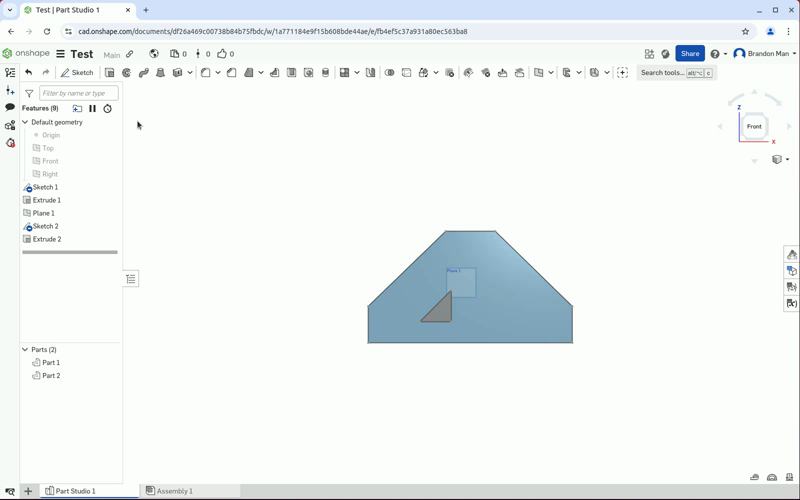
key(shift+h)
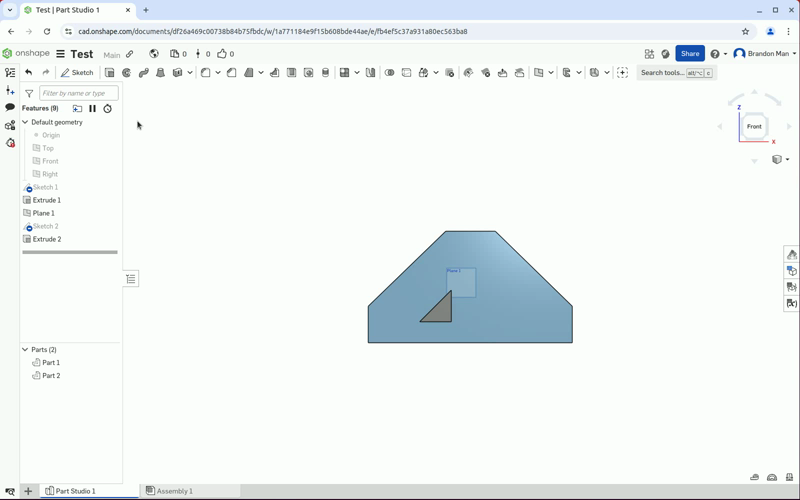
mouse_move(73, 189)
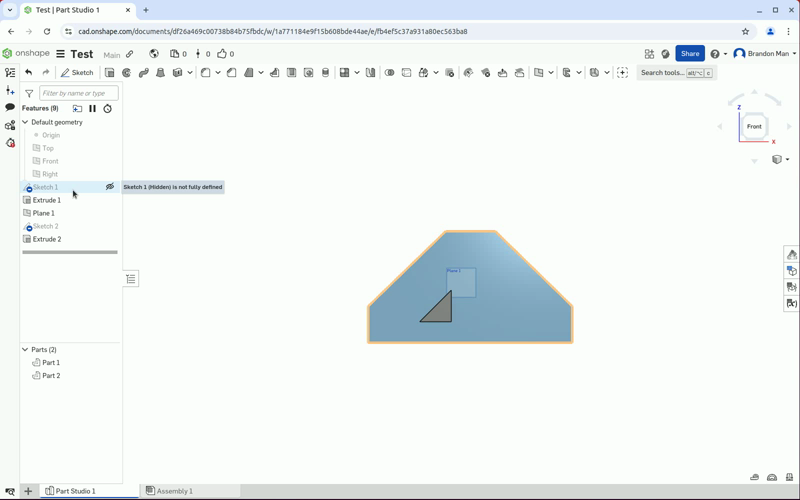
click(73, 189)
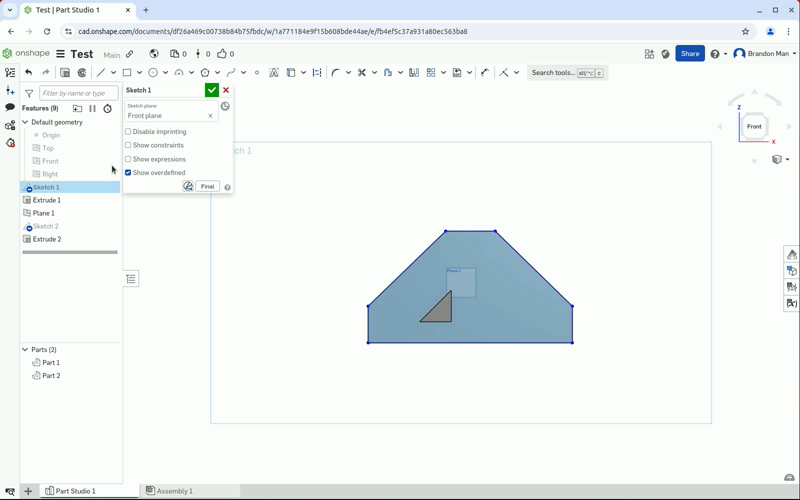
mouse_move(229, 92)
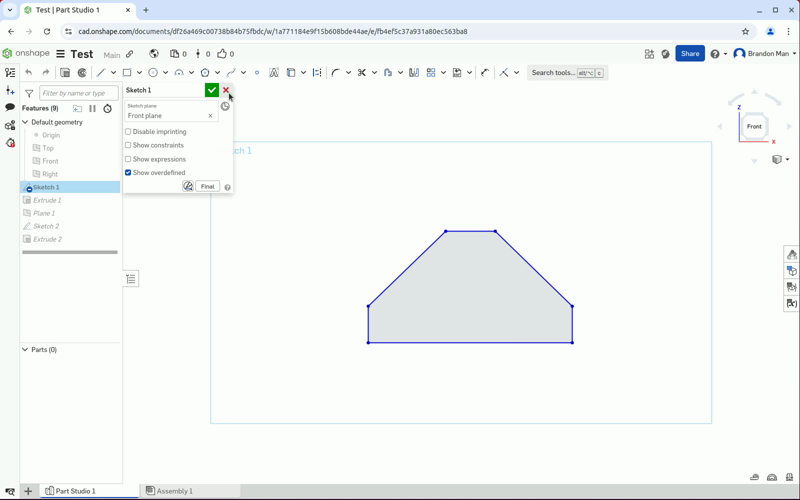
click(229, 92)
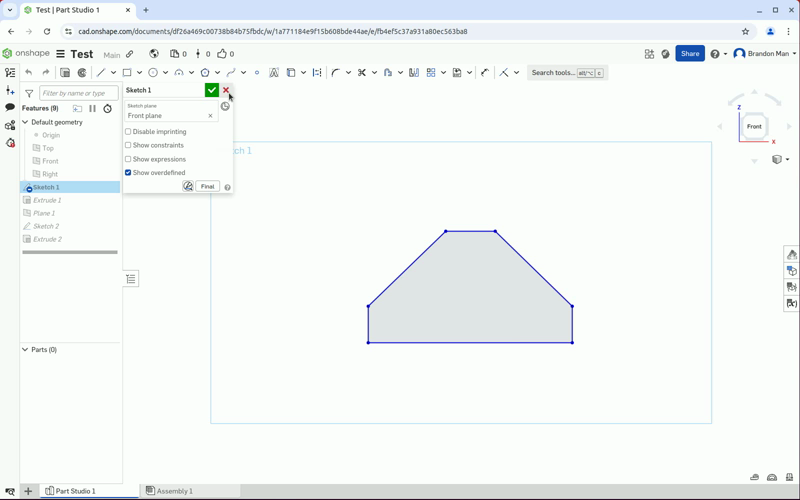
key(shift+s)
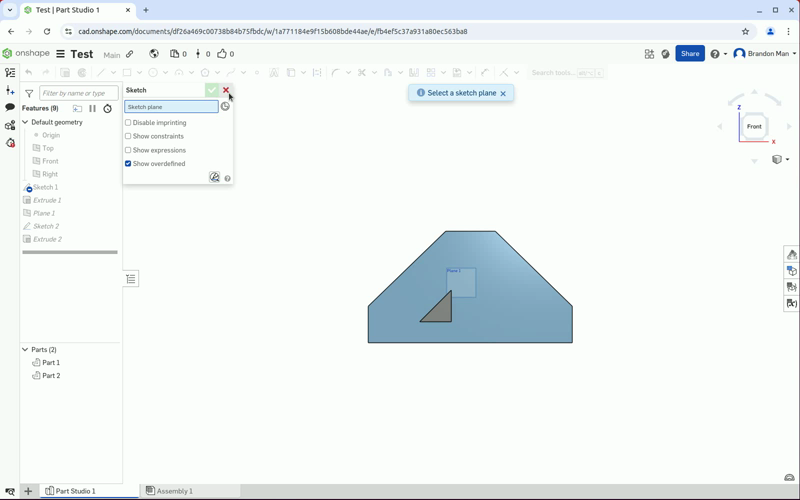
mouse_move(73, 215)
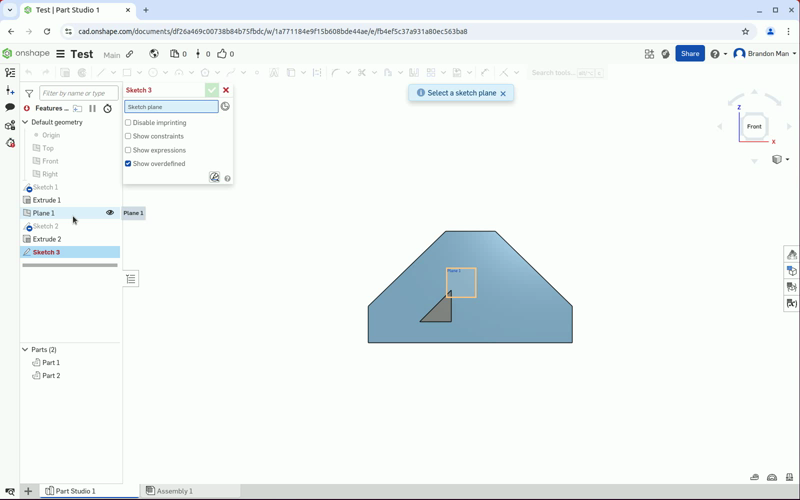
click(73, 215)
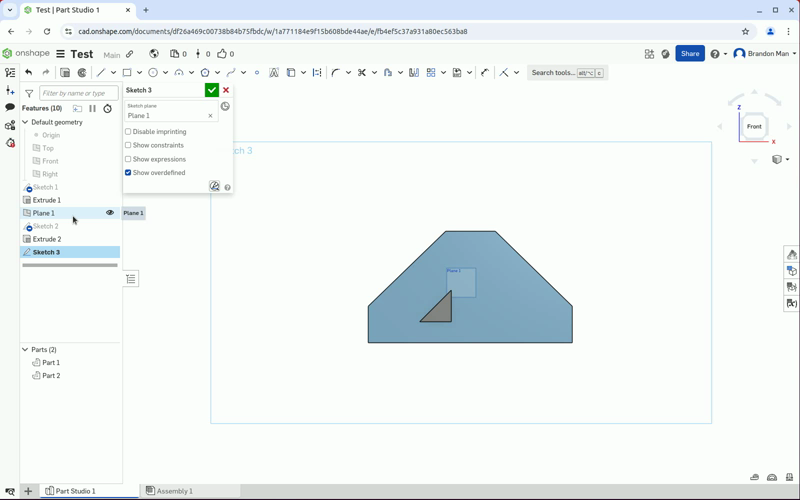
mouse_move(73, 352)
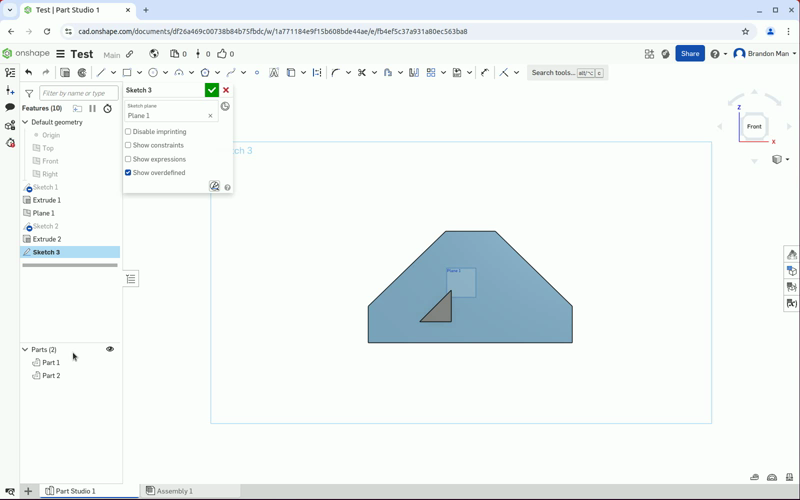
key(y)
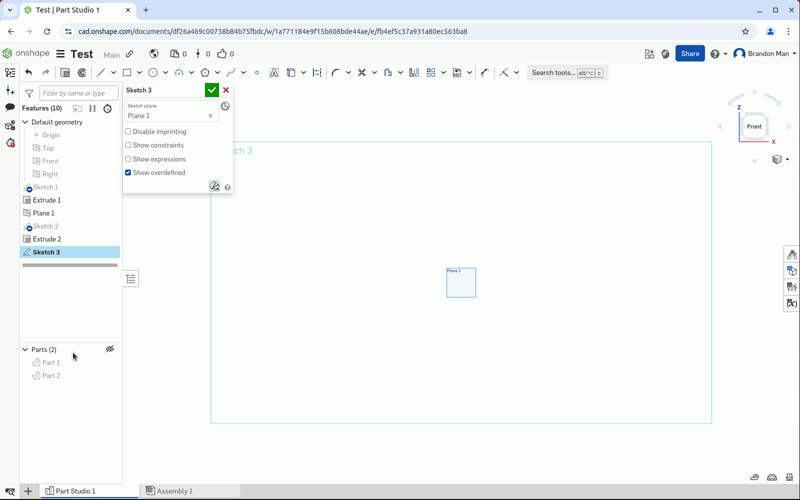
key(l)
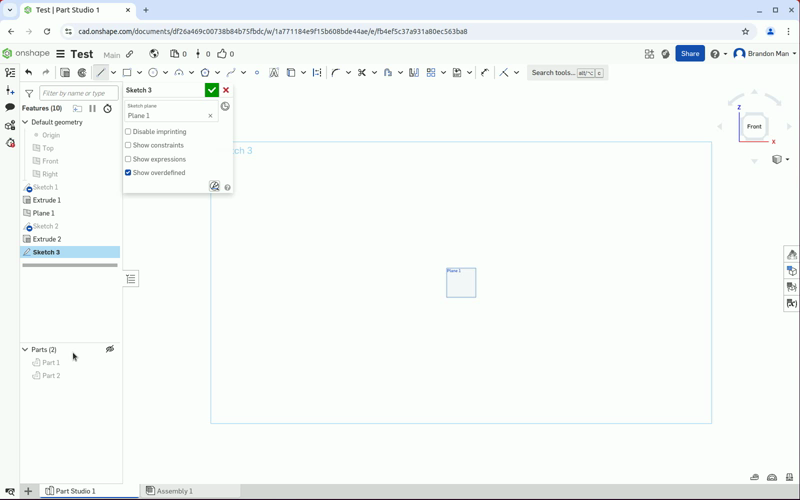
key_down(shift)
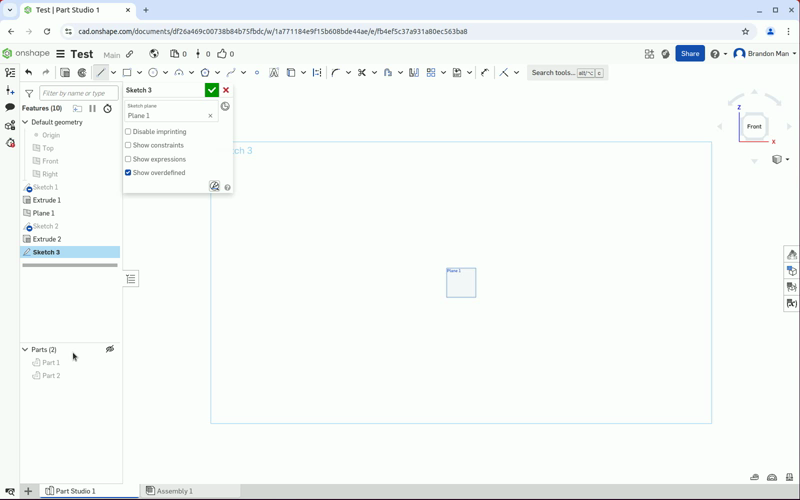
mouse_move(491, 321)
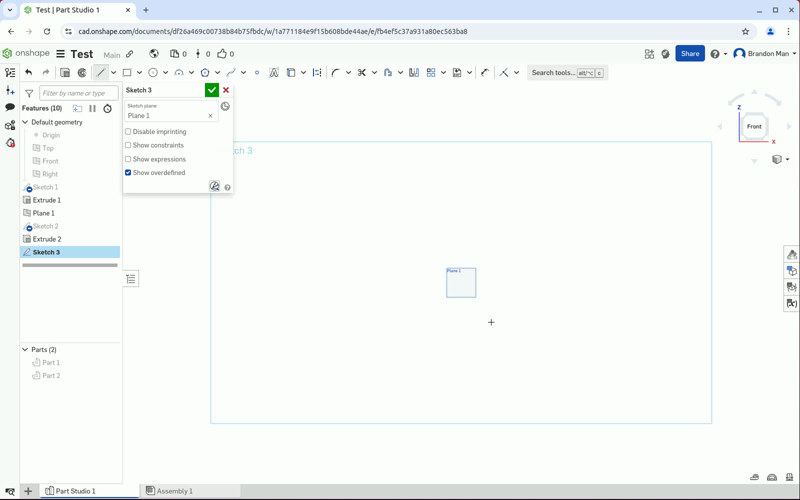
click(491, 321)
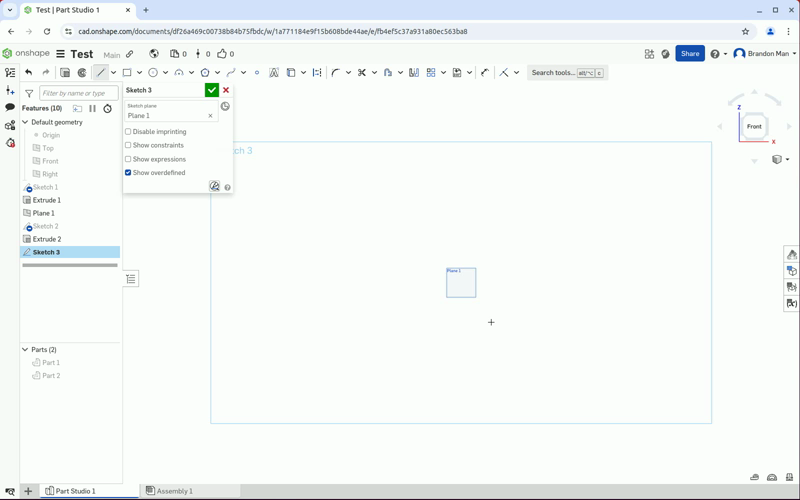
key_up(shift)
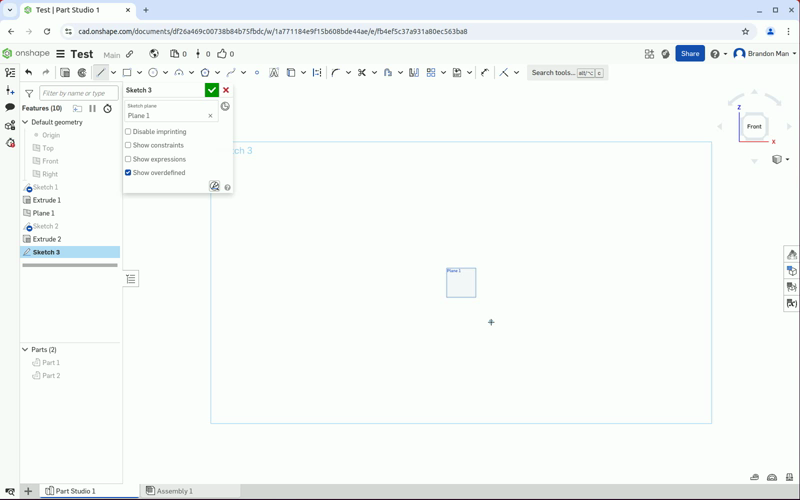
key_down(shift)
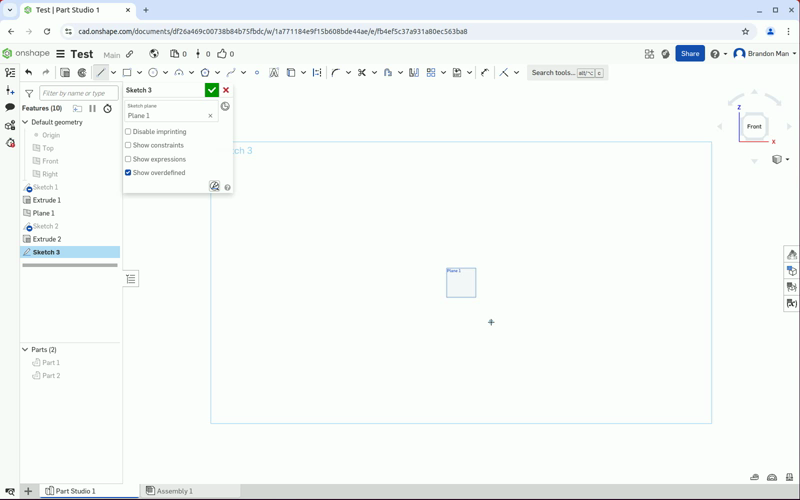
mouse_move(521, 321)
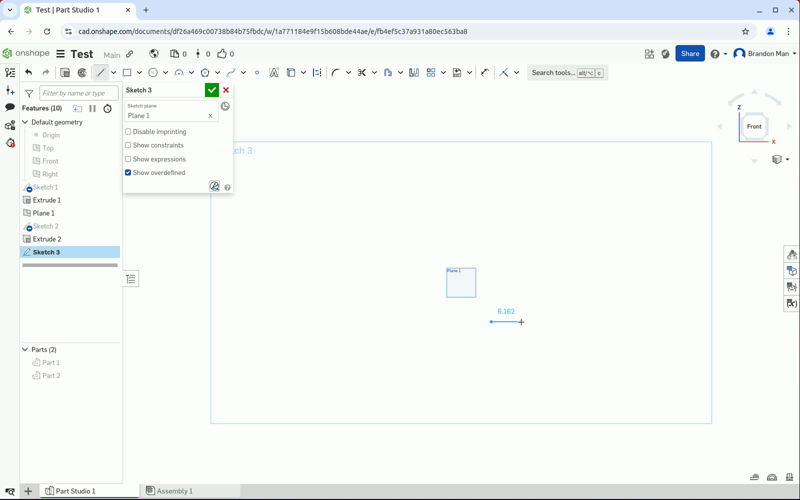
mouse_move(522, 321)
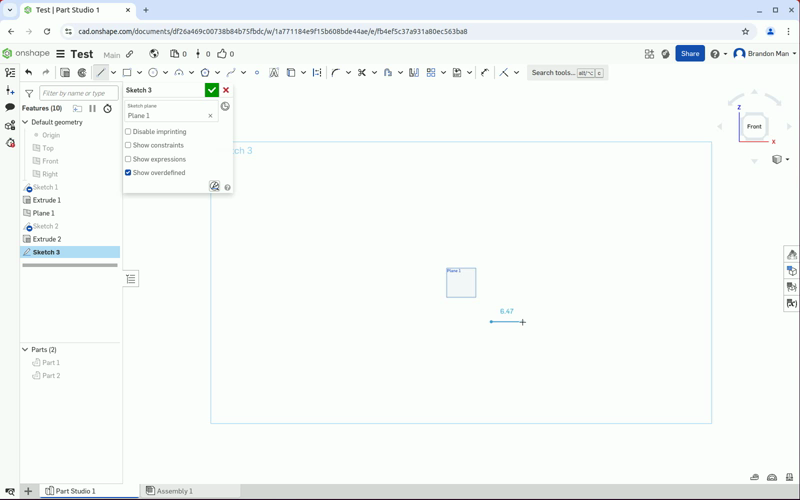
click(522, 321)
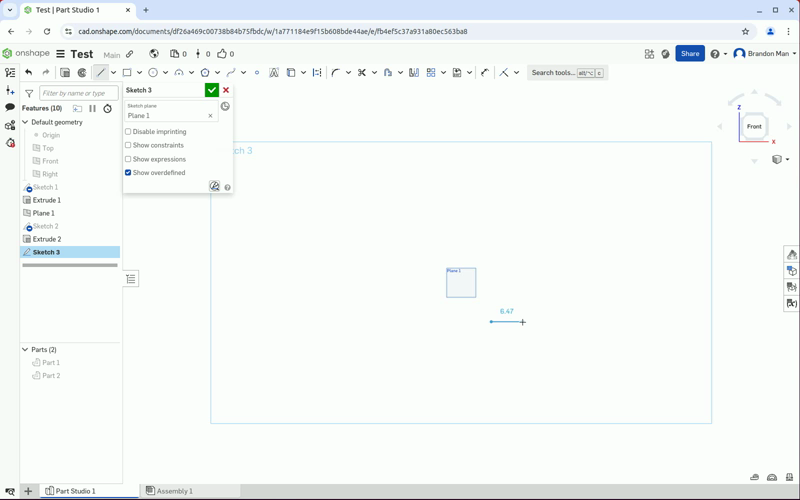
key_up(shift)
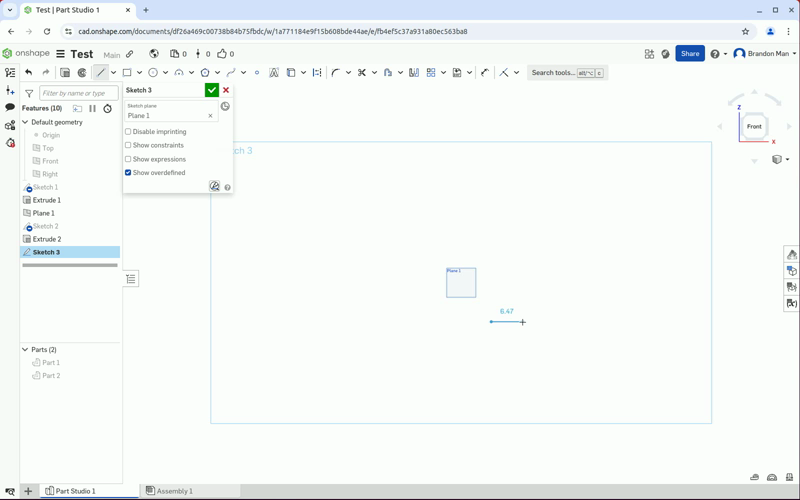
key_down(shift)
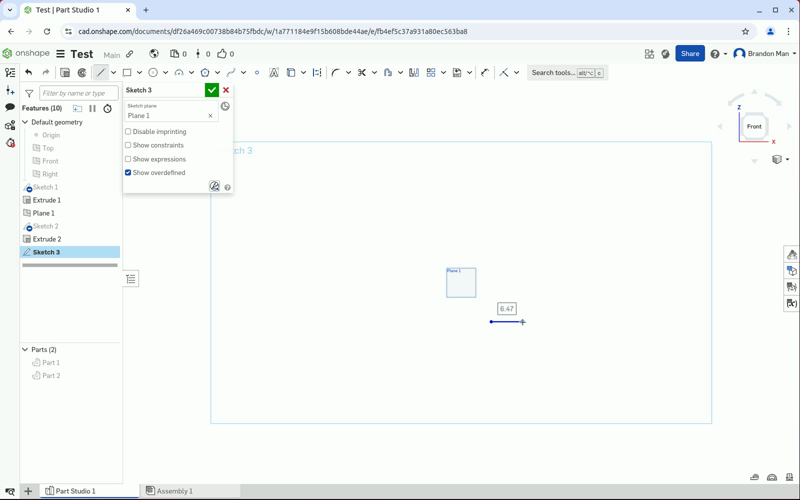
mouse_move(552, 321)
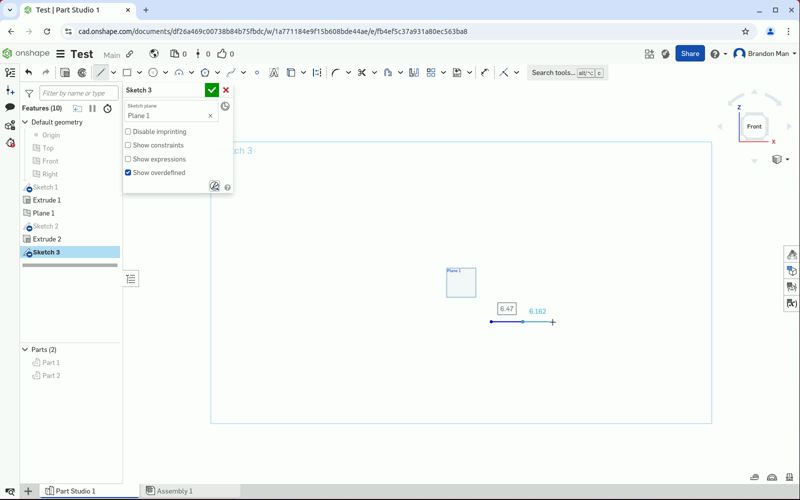
mouse_move(491, 290)
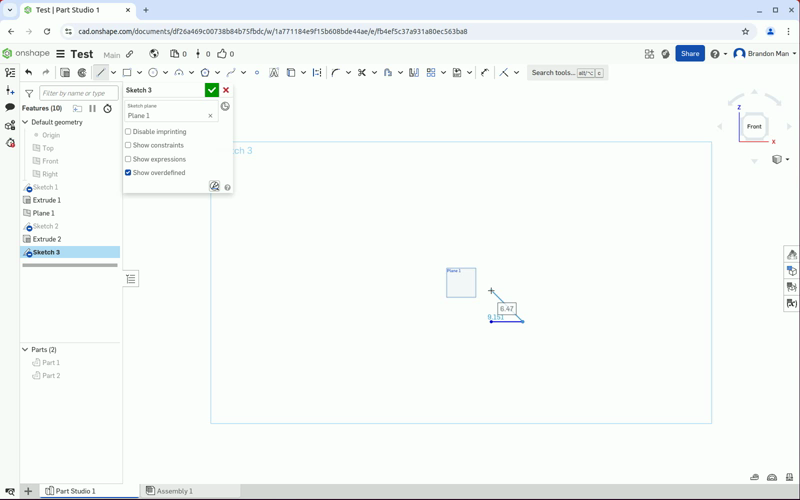
click(491, 290)
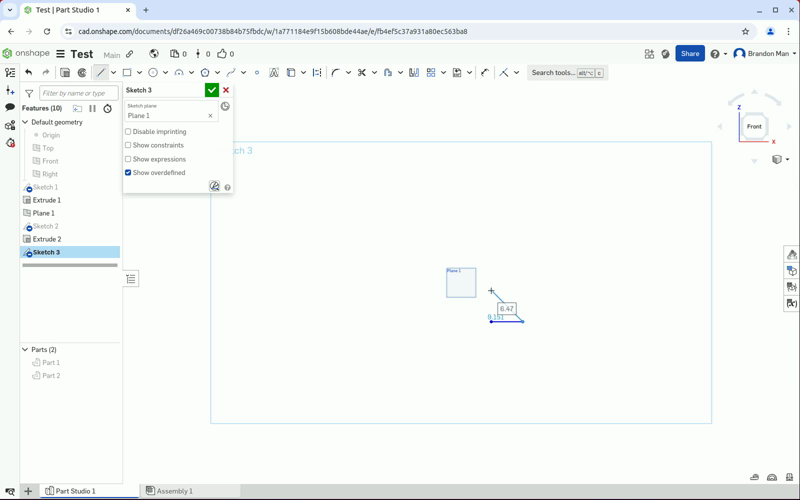
key_up(shift)
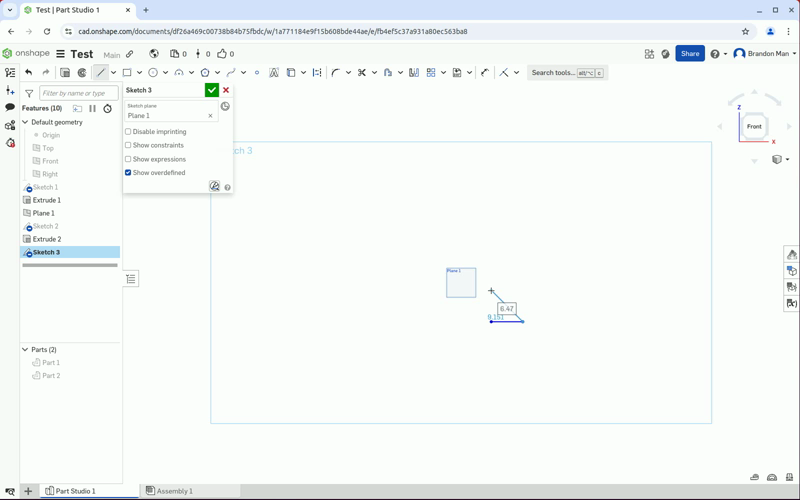
mouse_move(521, 290)
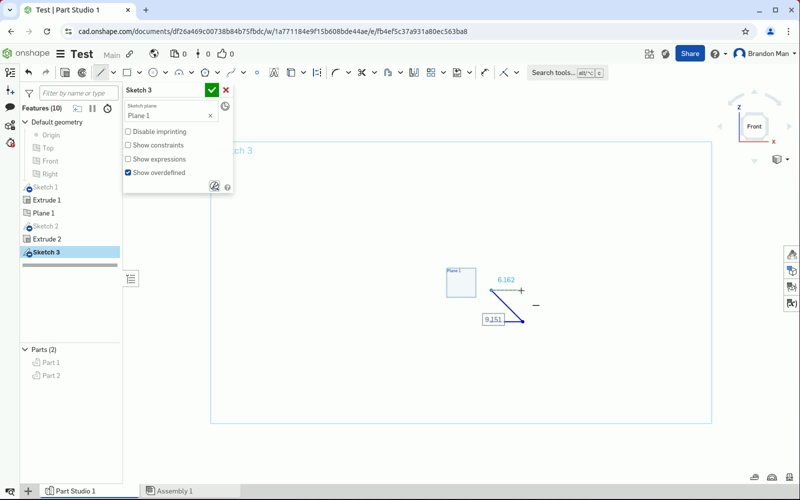
key_down(shift)
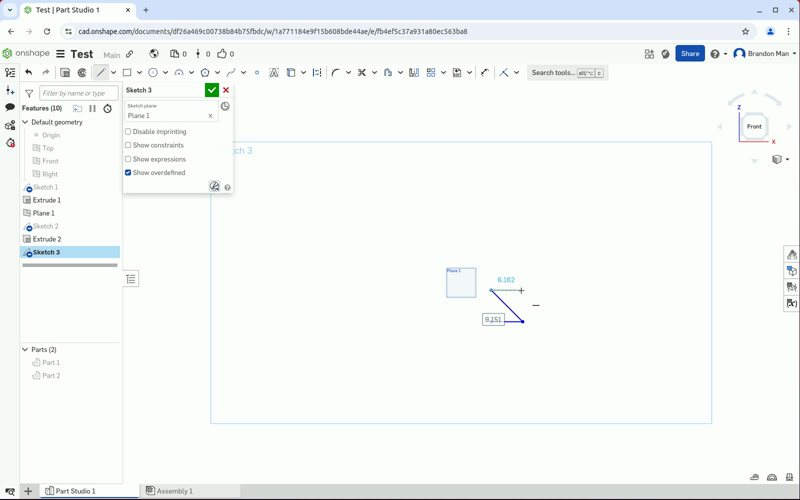
mouse_move(491, 321)
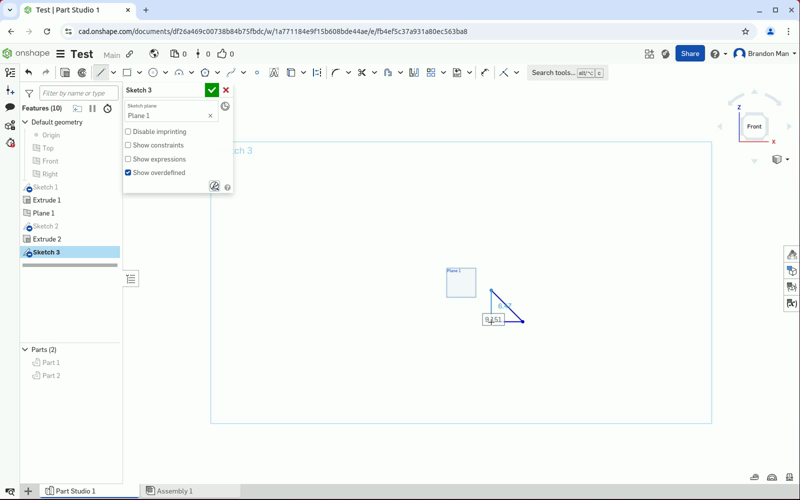
key_up(shift)
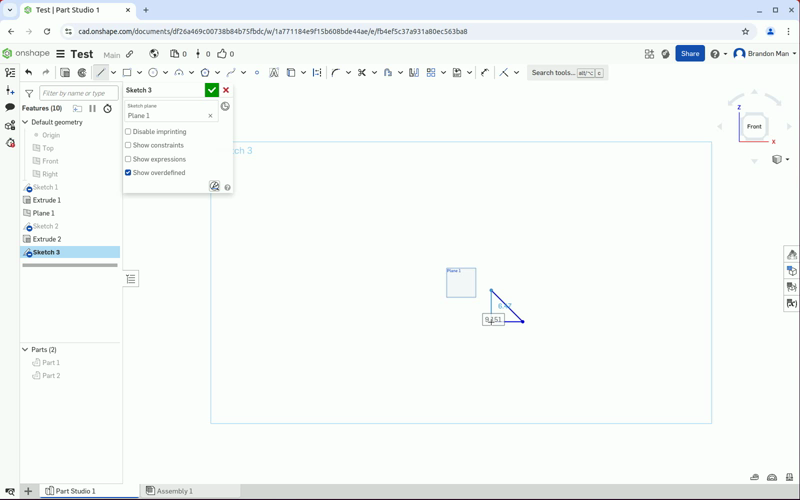
click(491, 321)
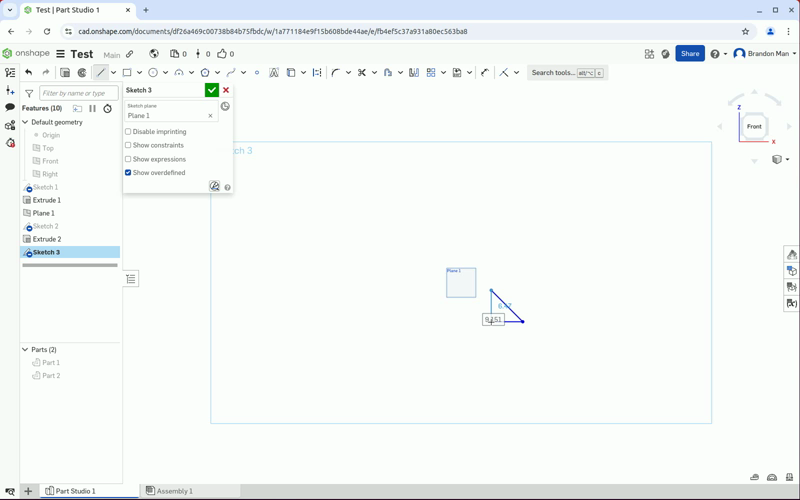
key(esc)
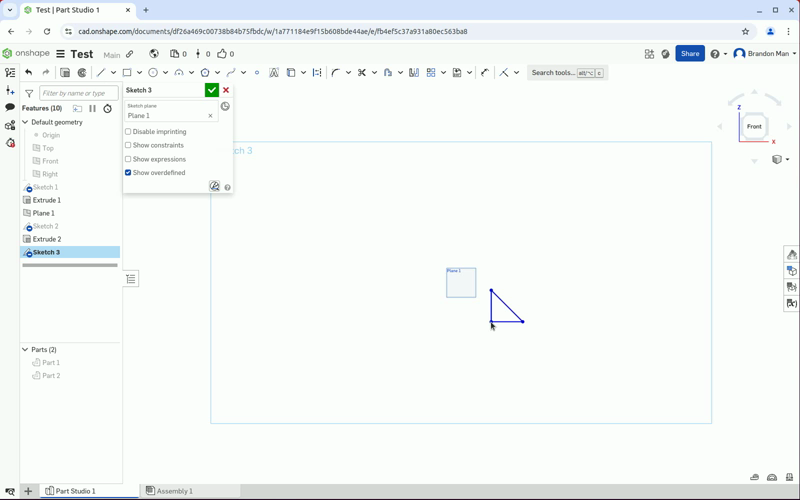
mouse_move(498, 305)
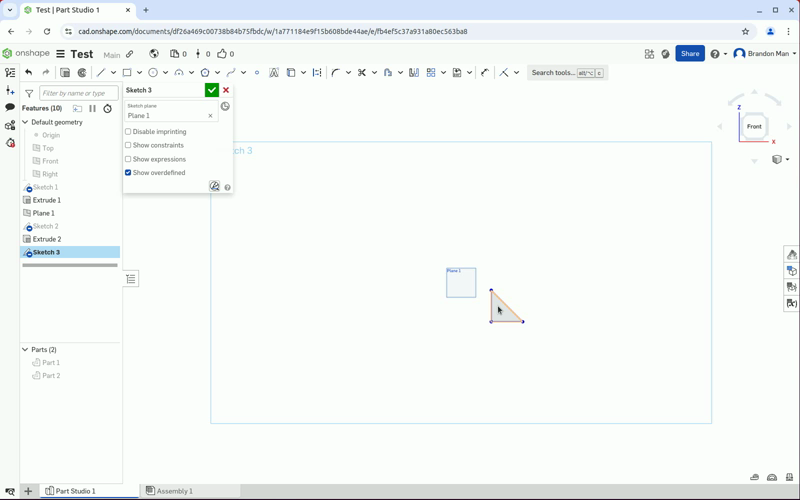
scroll(6)
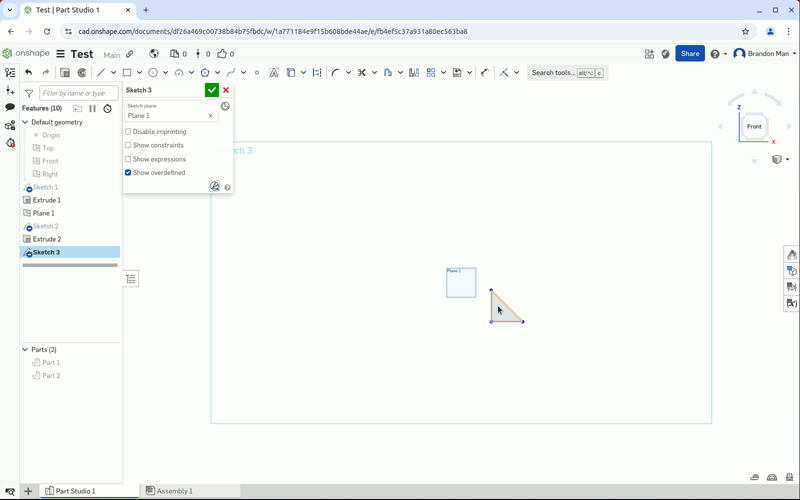
scroll(6)
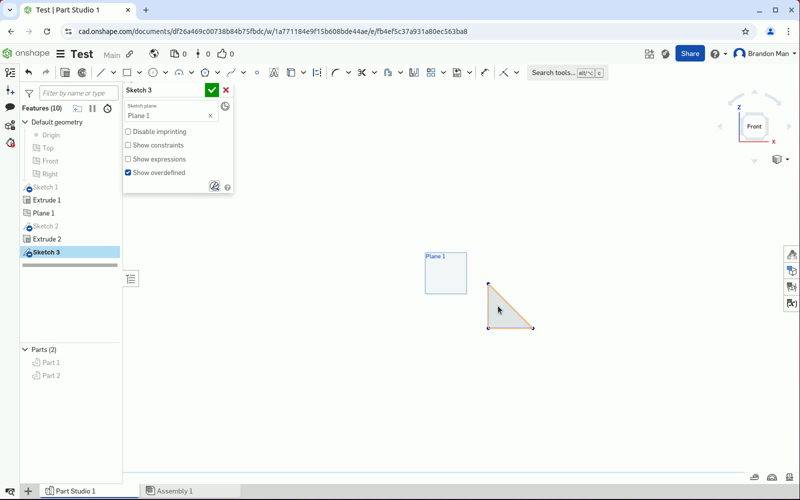
scroll(6)
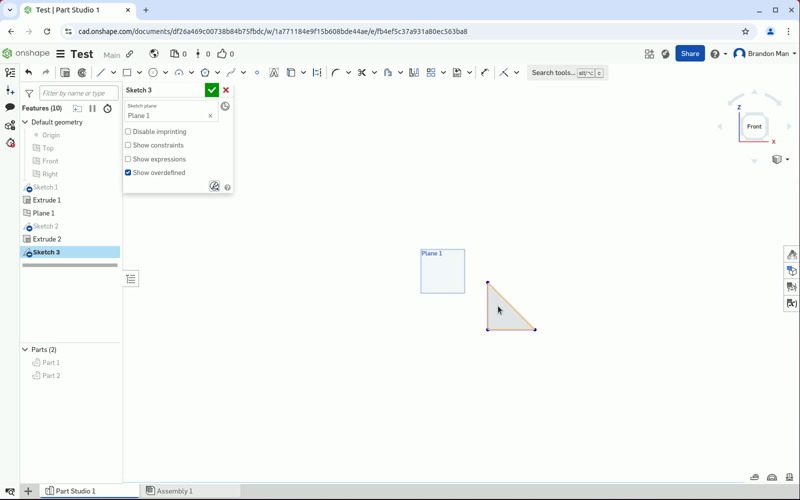
scroll(6)
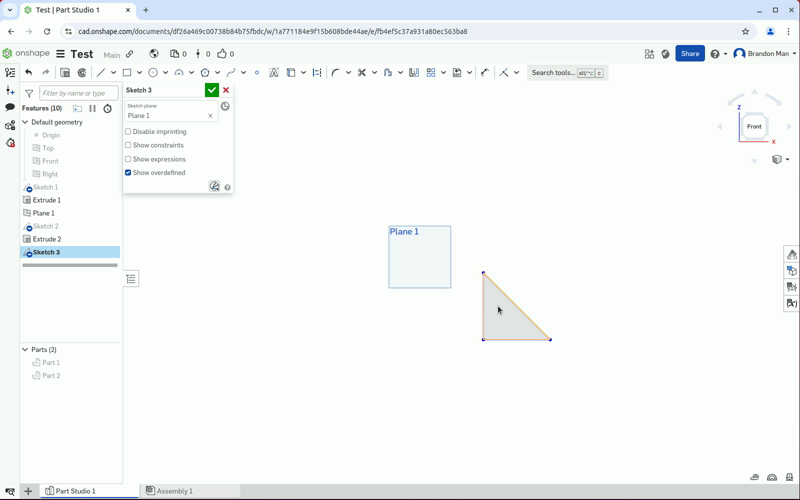
scroll(6)
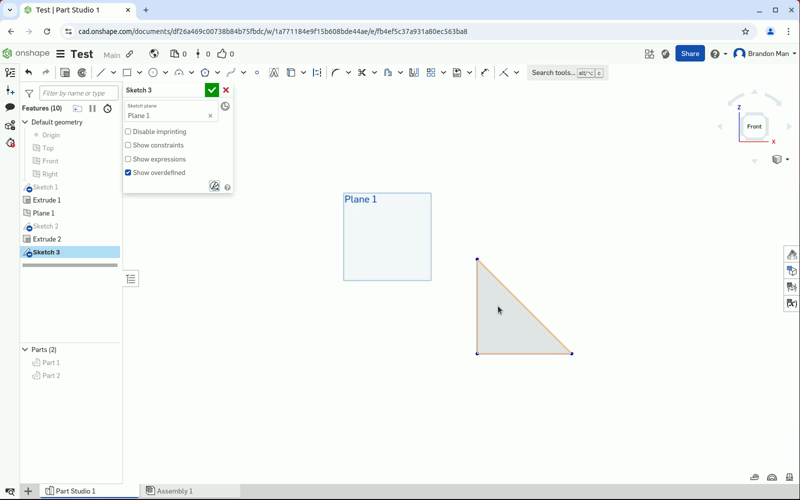
scroll(6)
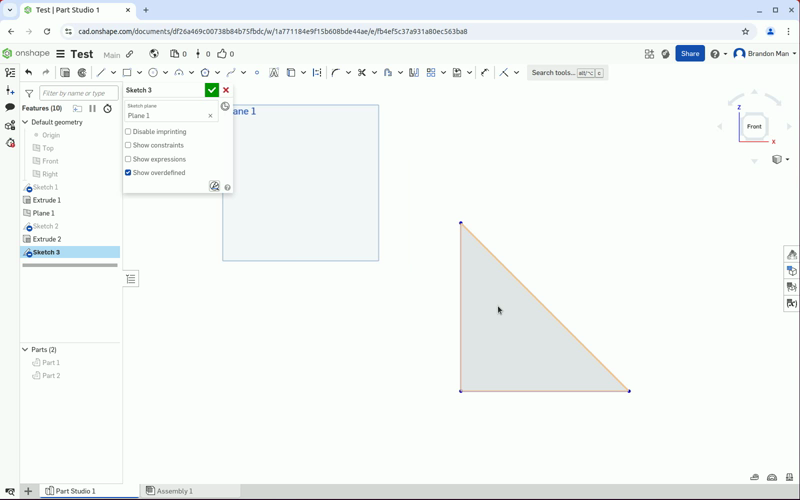
scroll(6)
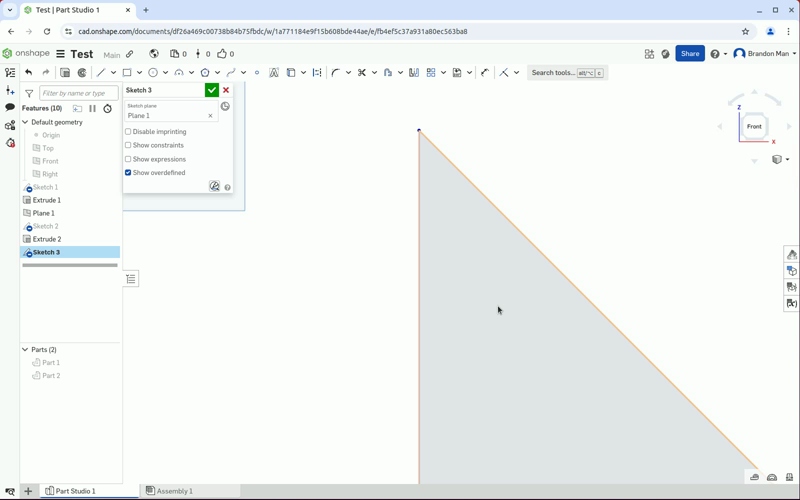
click(498, 305)
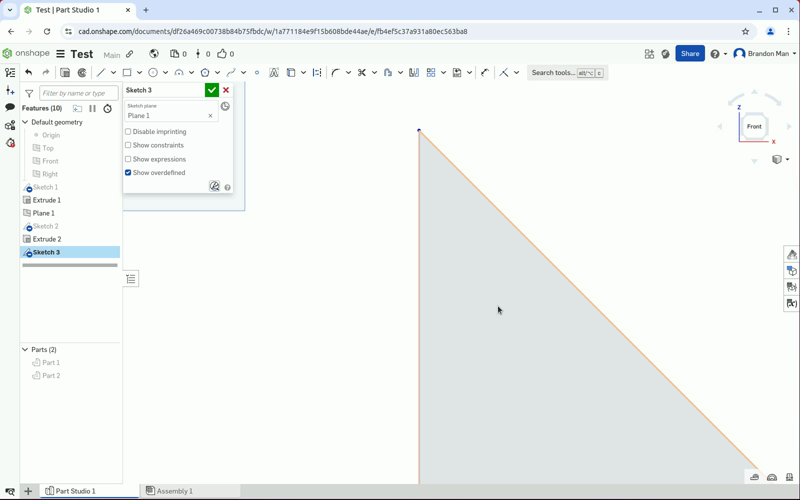
scroll(-6)
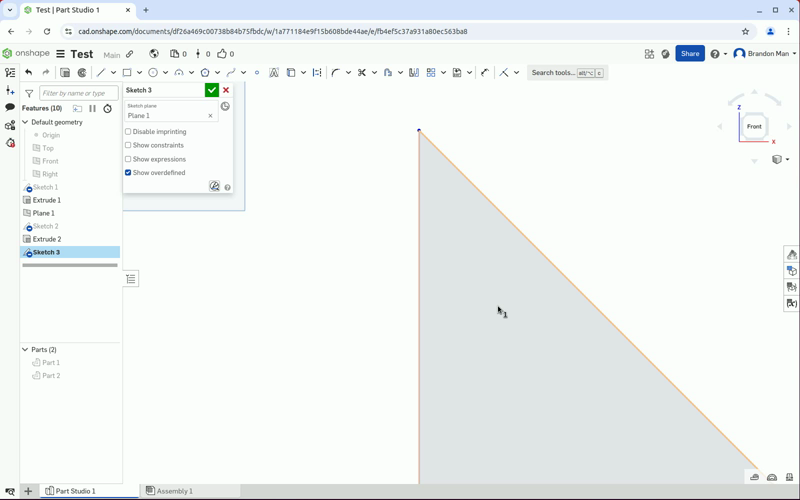
scroll(-6)
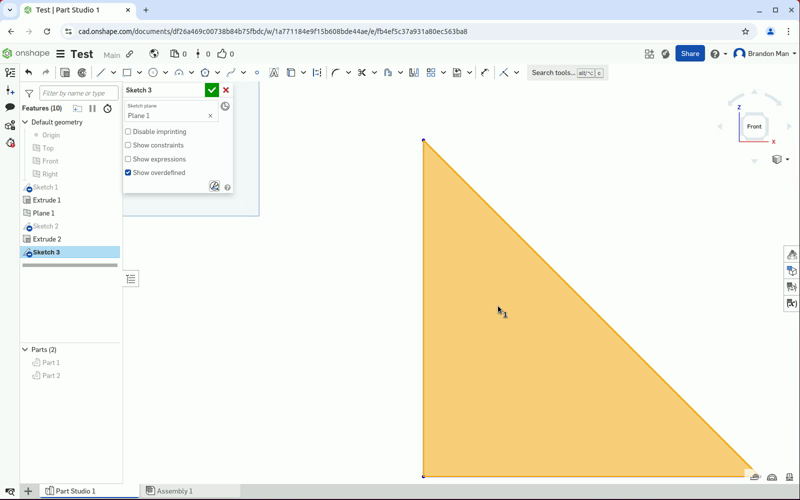
scroll(-6)
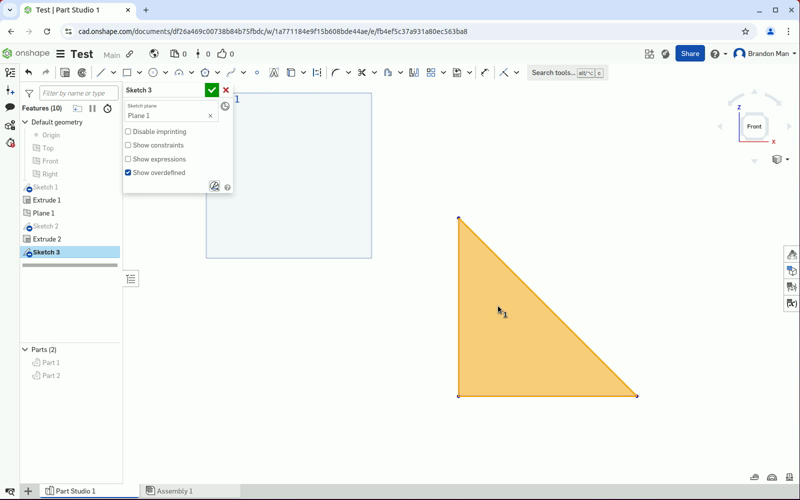
scroll(-6)
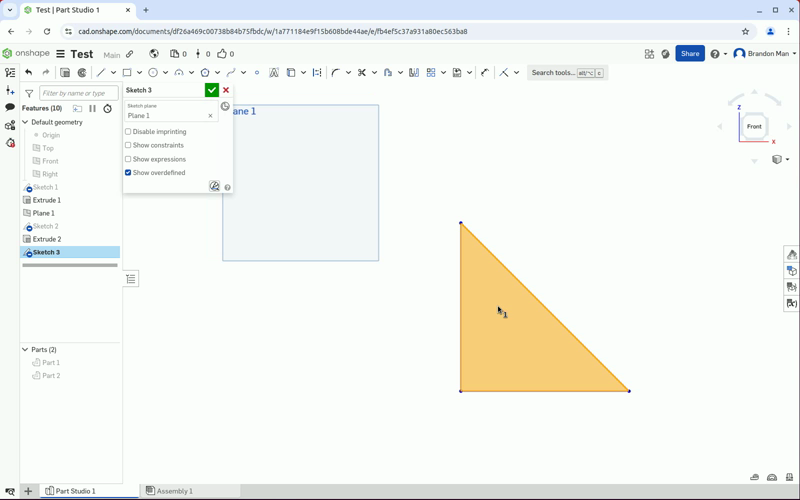
scroll(-6)
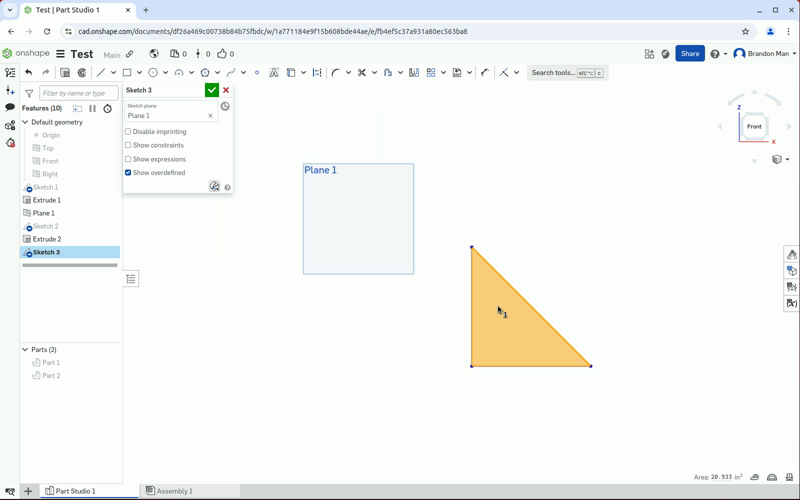
scroll(-6)
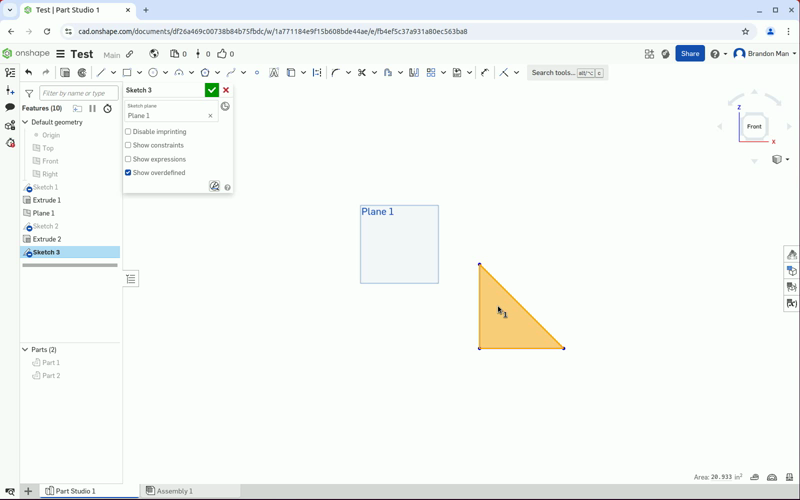
scroll(-6)
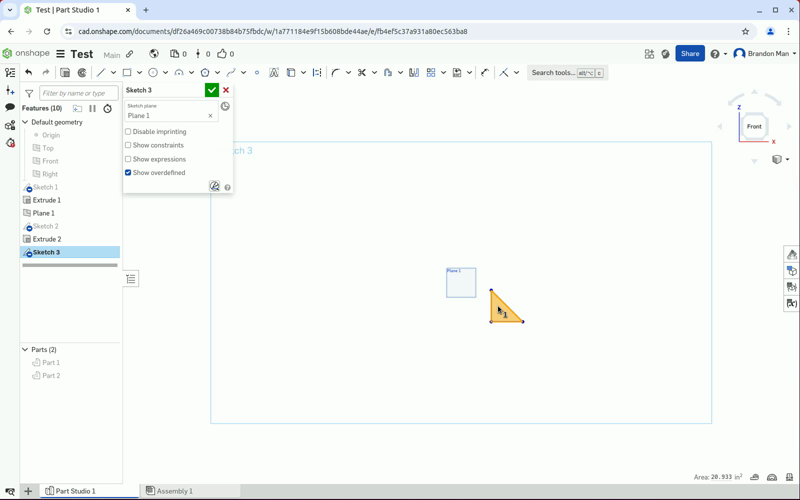
mouse_move(73, 352)
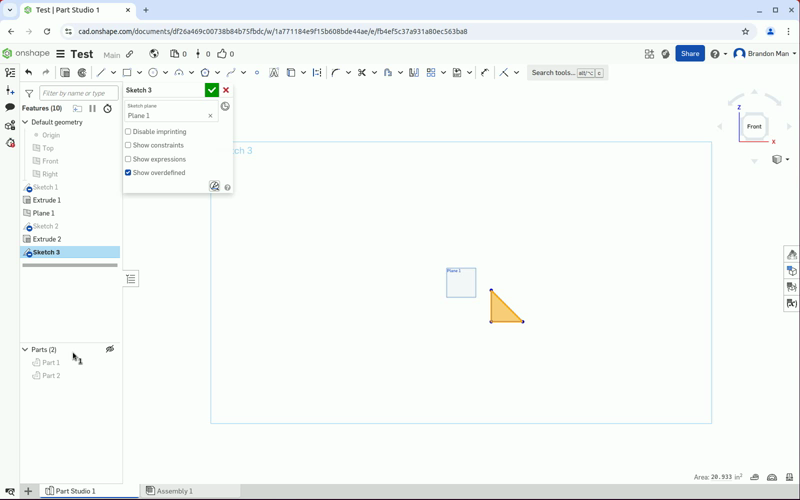
key(shift+y)
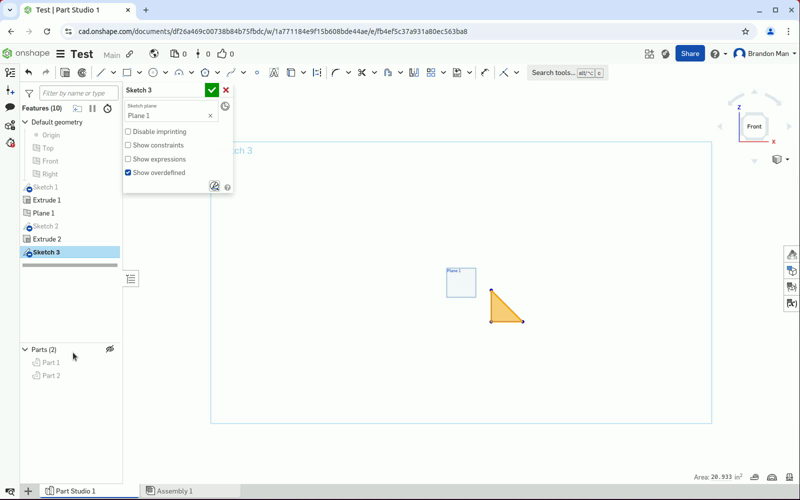
key(shift+e)
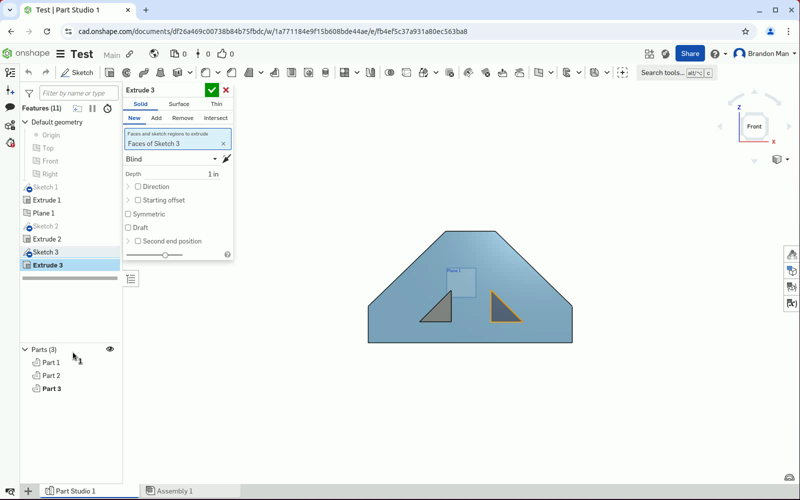
mouse_move(143, 106)
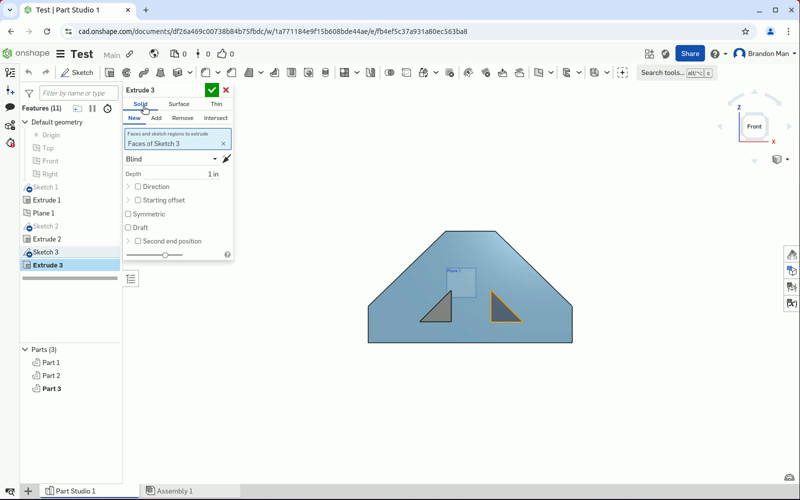
click(143, 106)
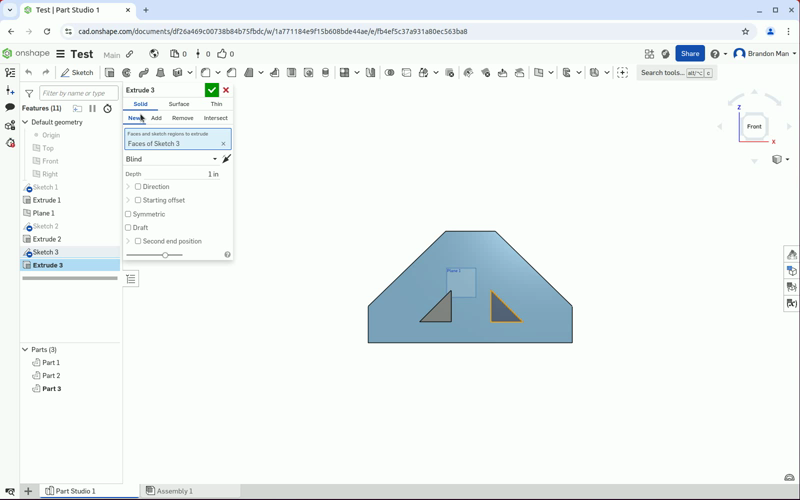
mouse_move(137, 120)
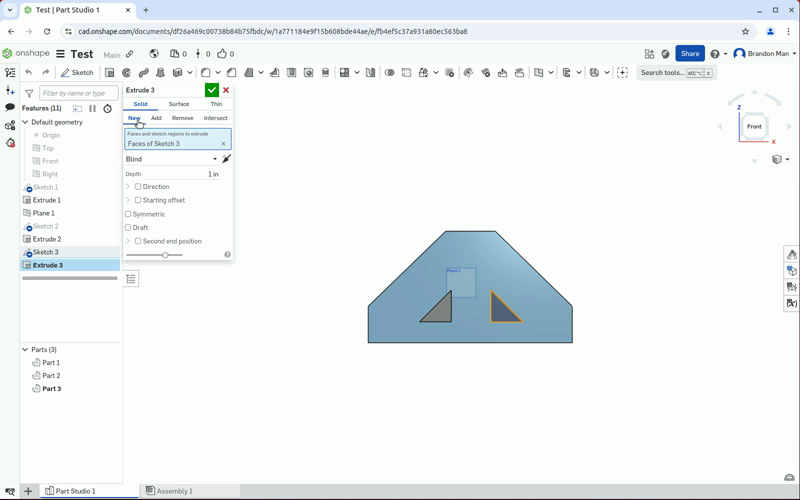
click(137, 120)
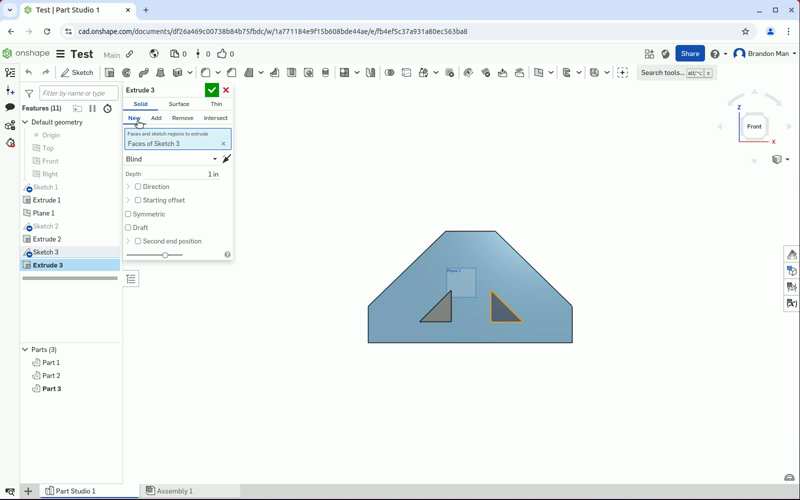
key(tab, 4)
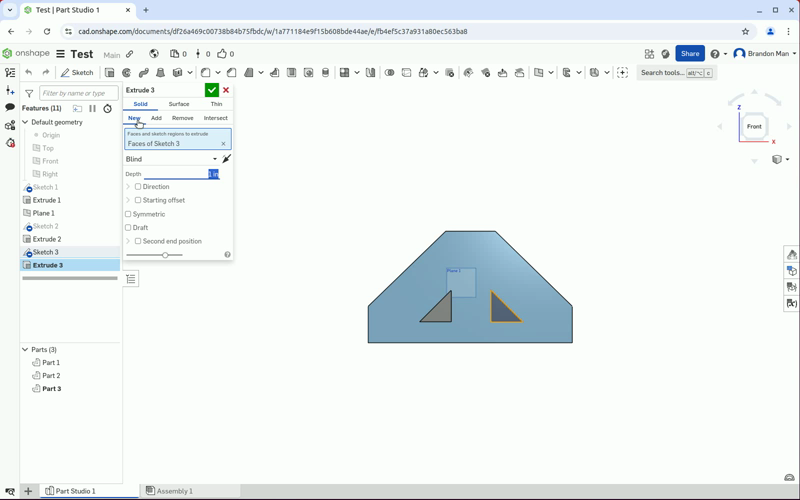
text(10.591)
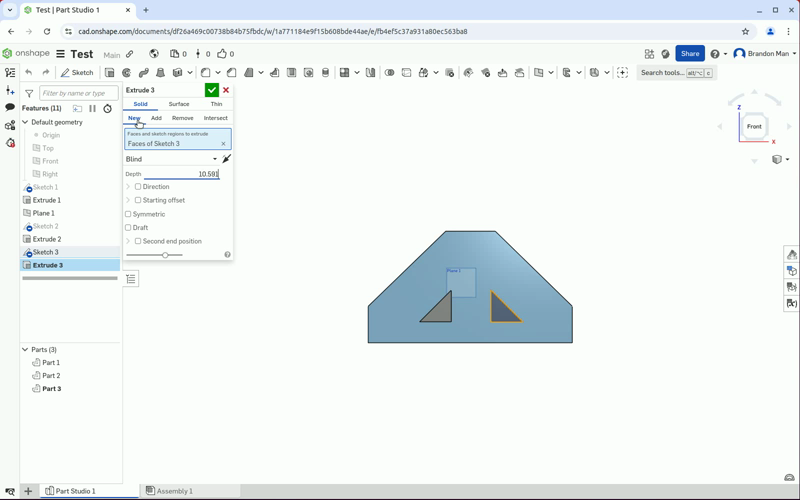
key(enter)
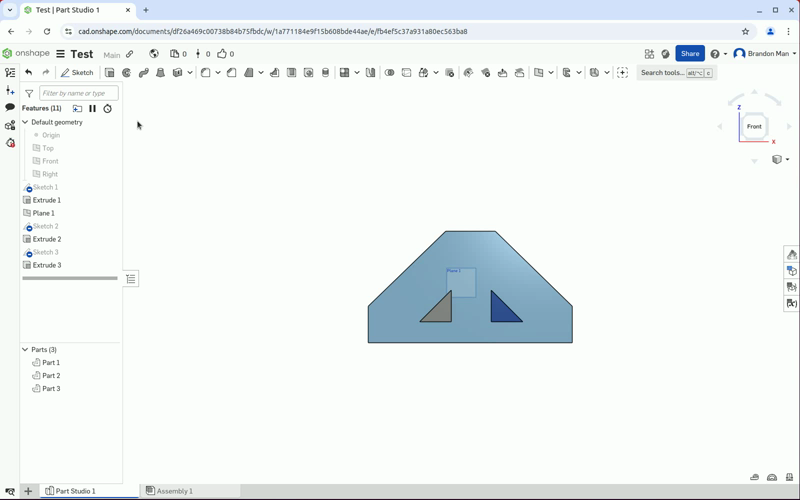
key(shift+h)
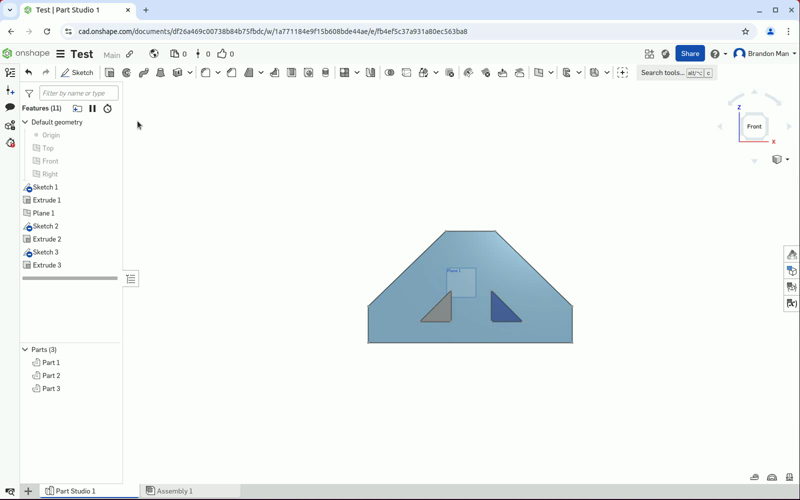
key(shift+h)
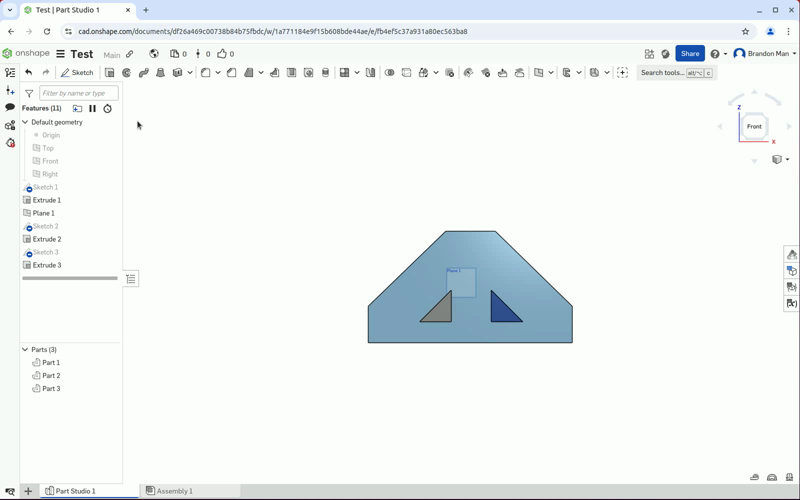
mouse_move(73, 189)
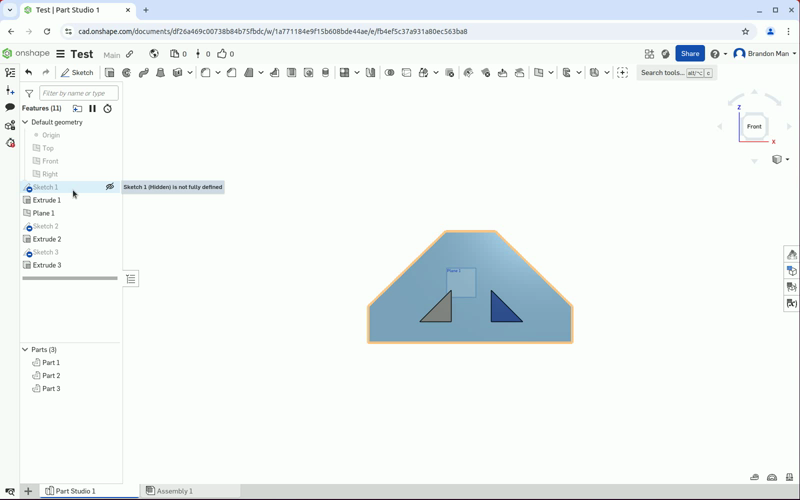
click(73, 189)
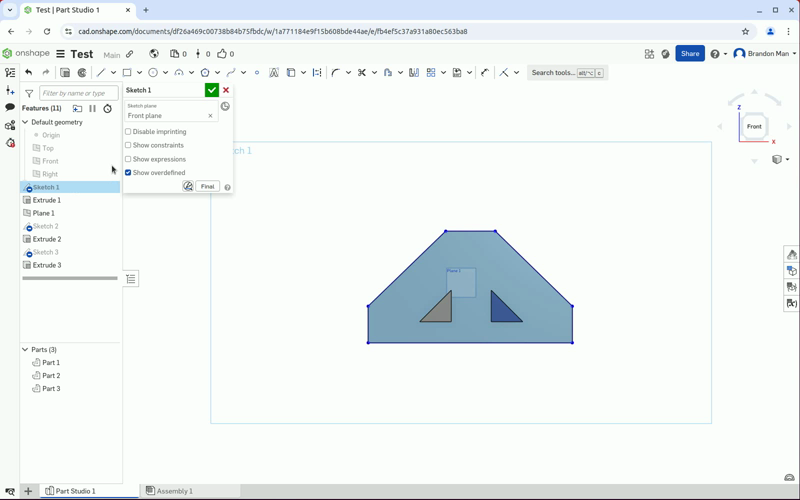
mouse_move(229, 92)
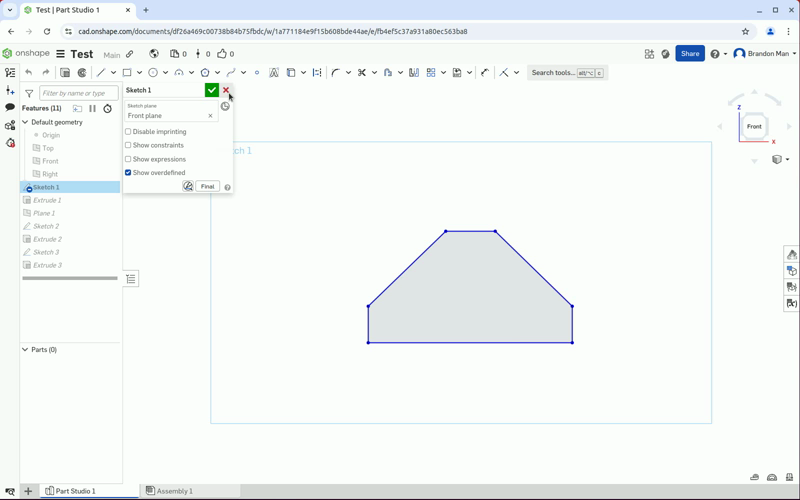
click(229, 92)
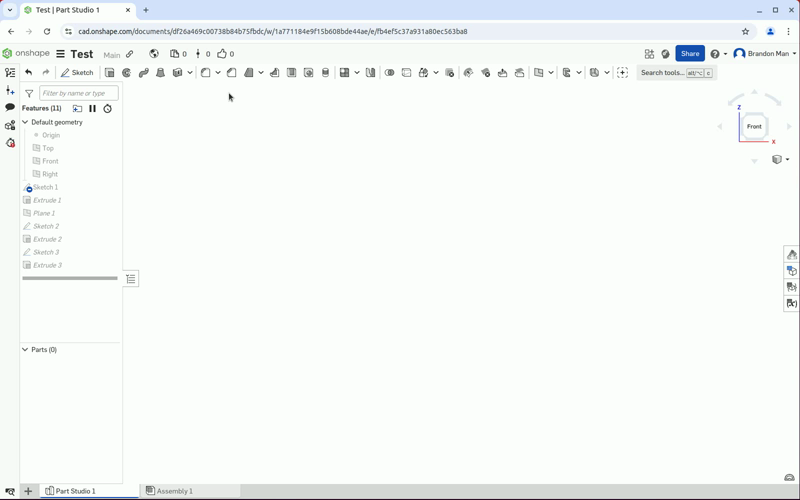
key(shift+s)
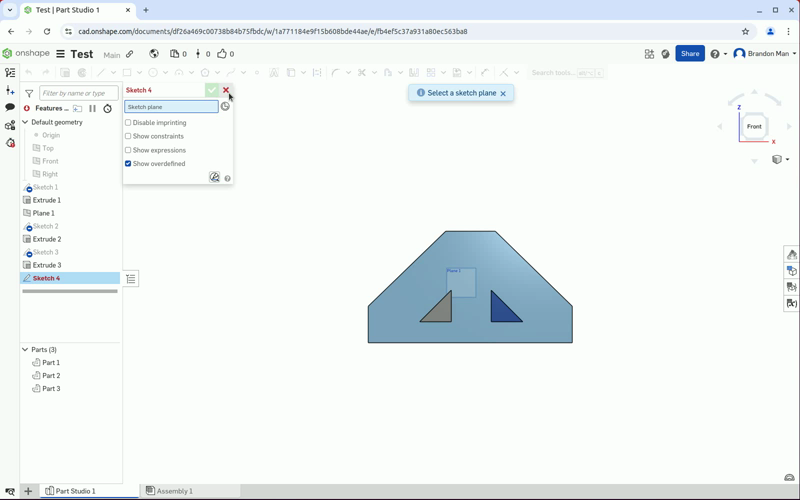
mouse_move(73, 215)
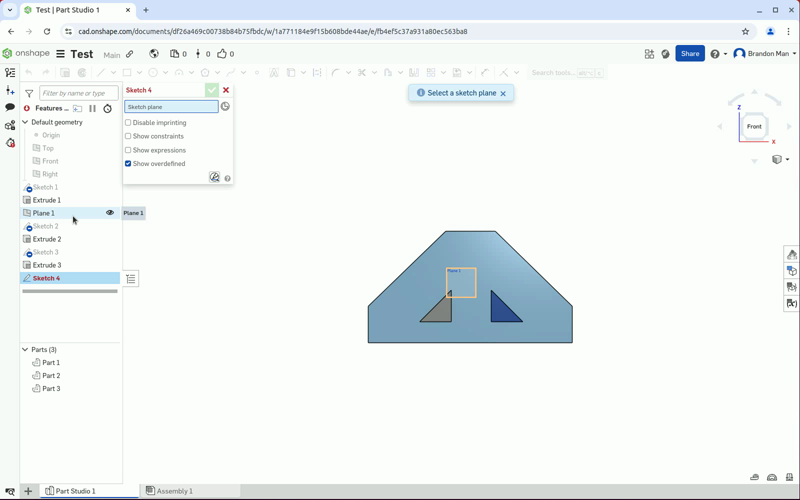
click(73, 215)
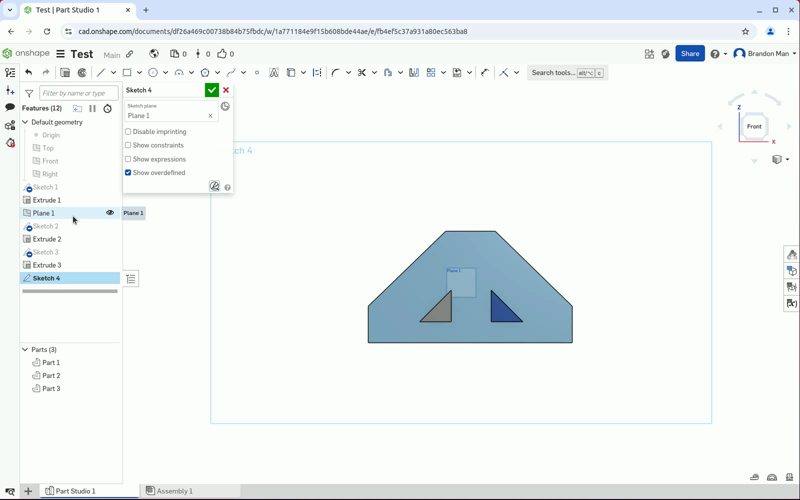
mouse_move(73, 352)
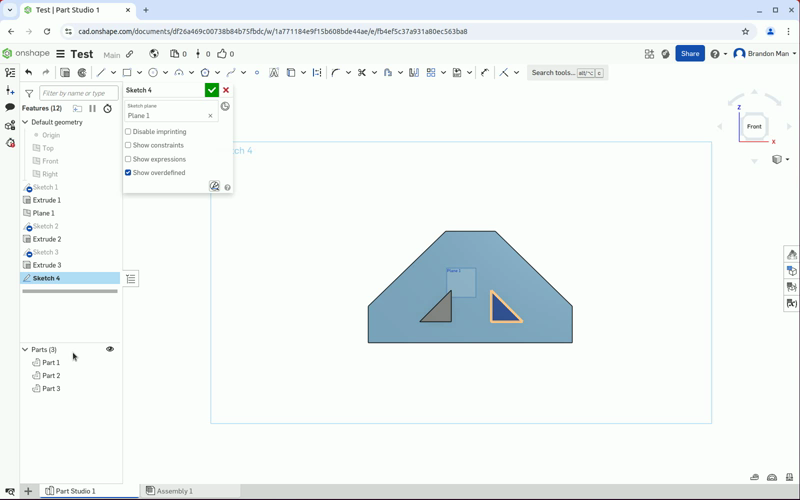
key(y)
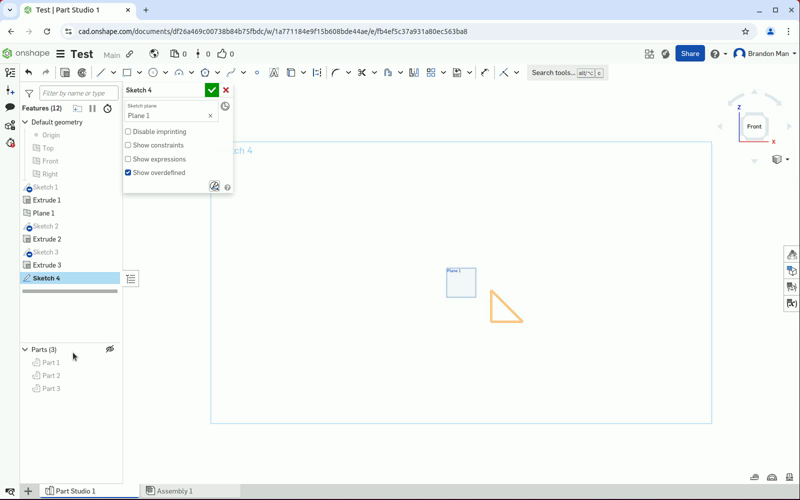
key(l)
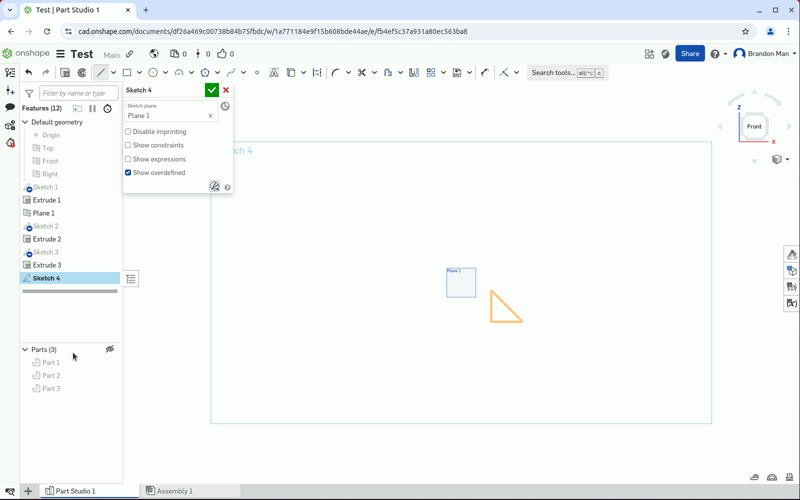
key_down(shift)
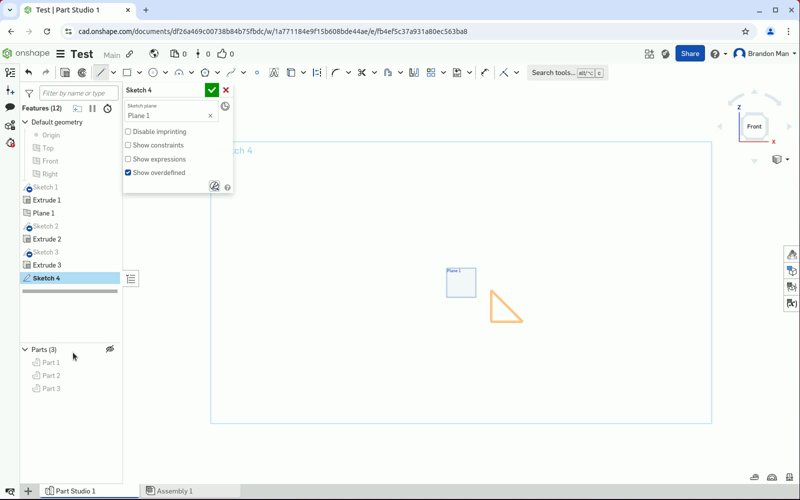
mouse_move(419, 342)
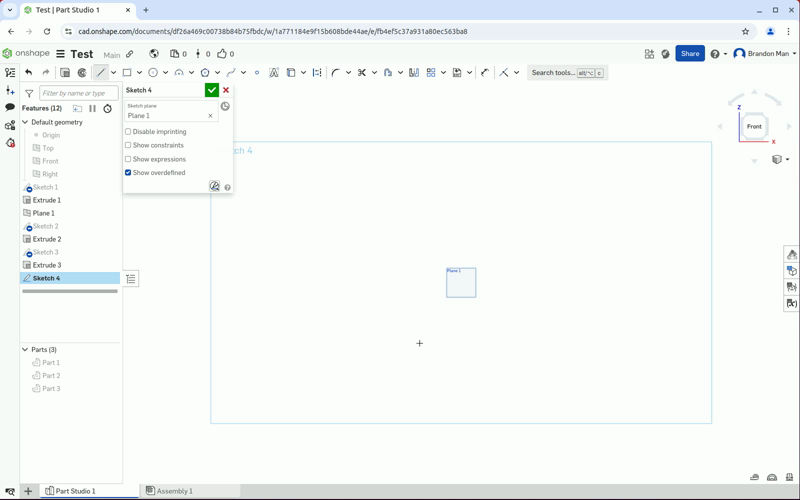
click(419, 342)
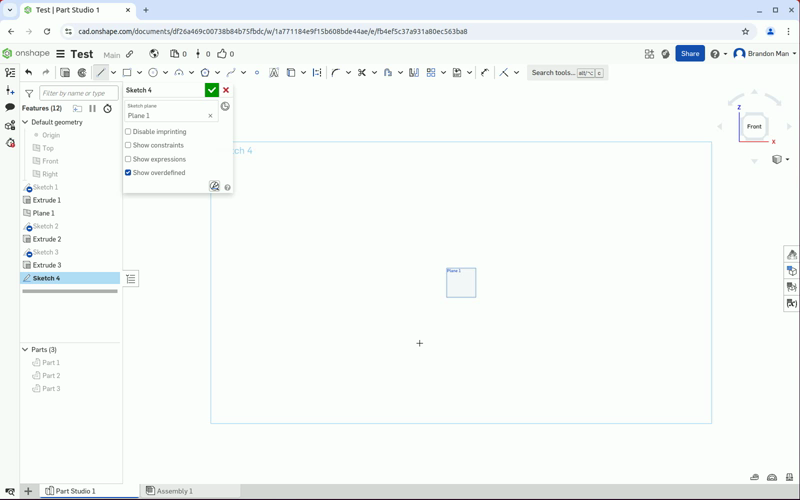
key_up(shift)
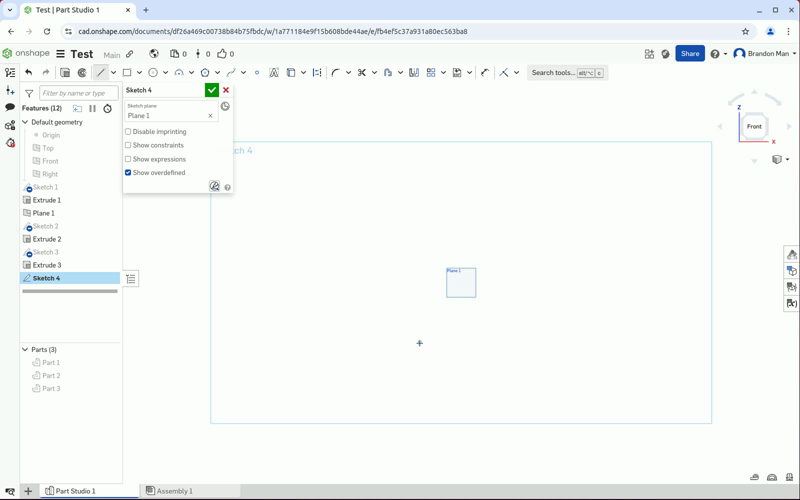
key_down(shift)
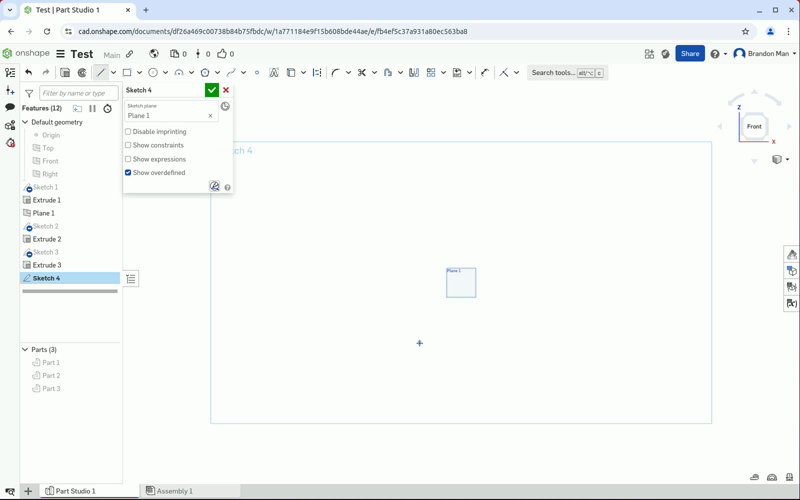
mouse_move(523, 342)
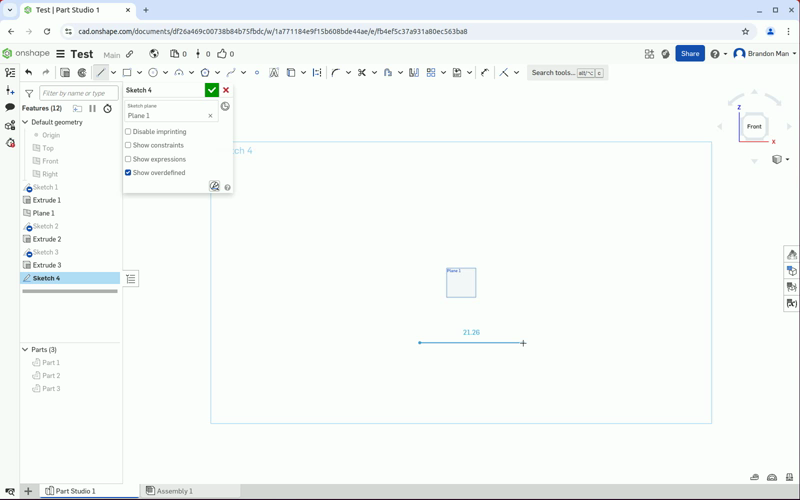
click(523, 342)
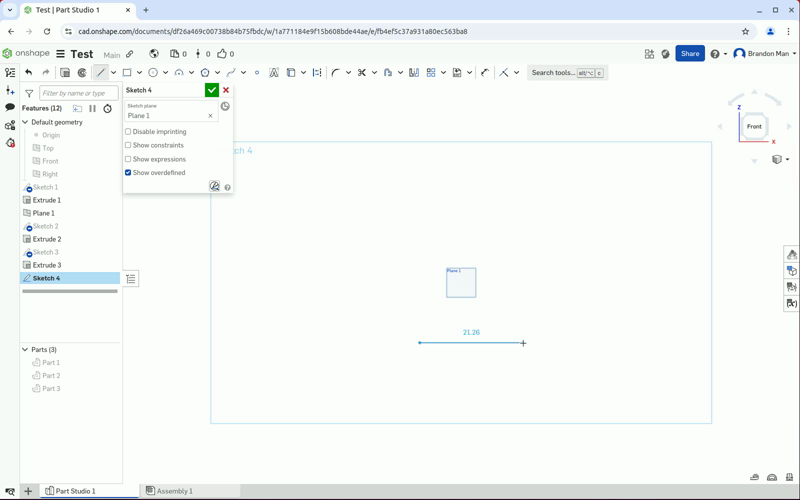
key_up(shift)
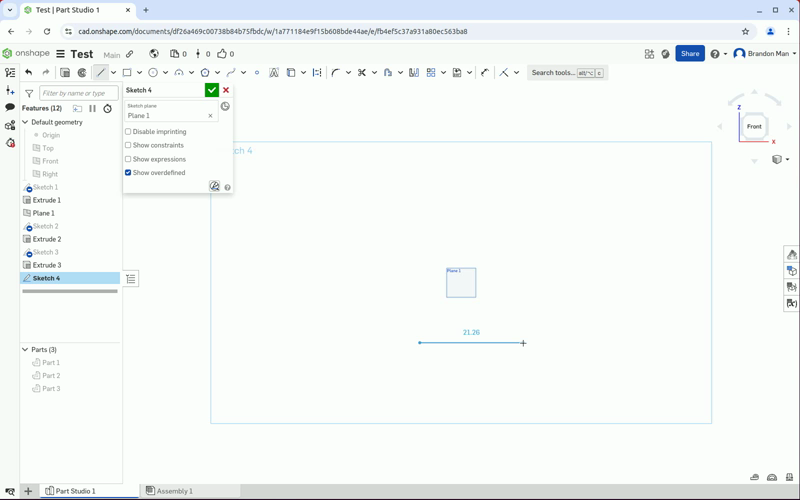
key_down(shift)
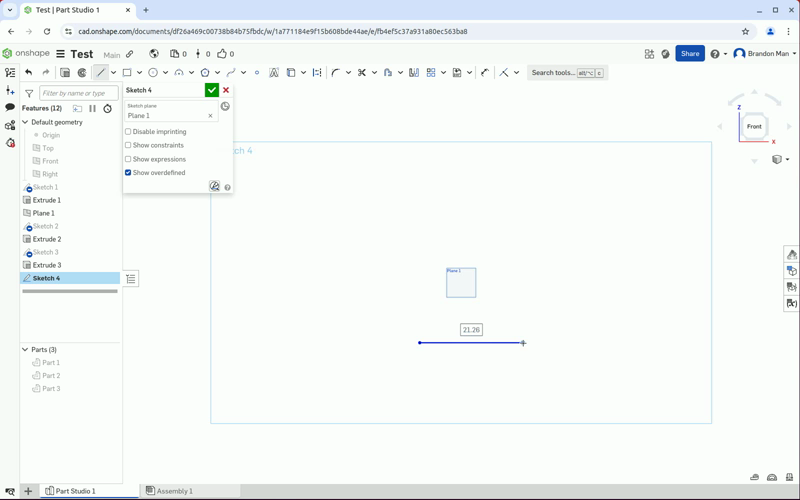
mouse_move(553, 342)
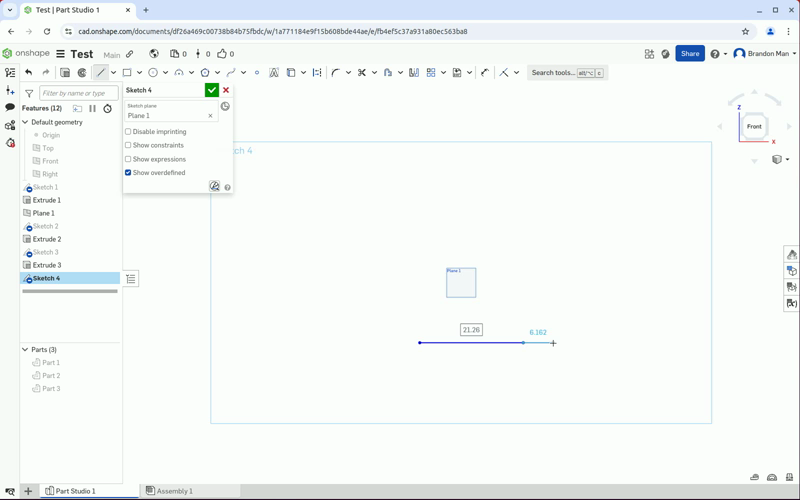
mouse_move(523, 321)
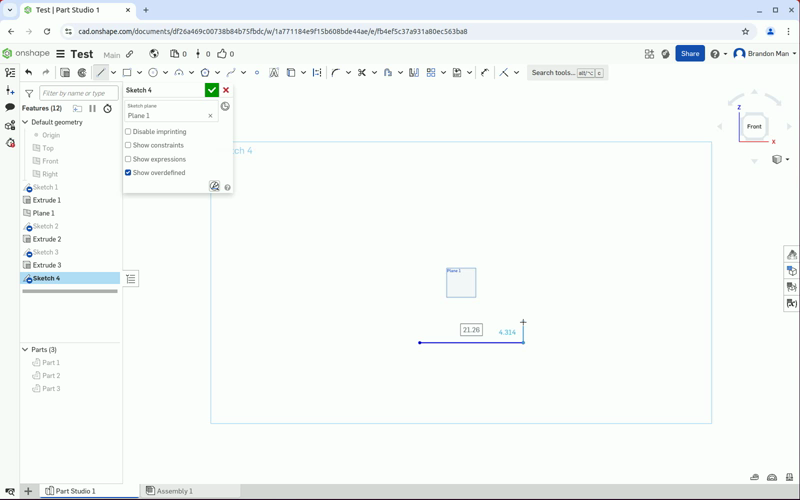
click(523, 321)
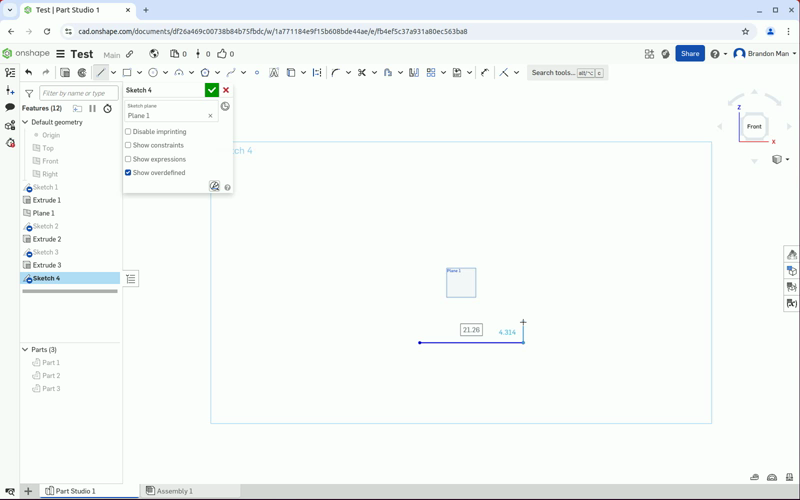
key_up(shift)
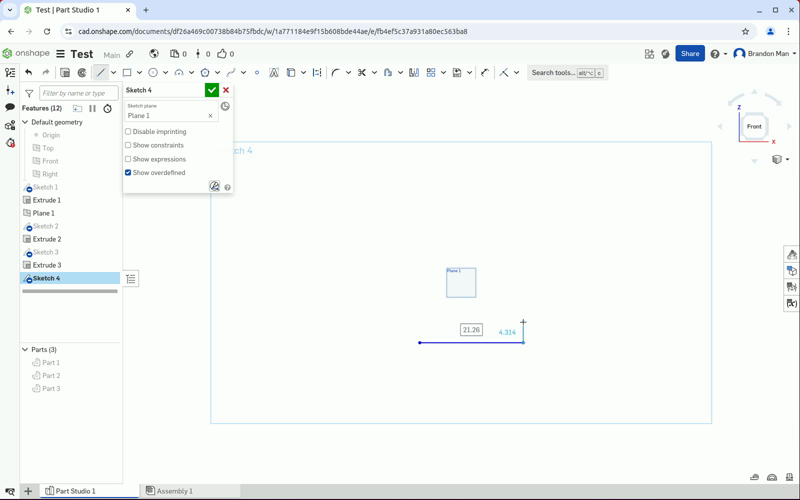
key_down(shift)
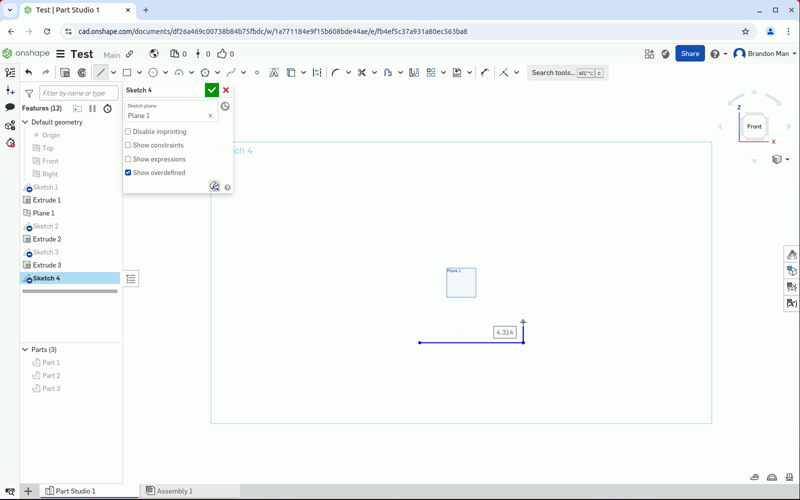
mouse_move(553, 321)
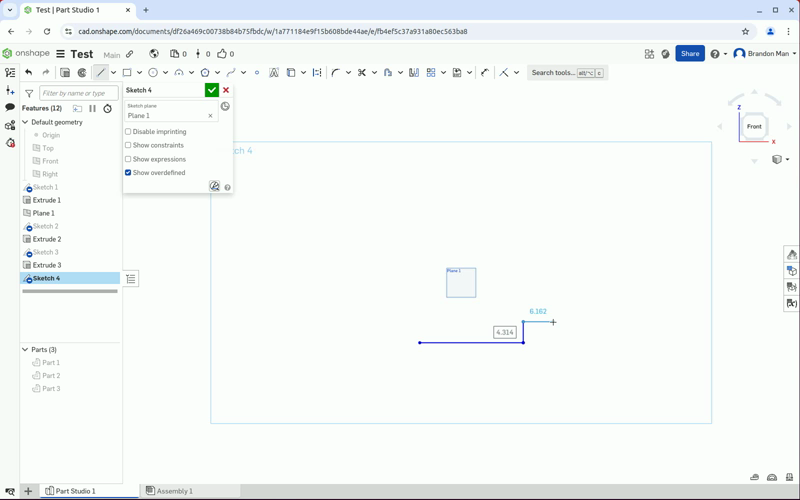
mouse_move(491, 321)
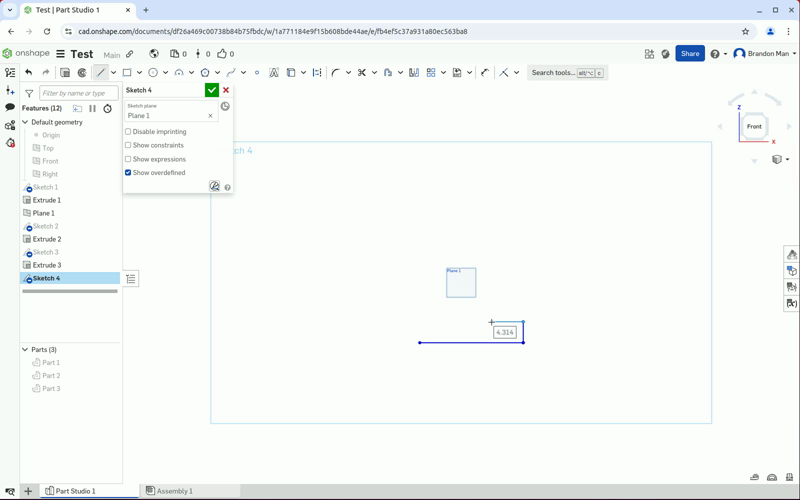
click(491, 321)
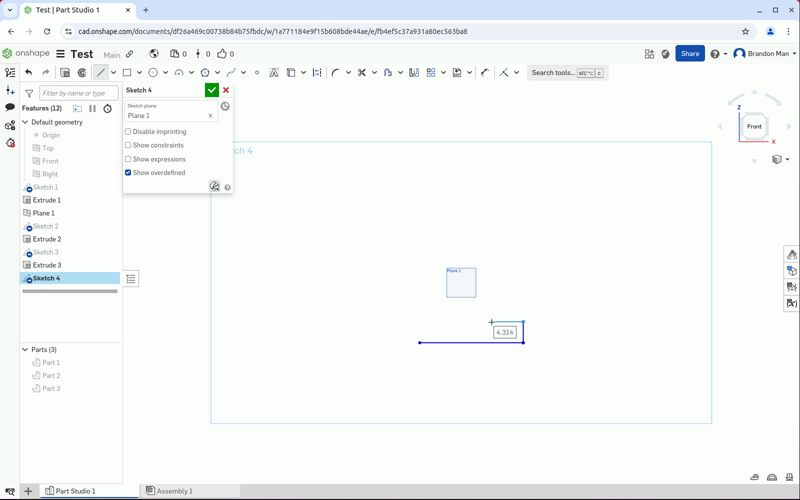
key_up(shift)
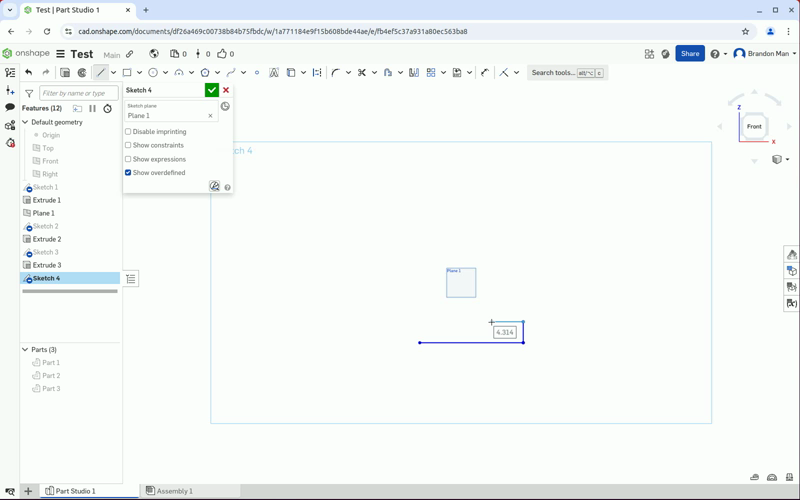
key_down(shift)
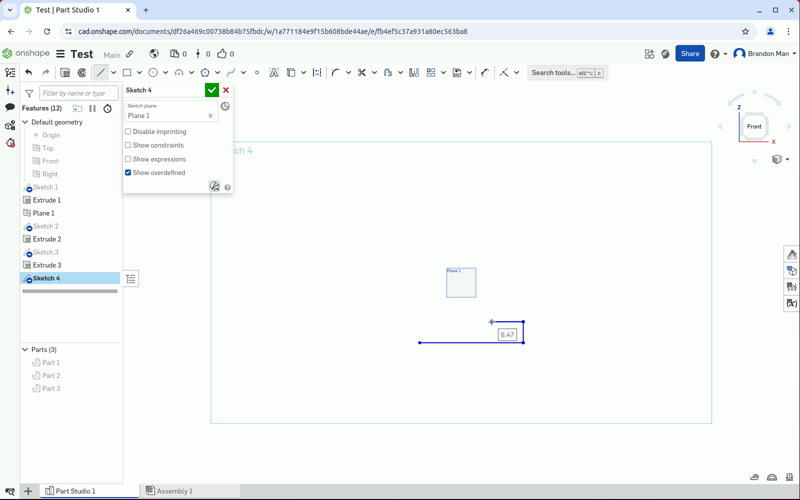
mouse_move(521, 321)
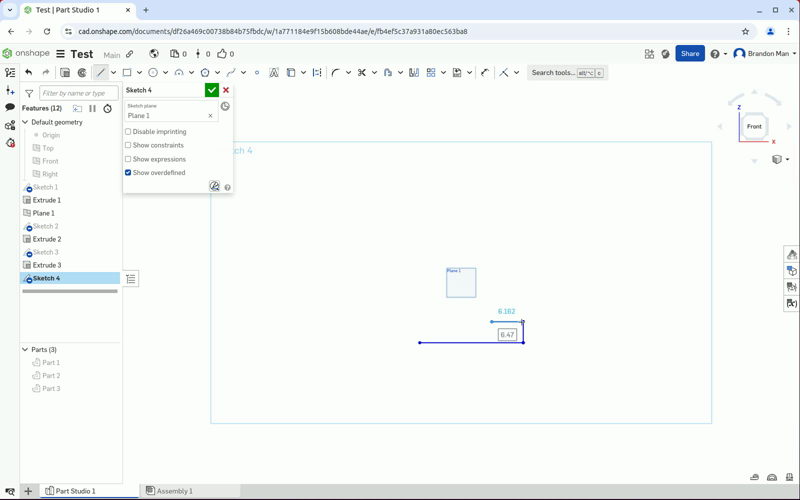
mouse_move(491, 290)
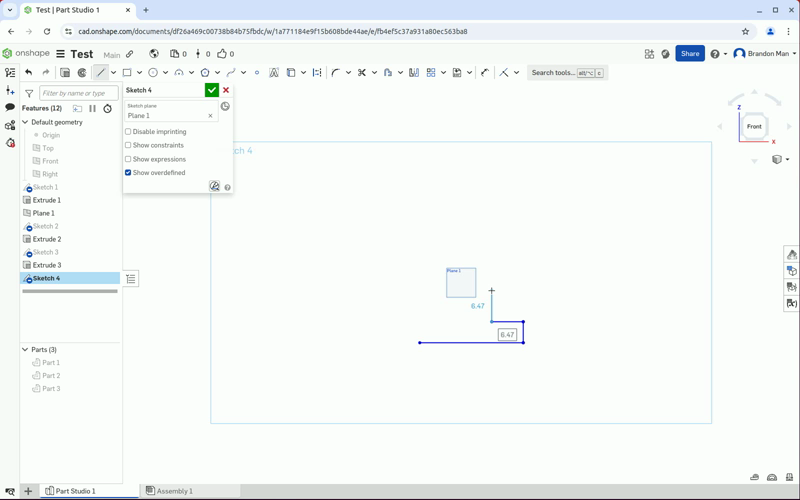
click(491, 290)
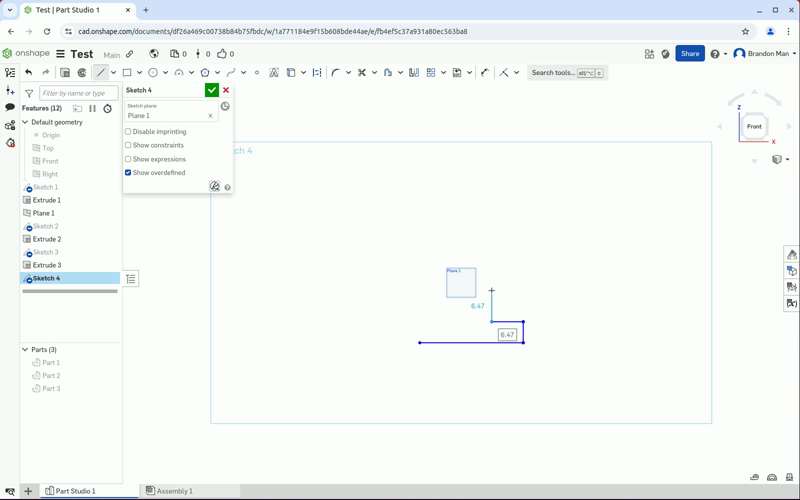
key_up(shift)
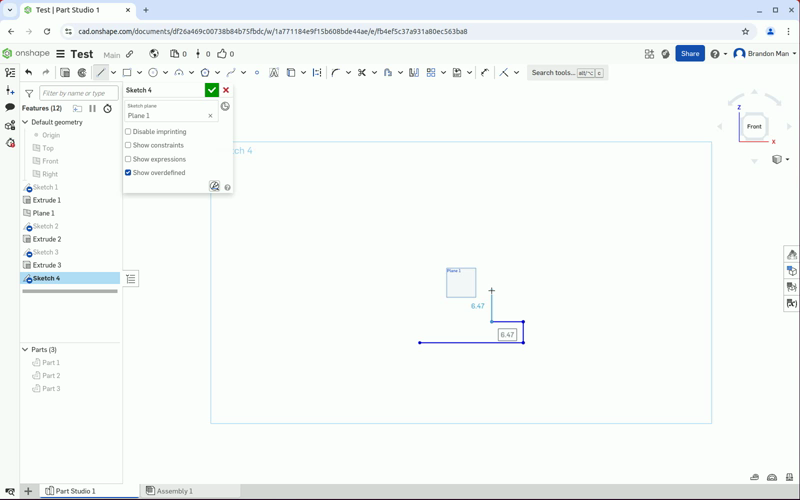
key_down(shift)
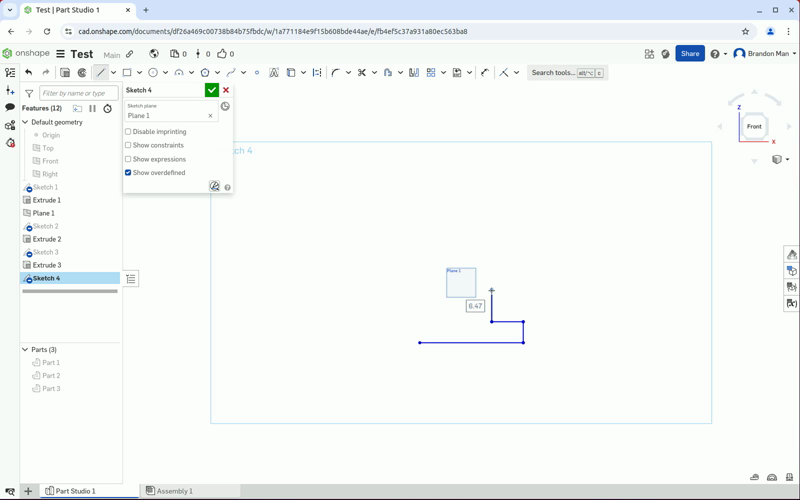
mouse_move(521, 290)
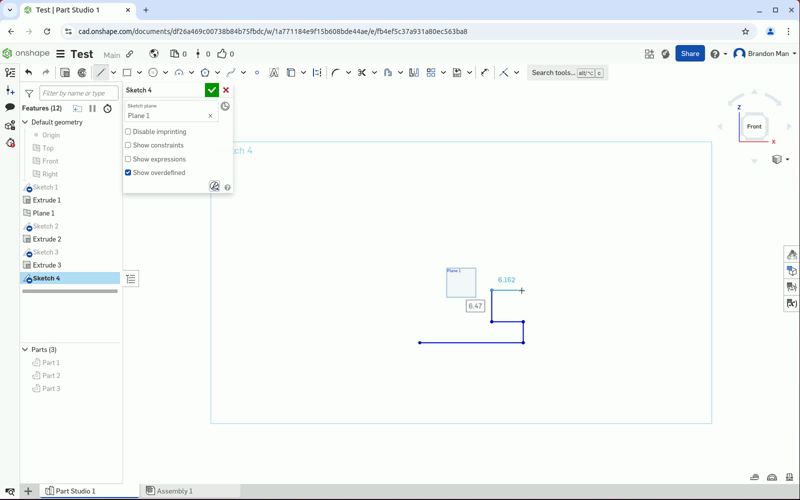
mouse_move(450, 290)
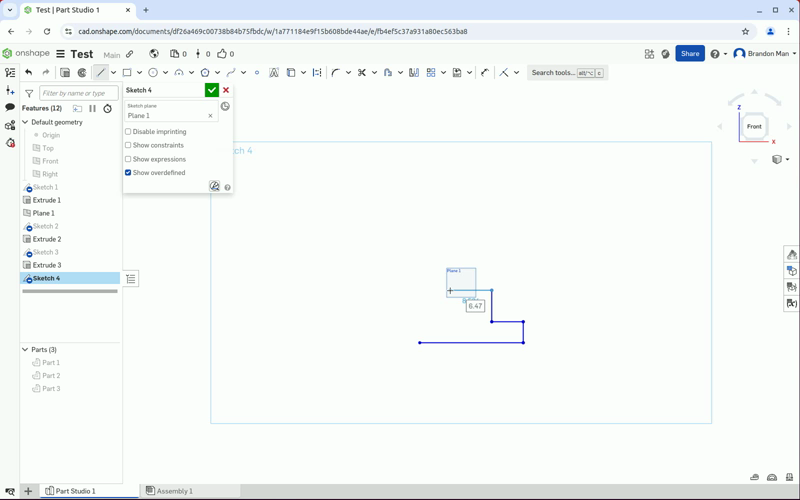
click(450, 290)
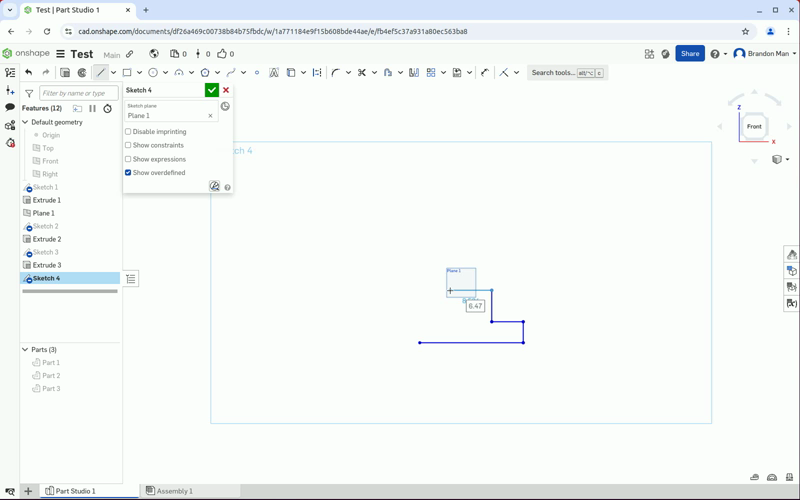
key_up(shift)
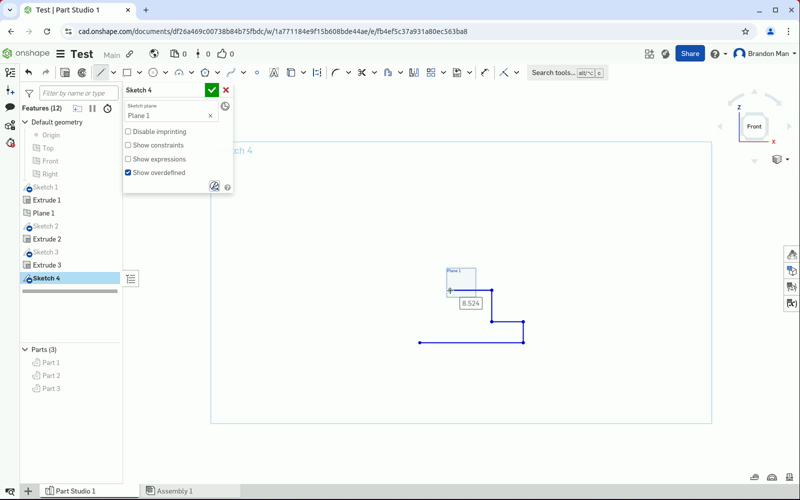
key_down(shift)
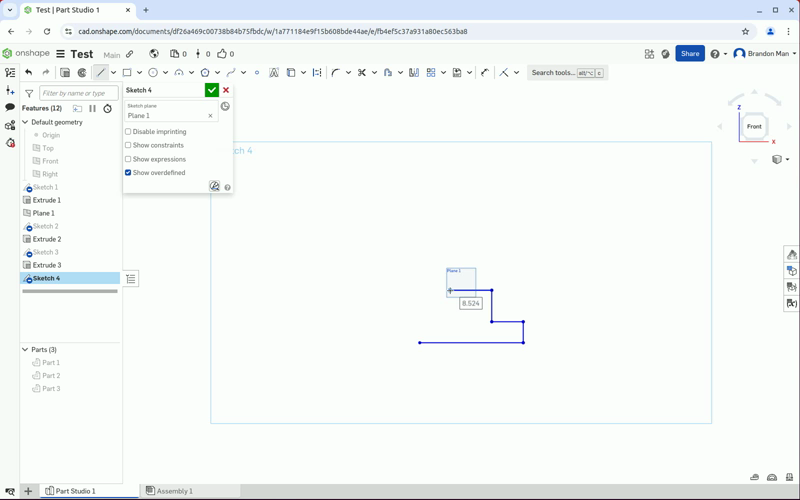
mouse_move(480, 290)
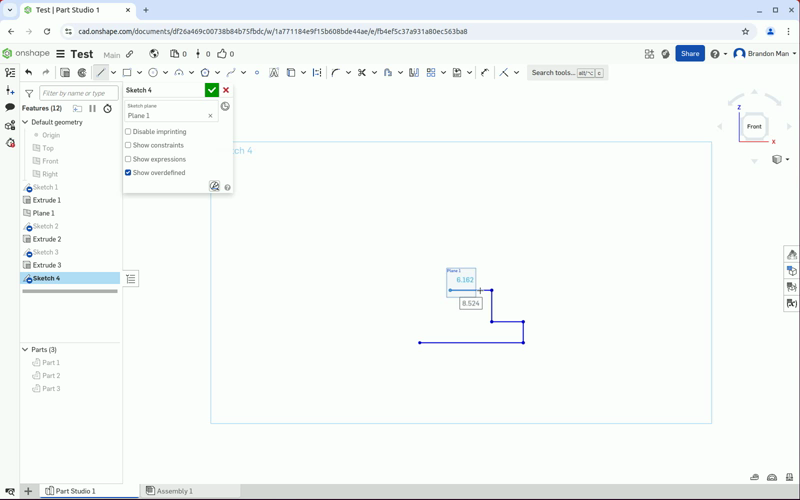
mouse_move(450, 321)
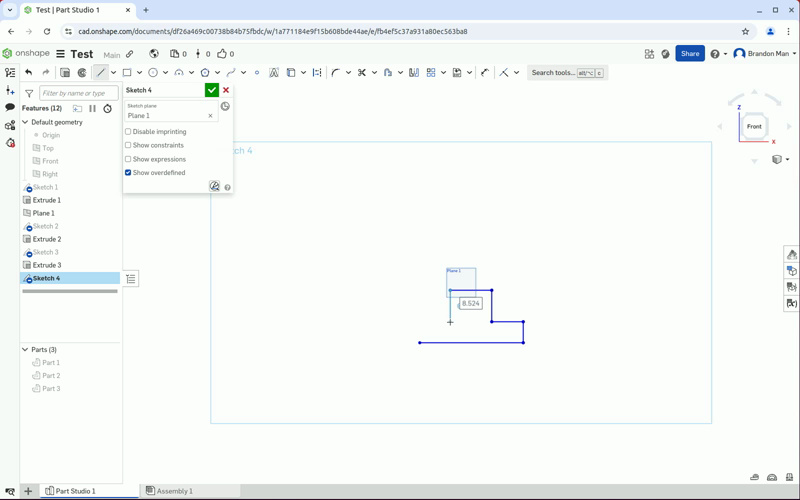
click(450, 321)
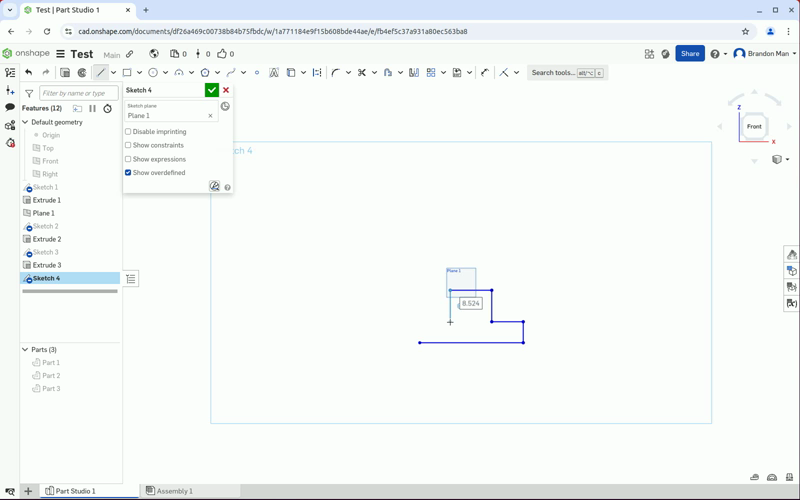
key_up(shift)
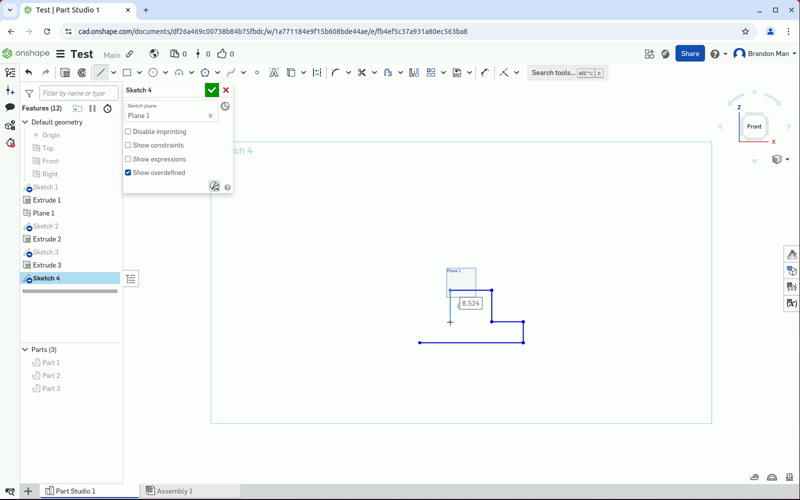
key_down(shift)
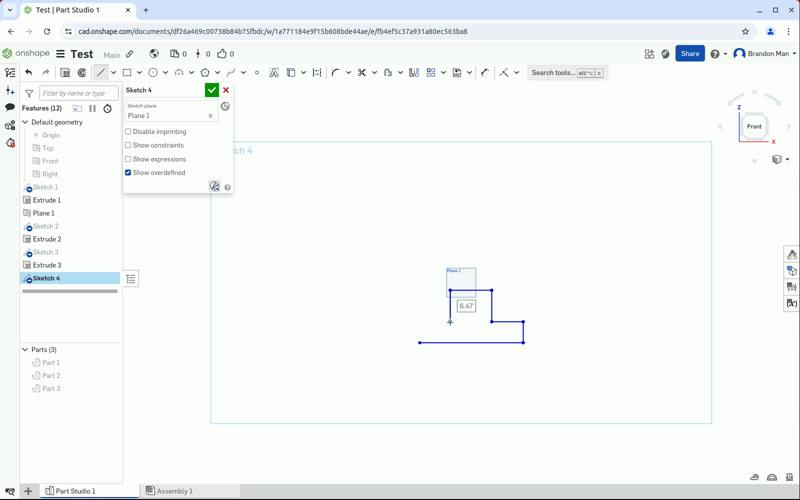
mouse_move(480, 321)
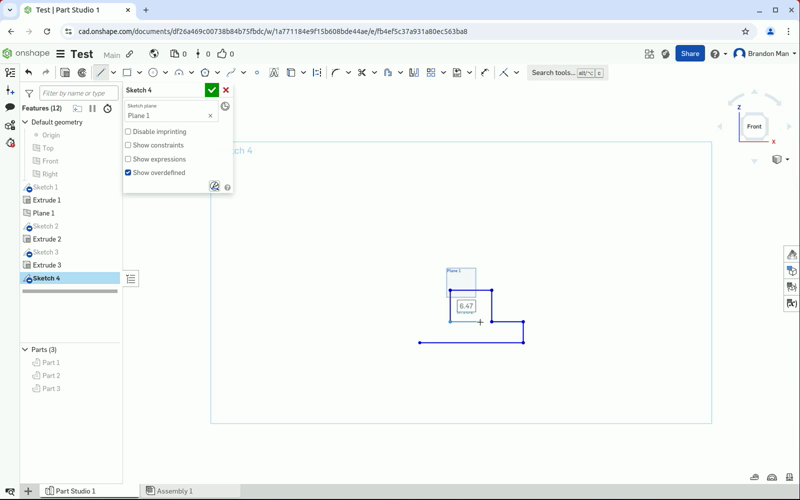
mouse_move(419, 321)
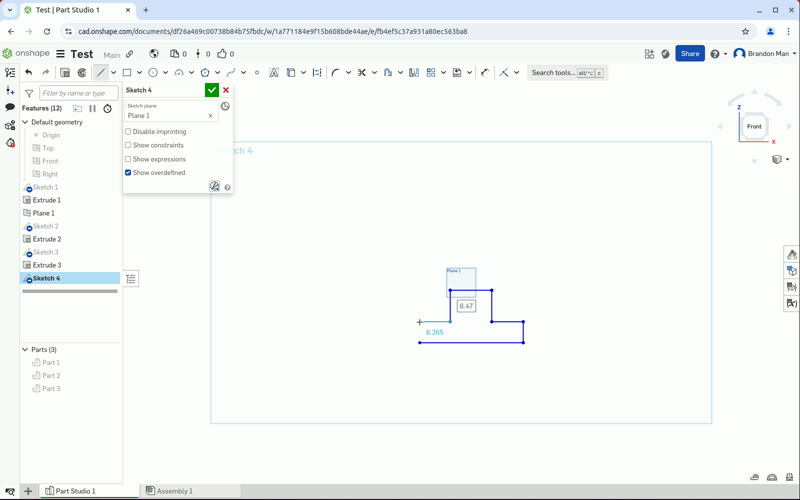
click(419, 321)
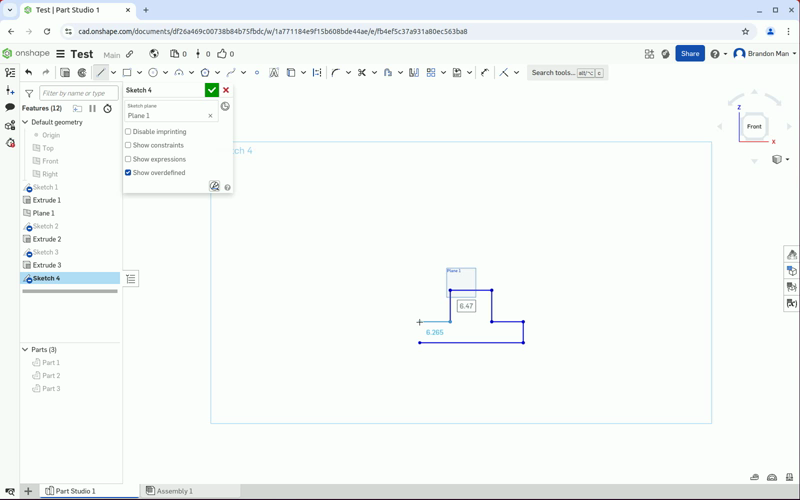
key_up(shift)
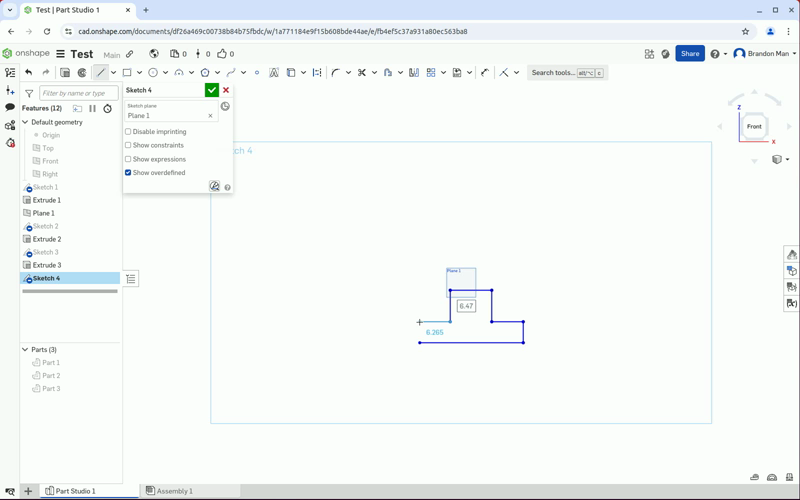
mouse_move(449, 321)
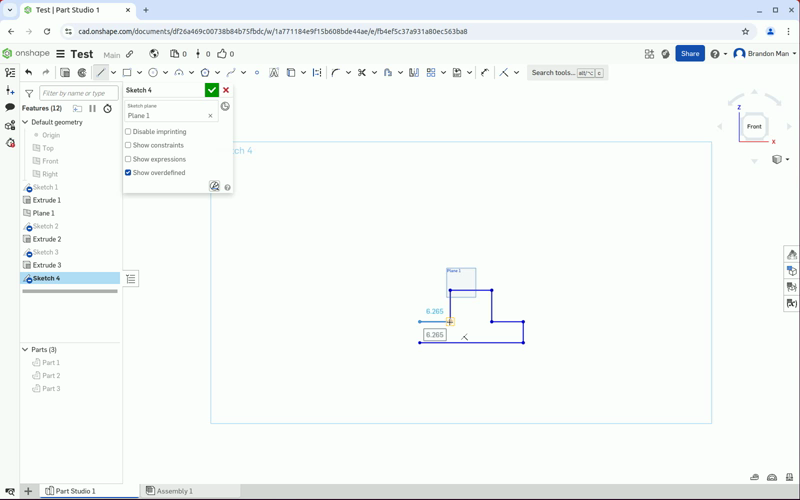
key_down(shift)
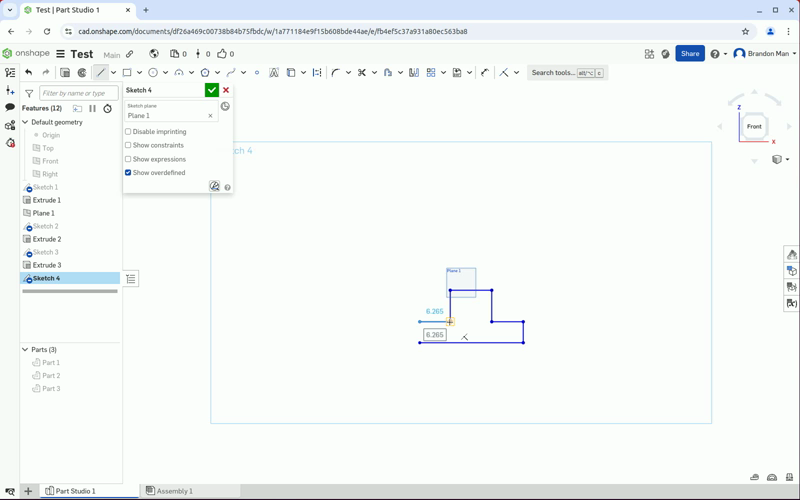
mouse_move(419, 342)
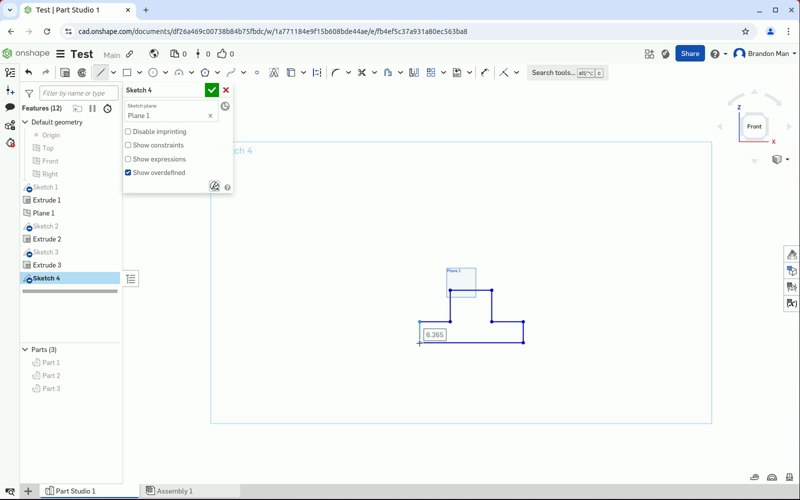
key_up(shift)
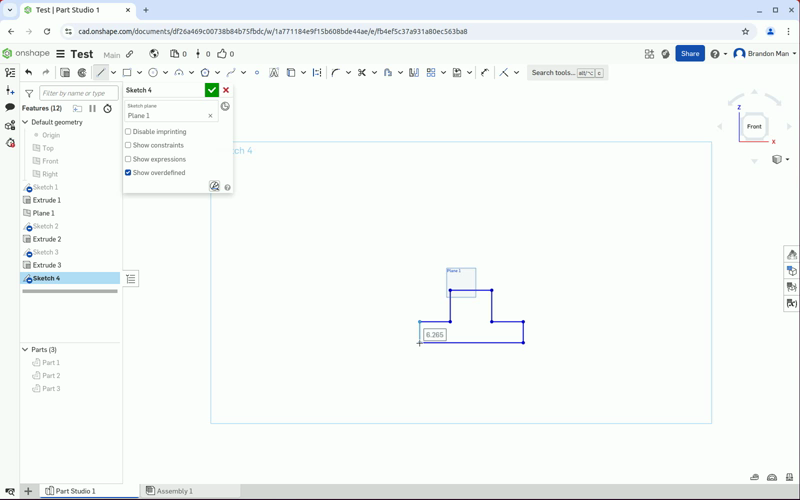
click(419, 342)
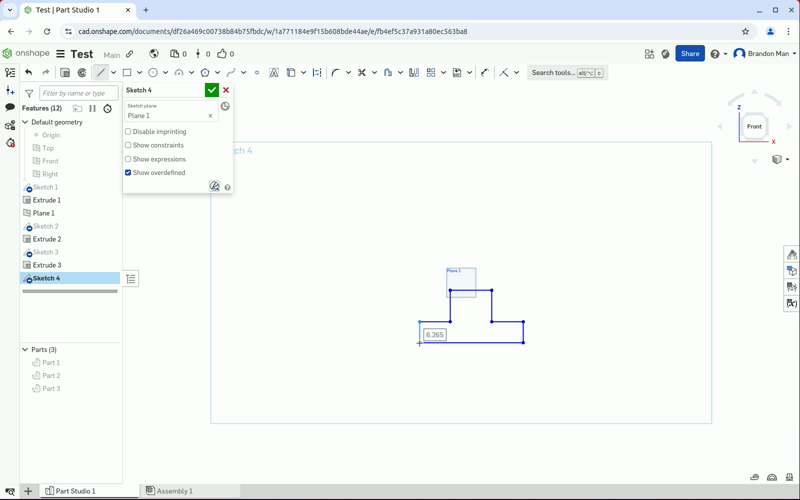
key(esc)
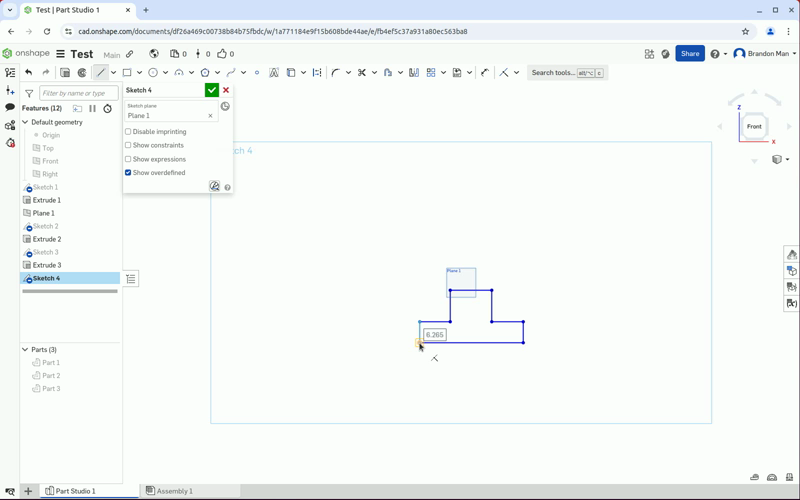
mouse_move(506, 335)
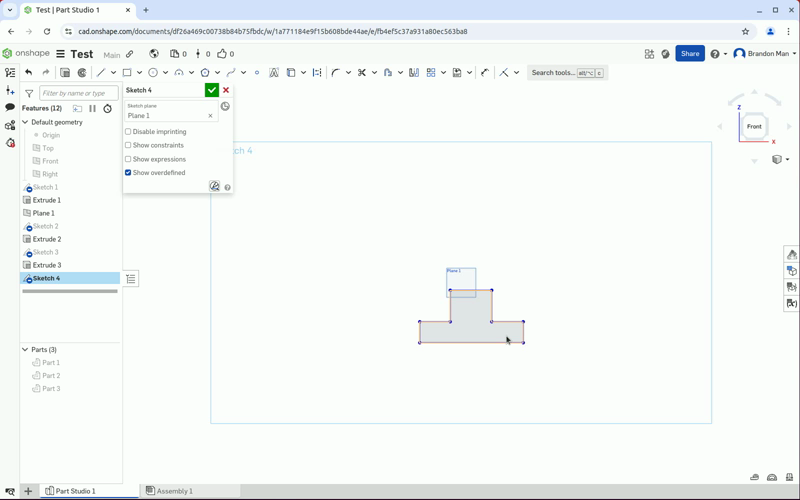
click(506, 335)
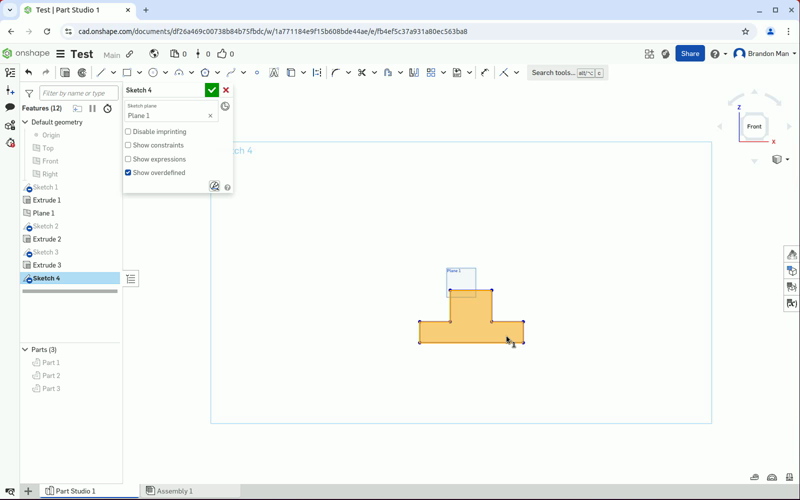
mouse_move(73, 352)
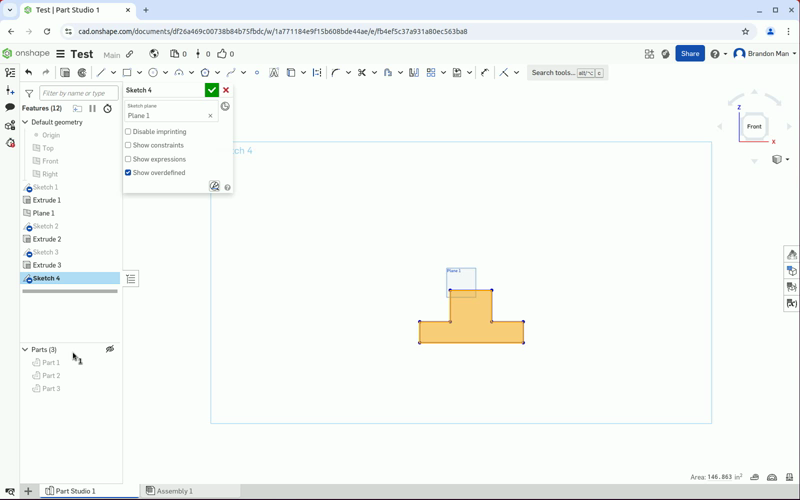
key(shift+y)
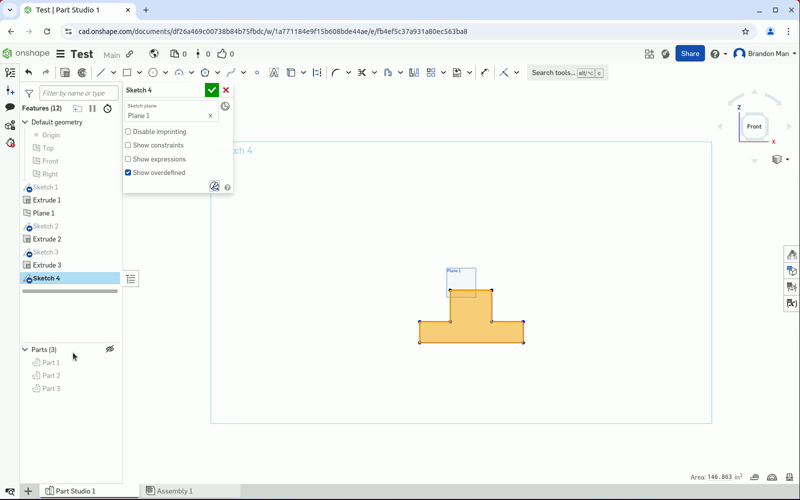
key(shift+e)
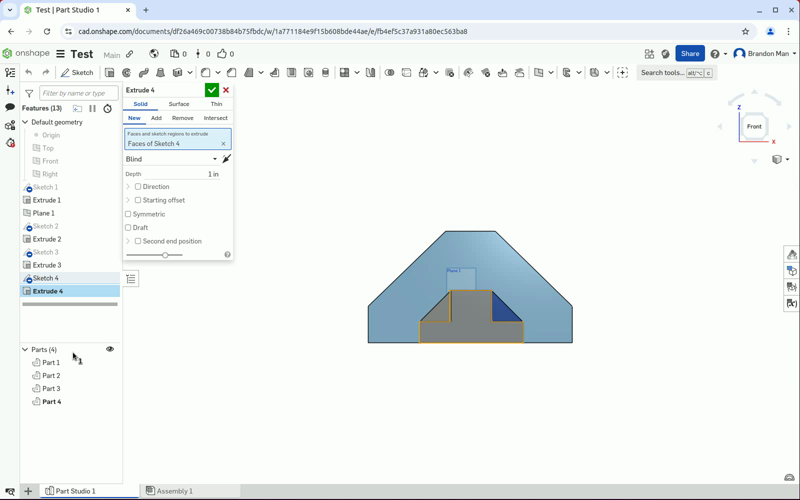
mouse_move(143, 106)
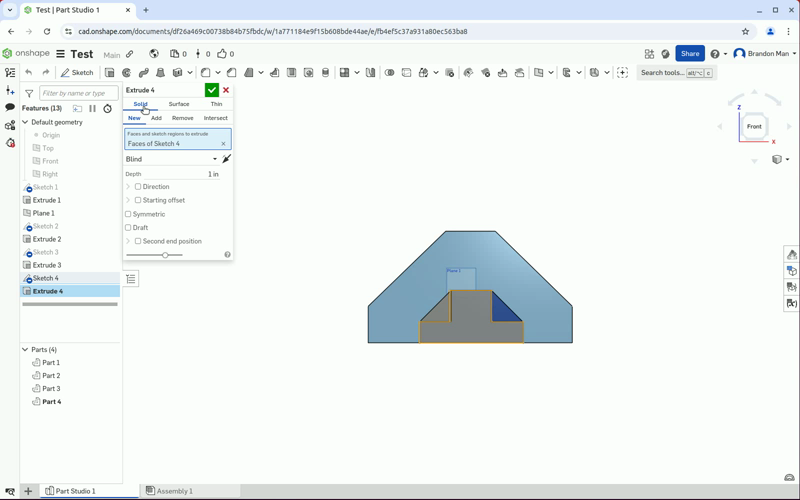
click(143, 106)
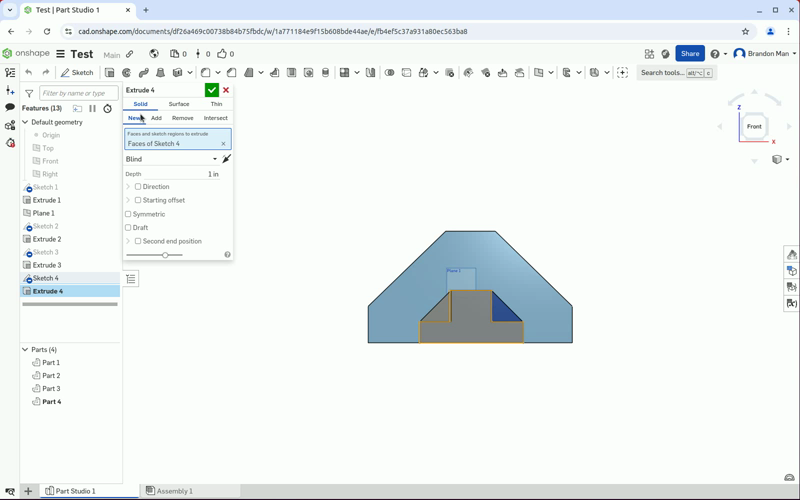
mouse_move(137, 120)
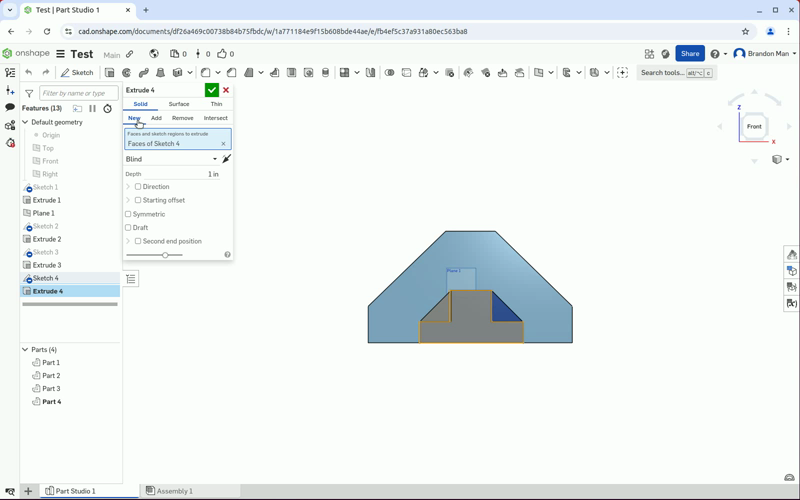
click(137, 120)
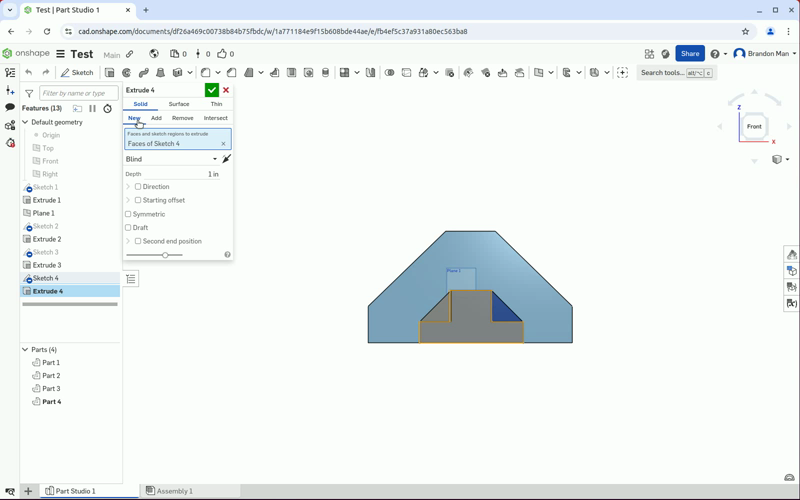
key(tab, 4)
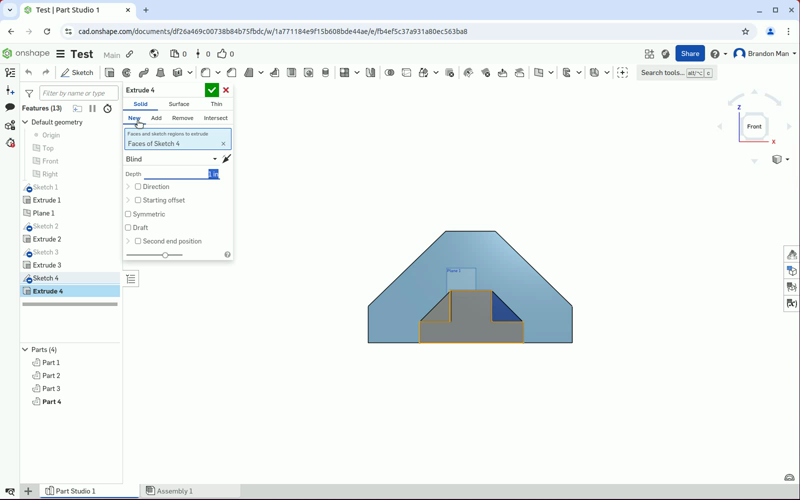
text(10.591)
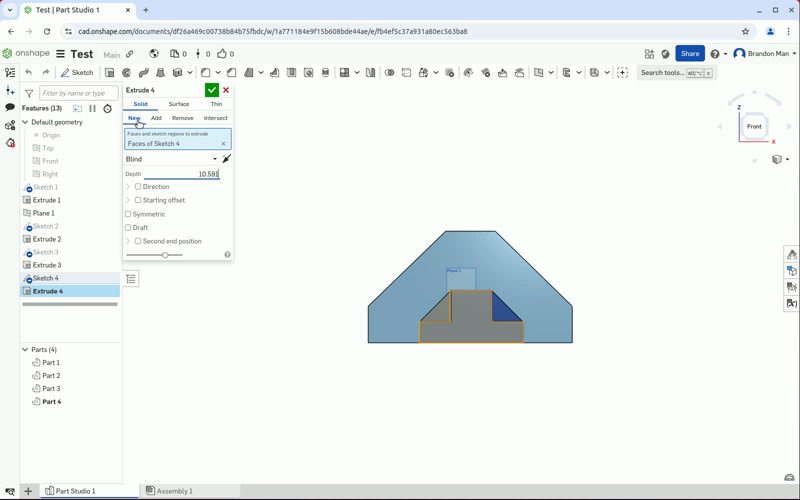
key(enter)
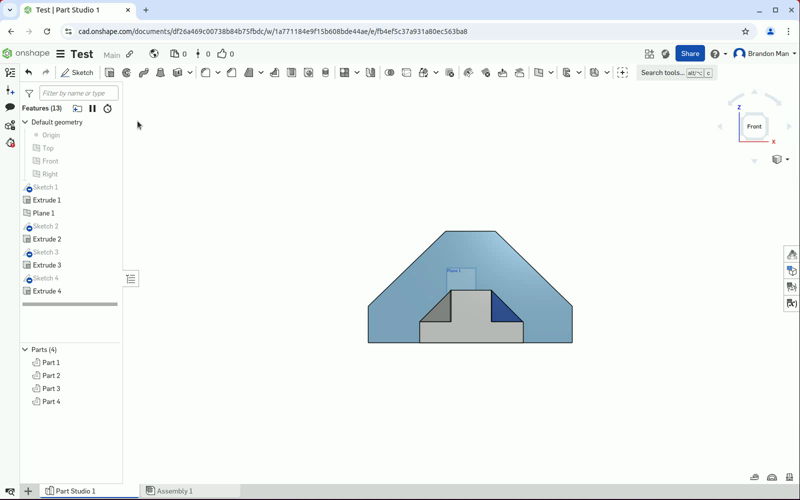
key(shift+h)
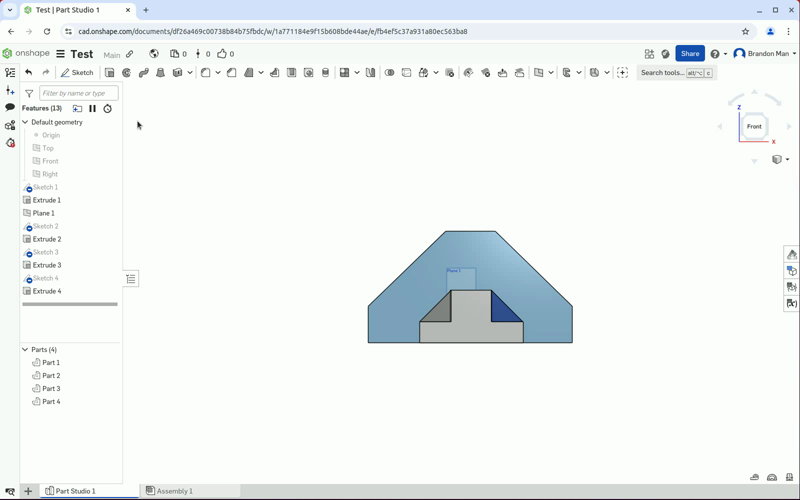
key(shift+h)
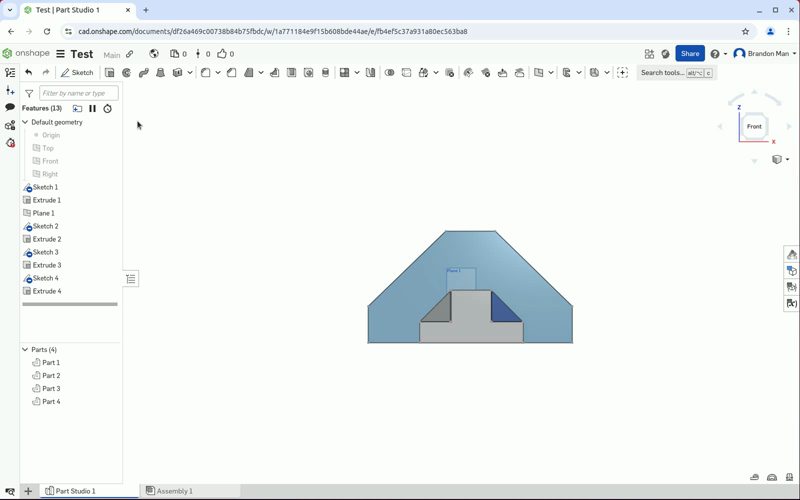
key(shift+7)
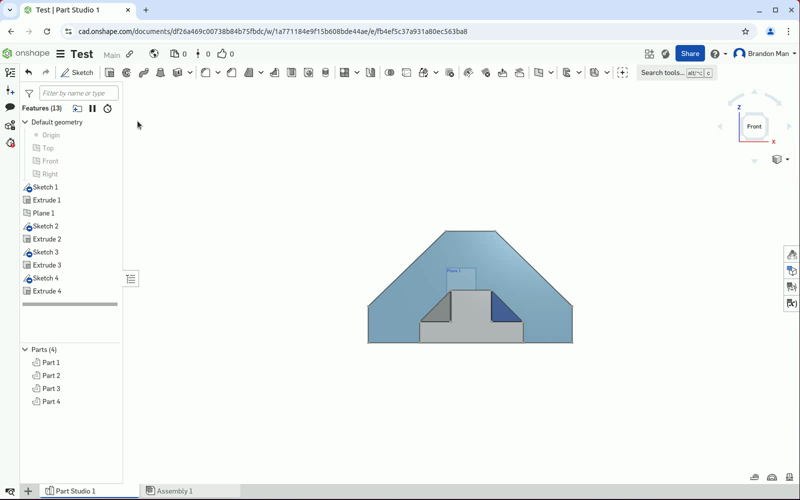
key(left, 2)
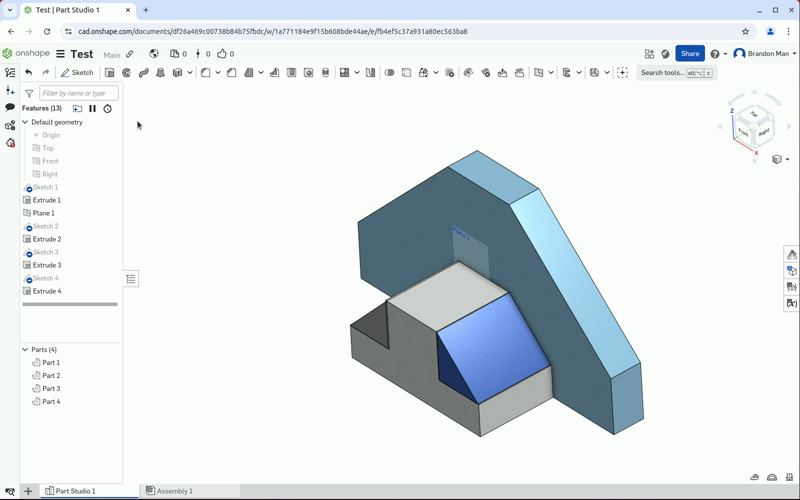
key(down, 2)
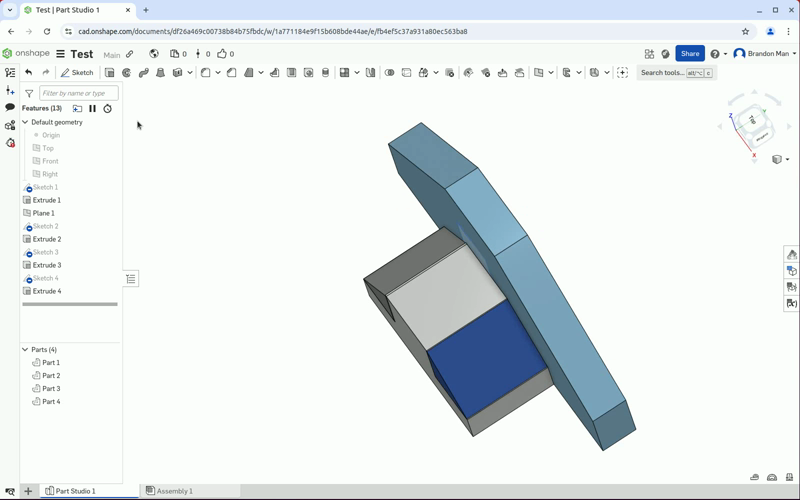
key(up, 2)
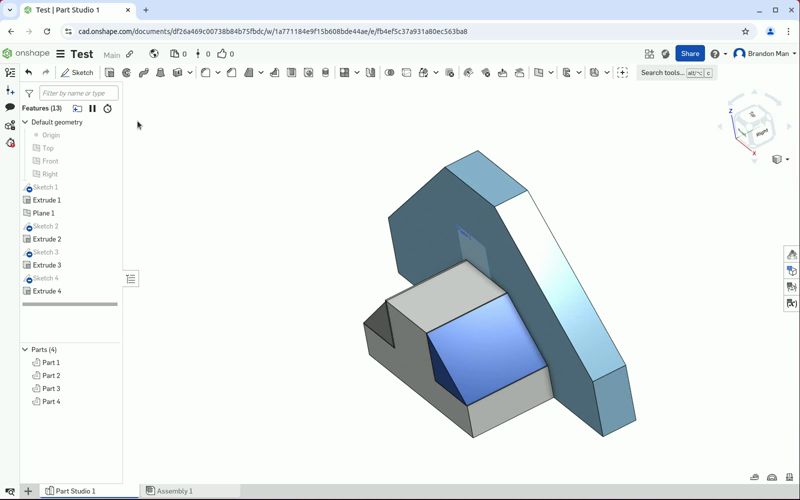
key(right, 2)
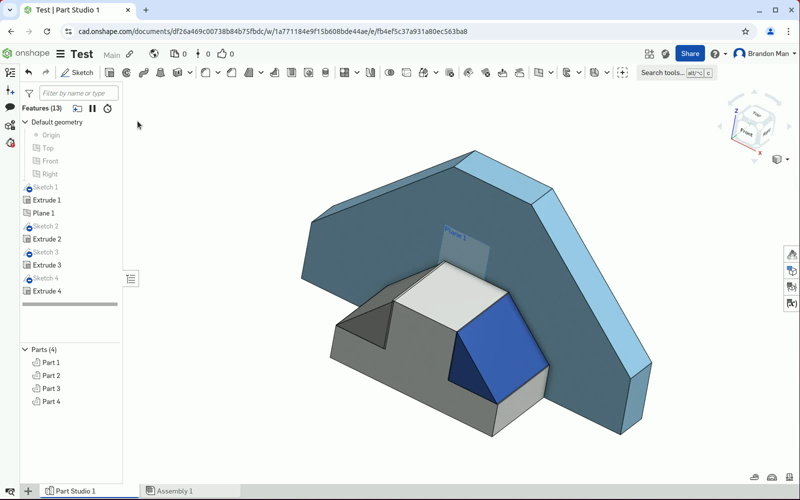
mouse_move(73, 189)
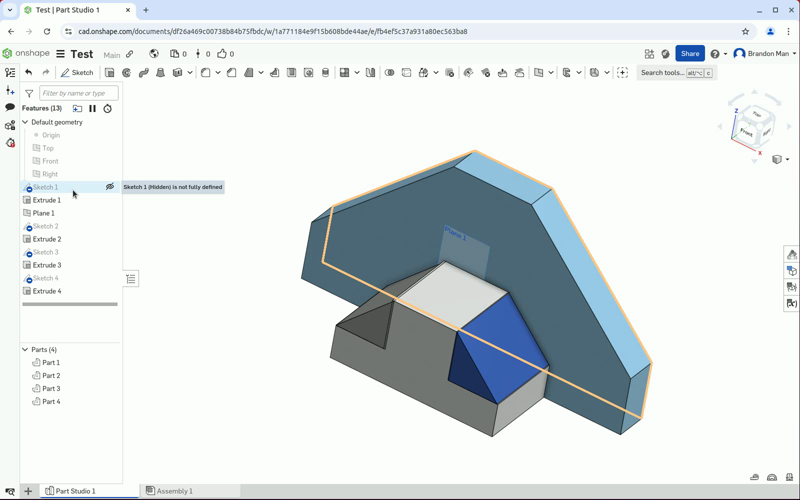
click(73, 189)